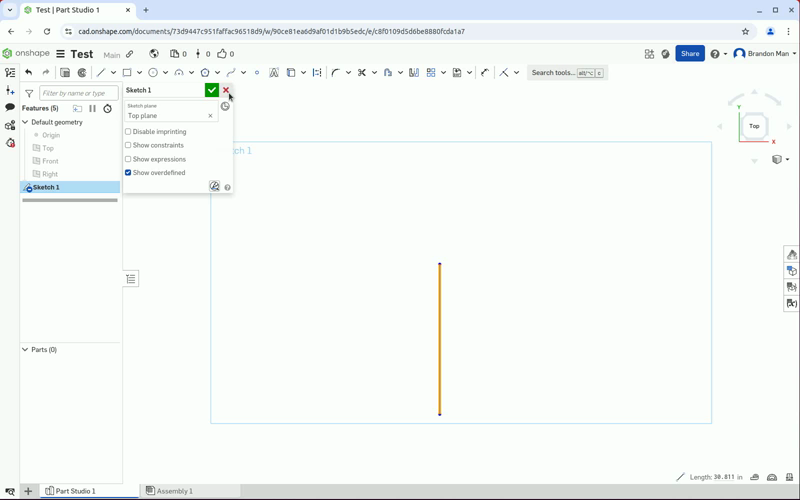
key(shift+h)
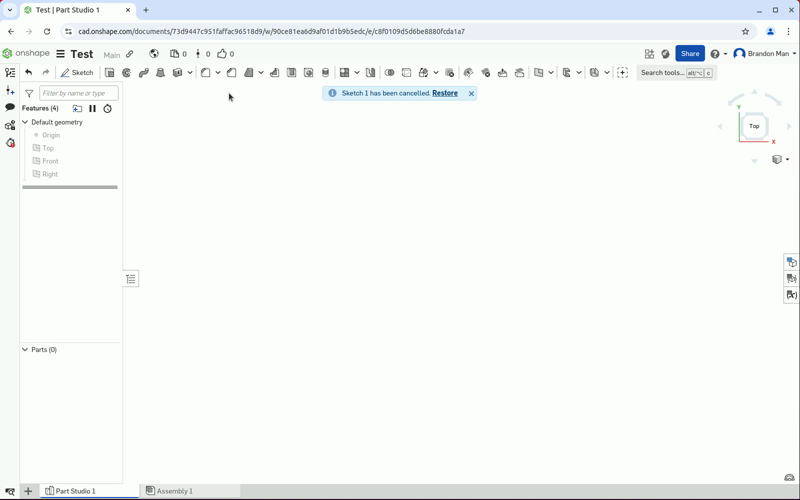
mouse_move(73, 352)
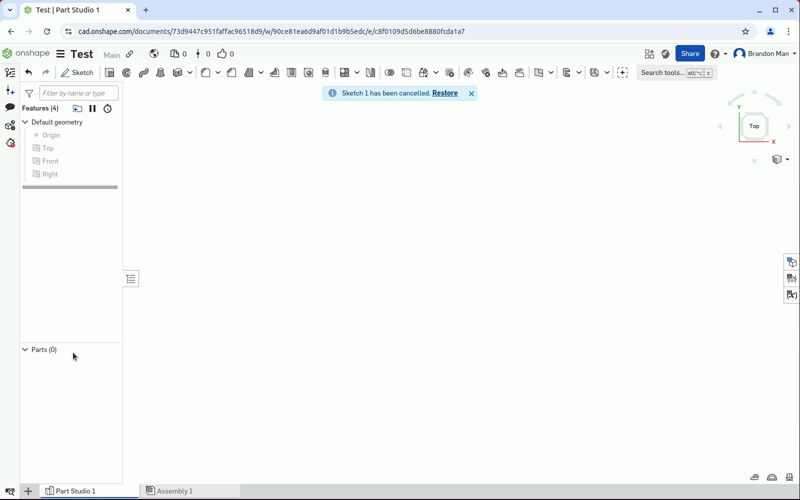
key(y)
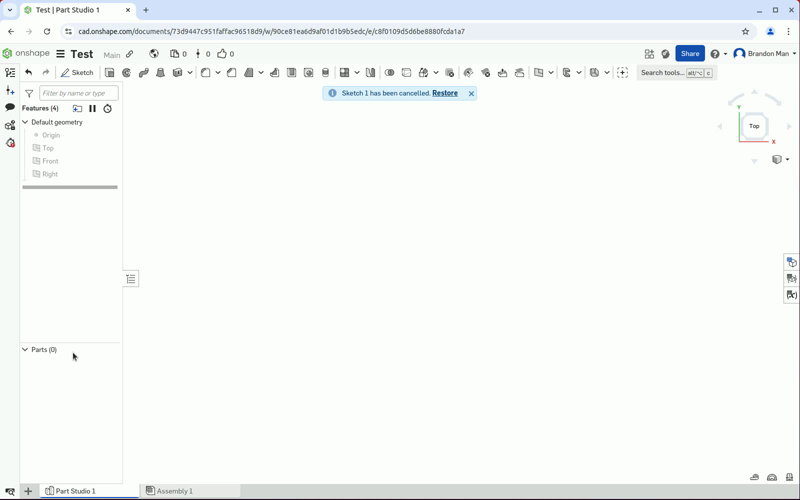
key(shift+p)
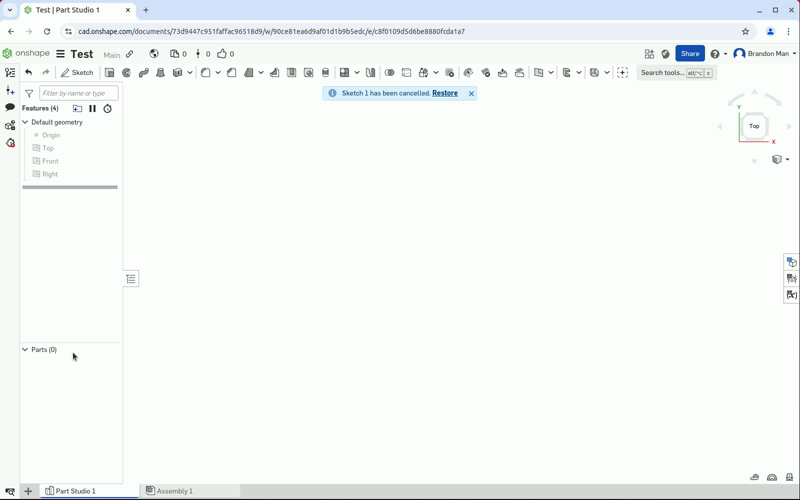
key(space)
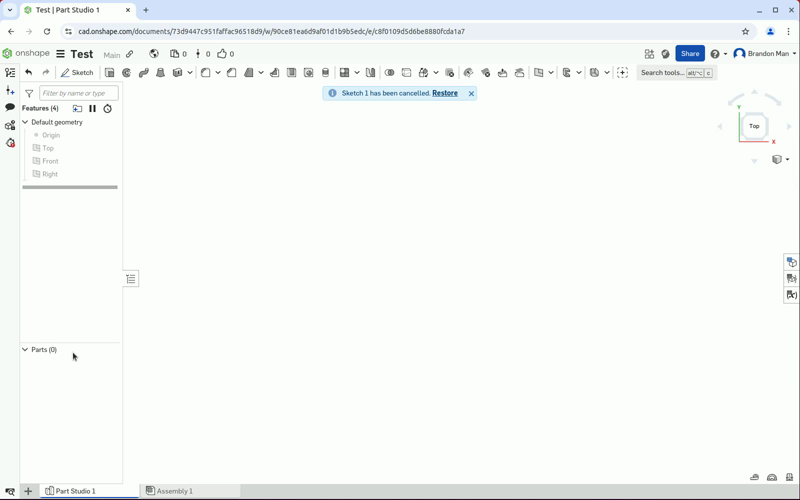
key_down(shift)
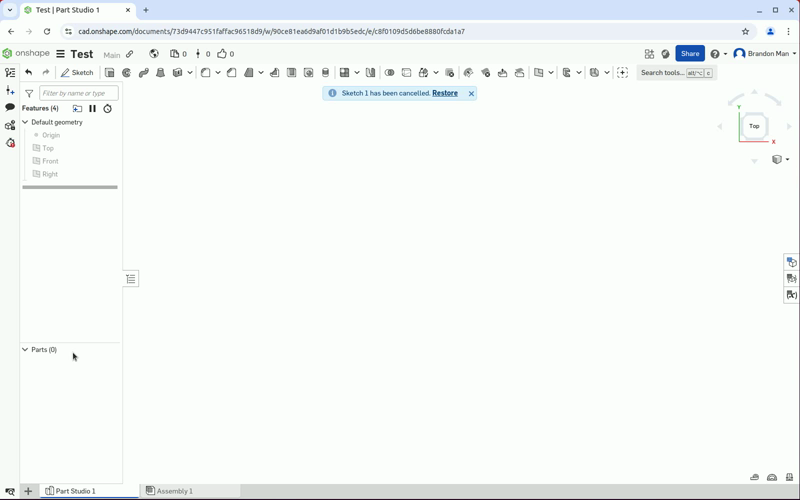
key(up)
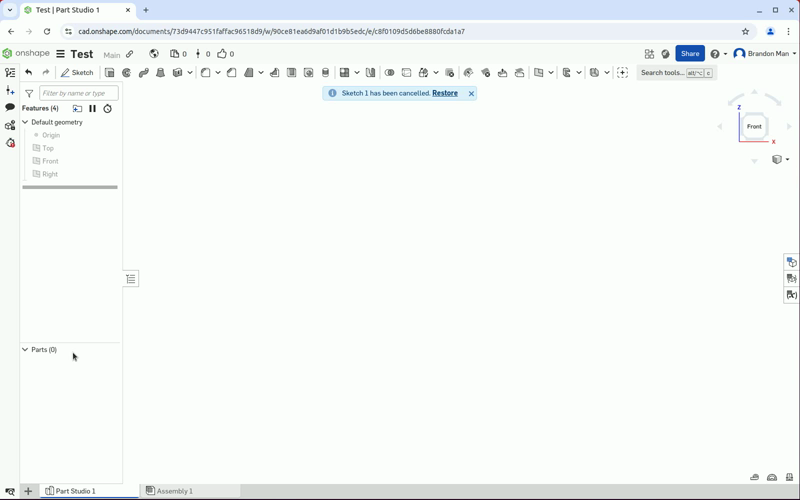
key_up(shift)
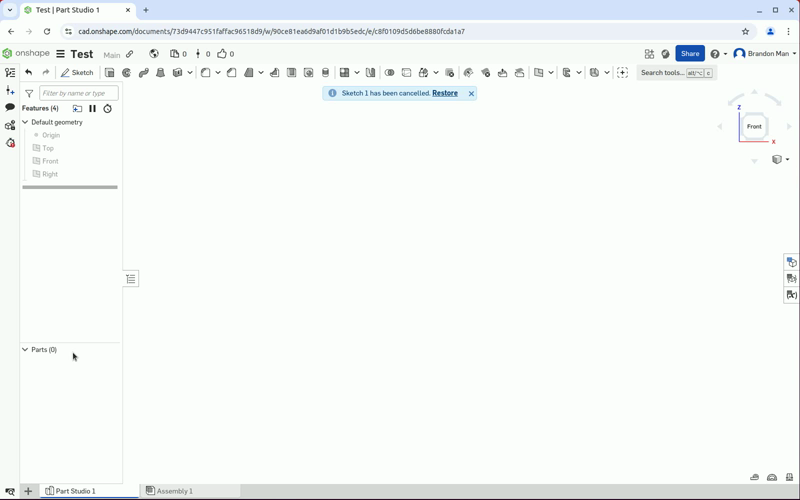
mouse_move(73, 352)
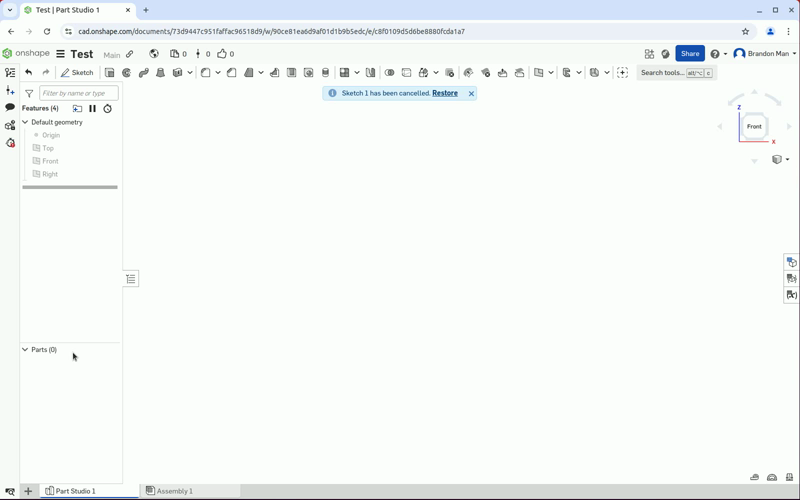
key(shift+y)
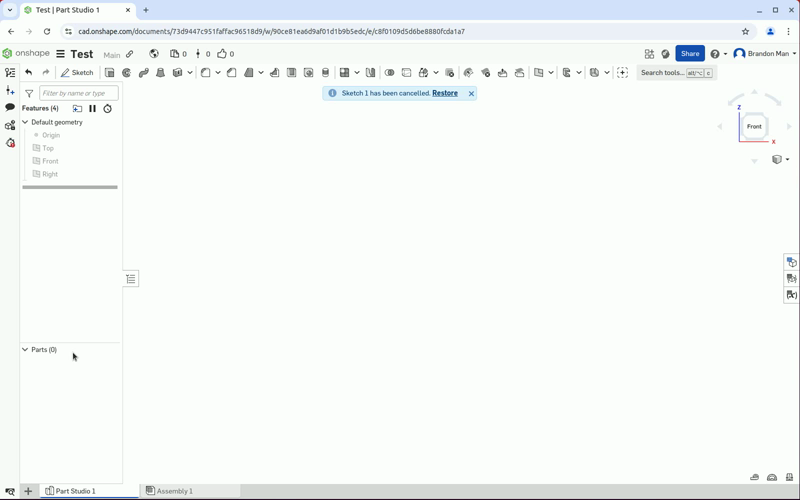
key(shift+s)
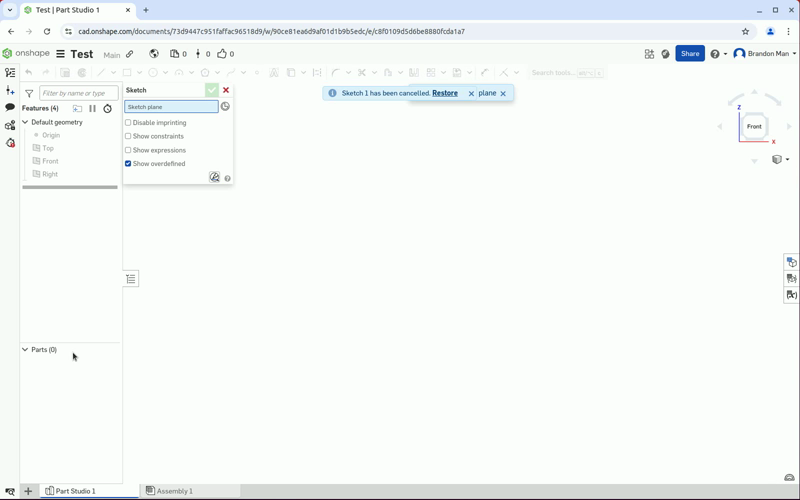
mouse_move(73, 163)
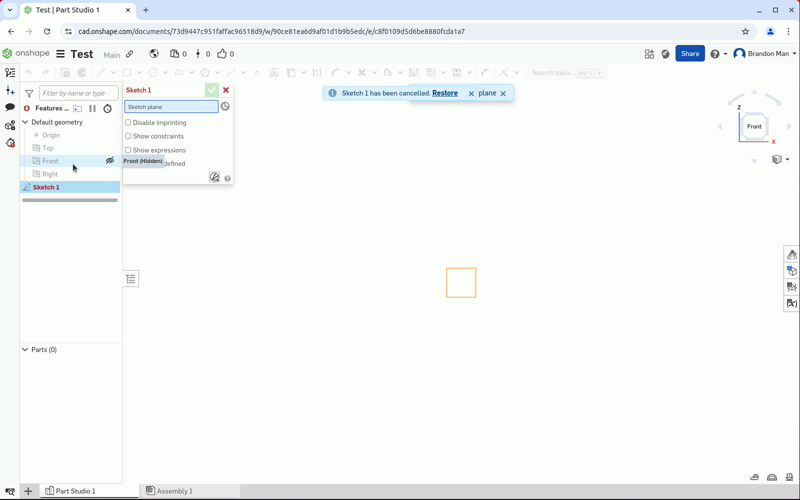
click(73, 163)
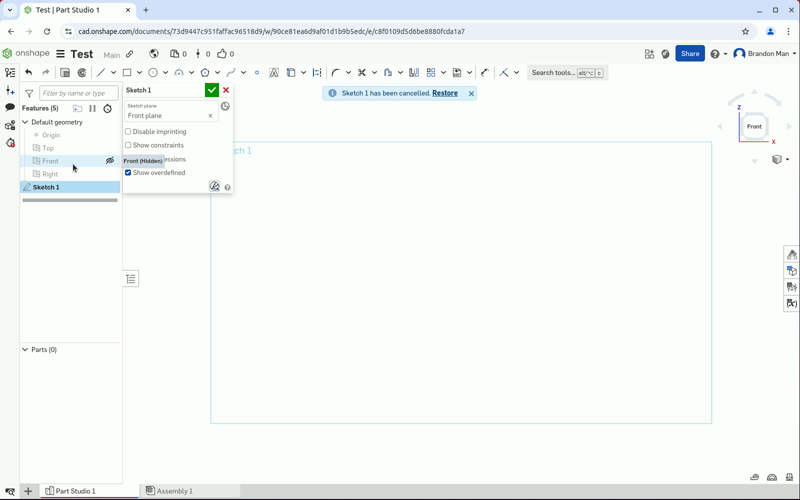
mouse_move(73, 352)
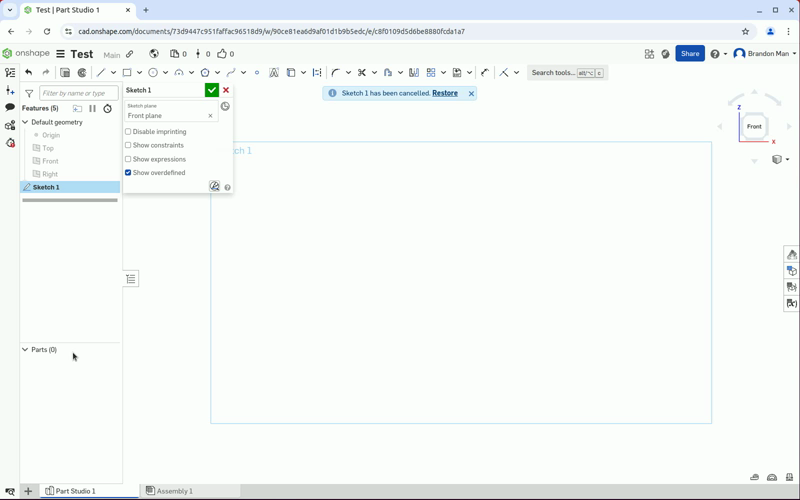
key(y)
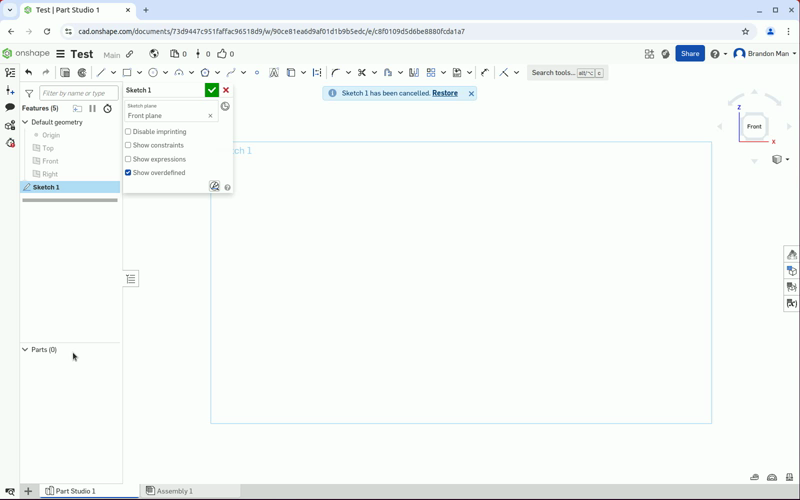
key(l)
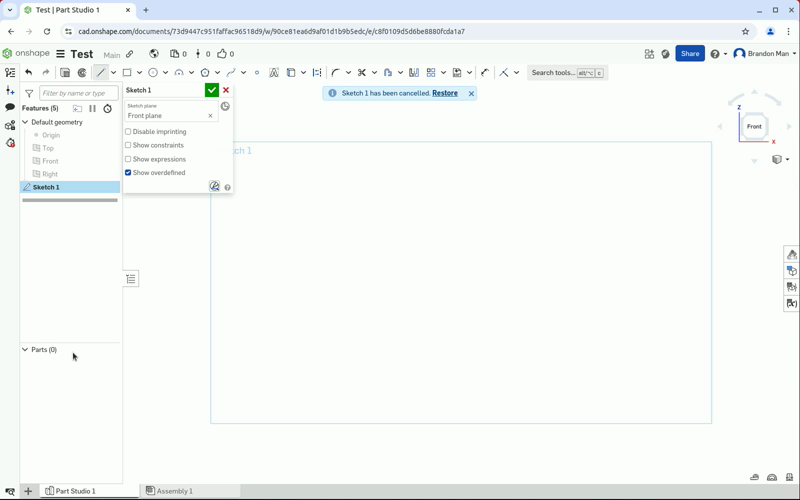
key_down(shift)
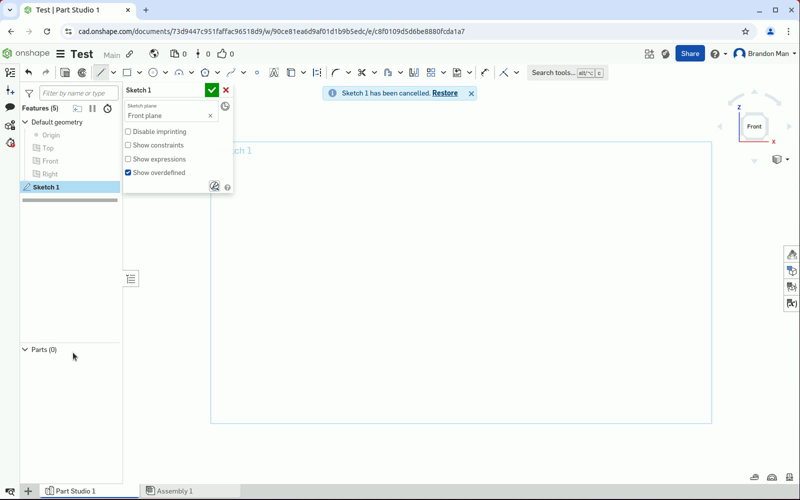
mouse_move(353, 267)
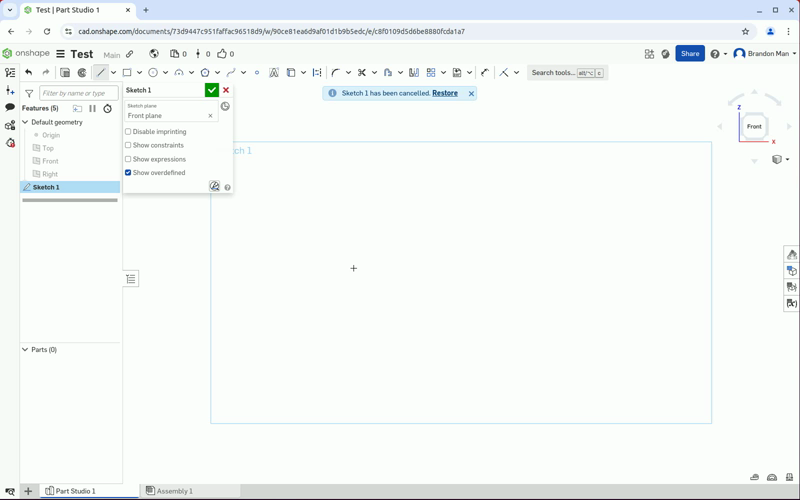
click(353, 267)
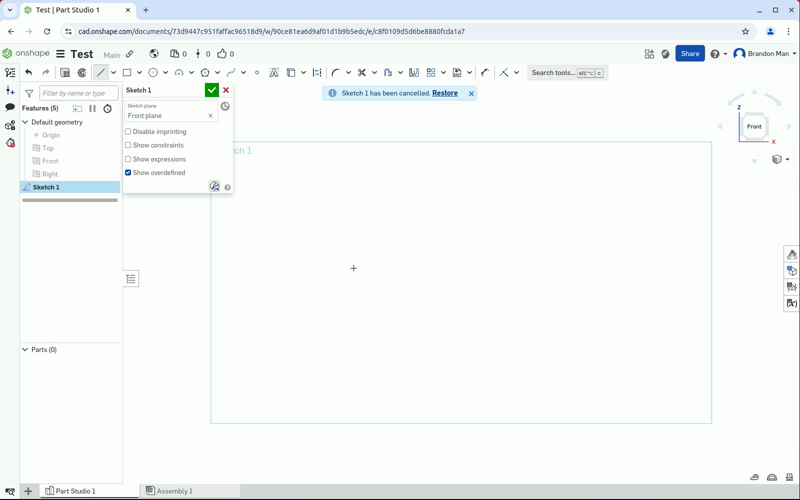
key_up(shift)
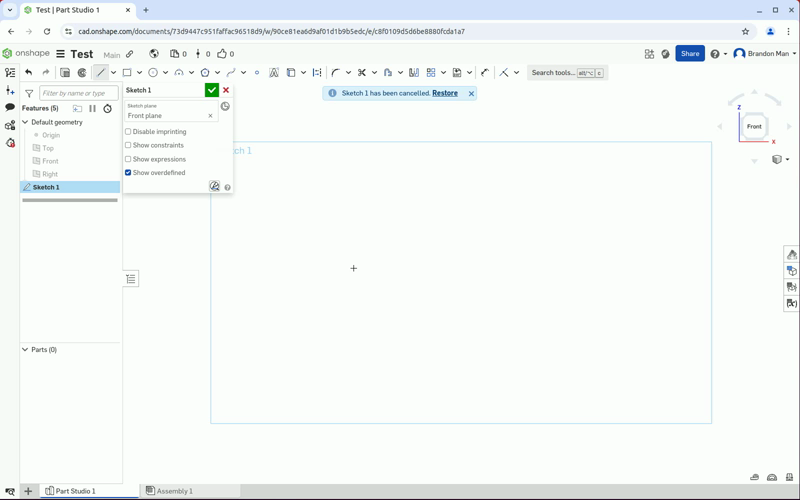
key_down(shift)
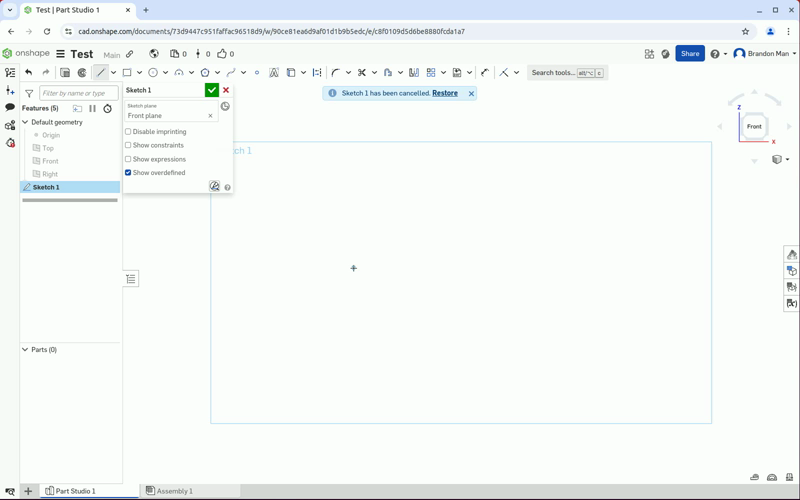
mouse_move(383, 267)
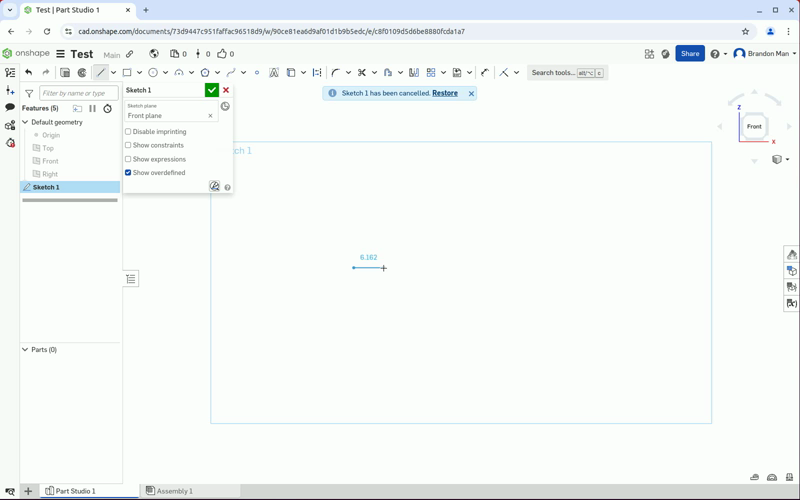
mouse_move(372, 267)
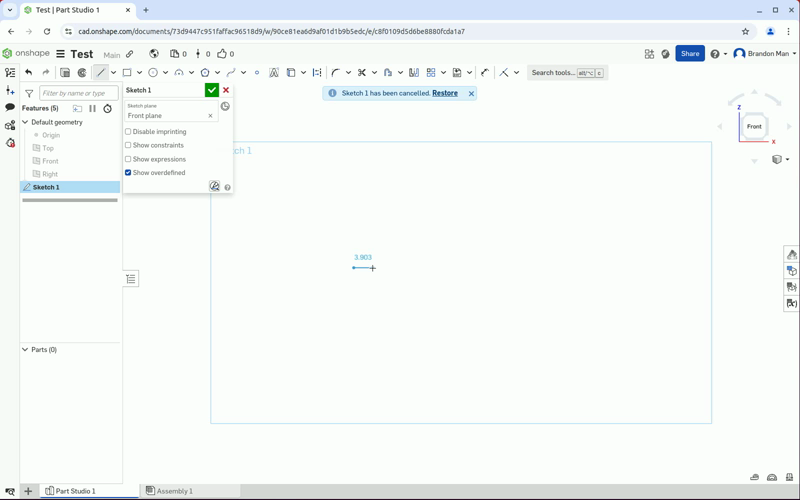
click(372, 267)
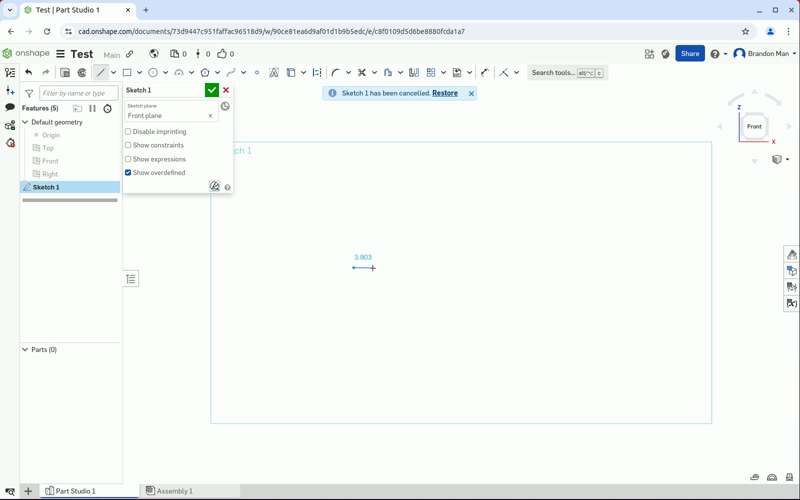
key_up(shift)
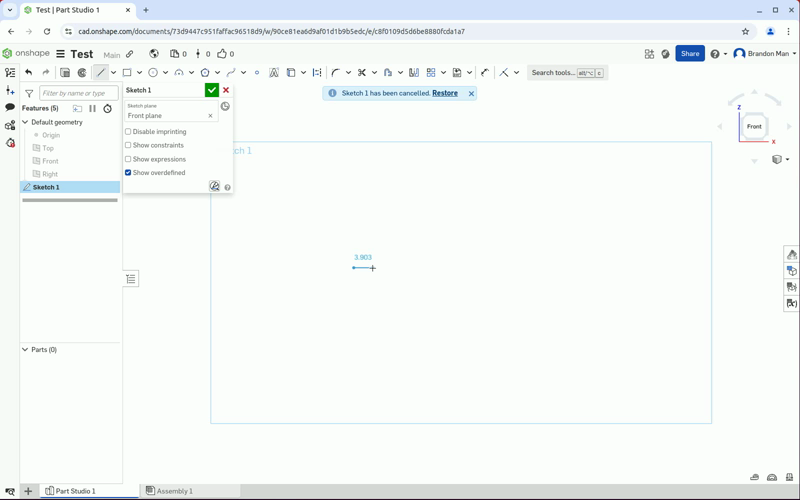
key_down(shift)
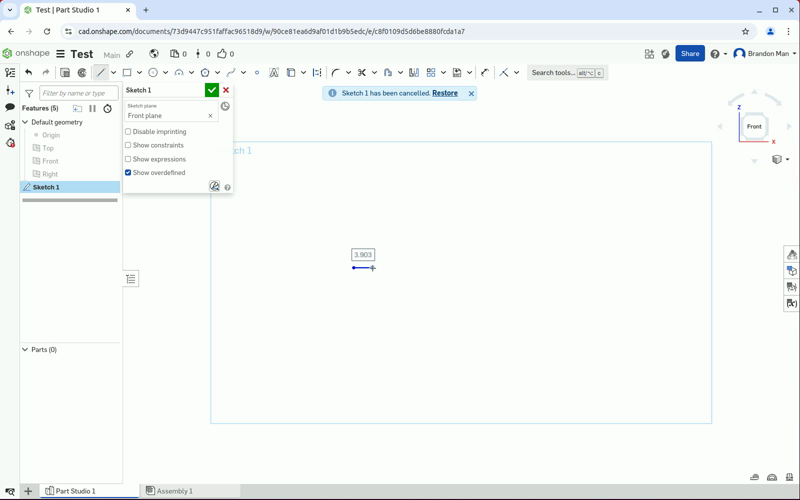
mouse_move(402, 267)
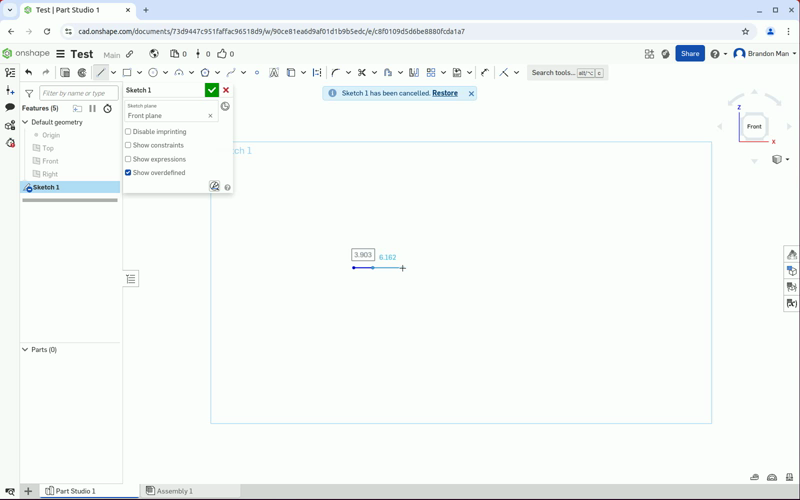
mouse_move(372, 283)
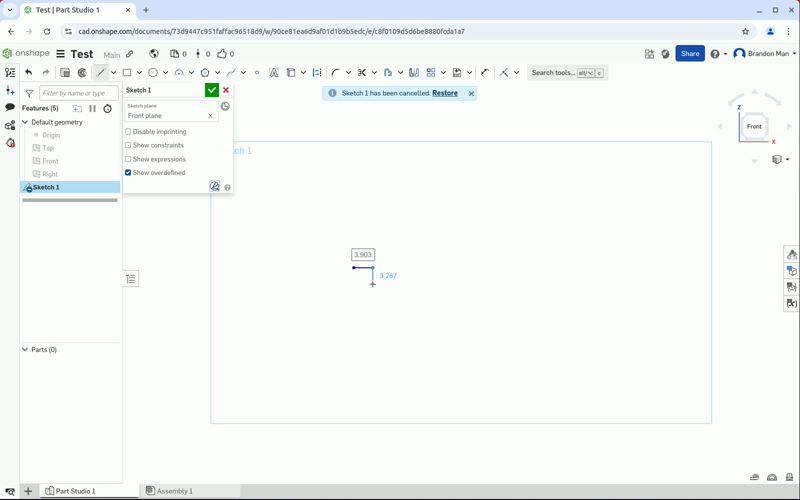
click(372, 283)
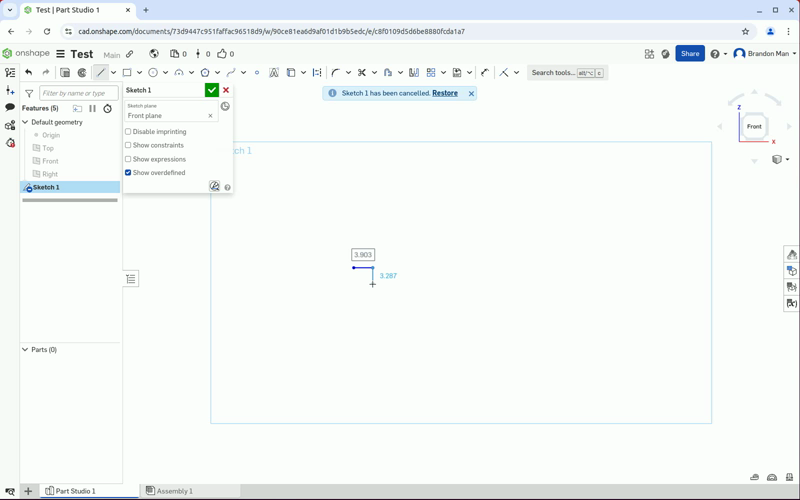
key_up(shift)
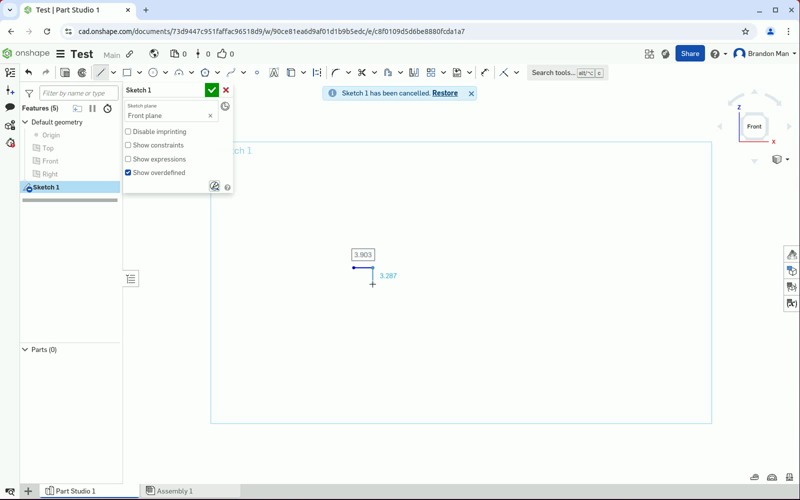
key_down(shift)
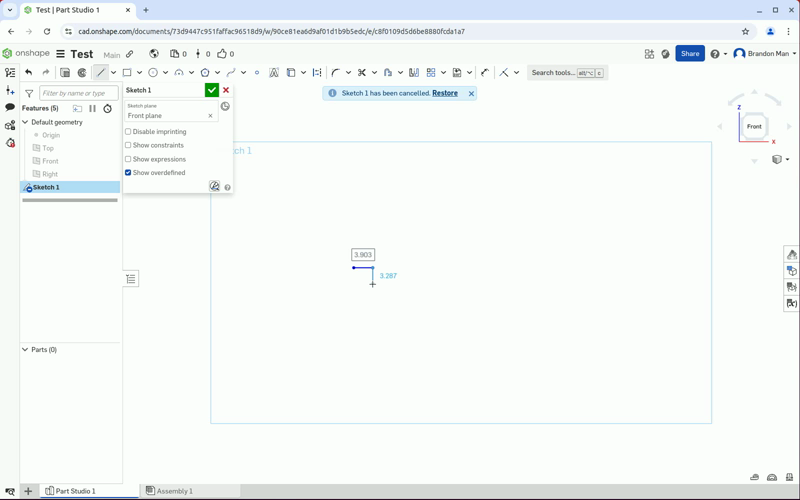
mouse_move(551, 283)
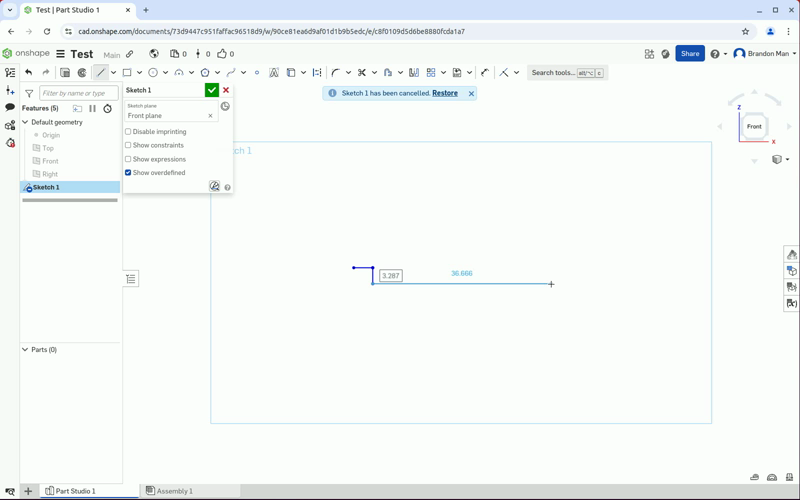
click(551, 283)
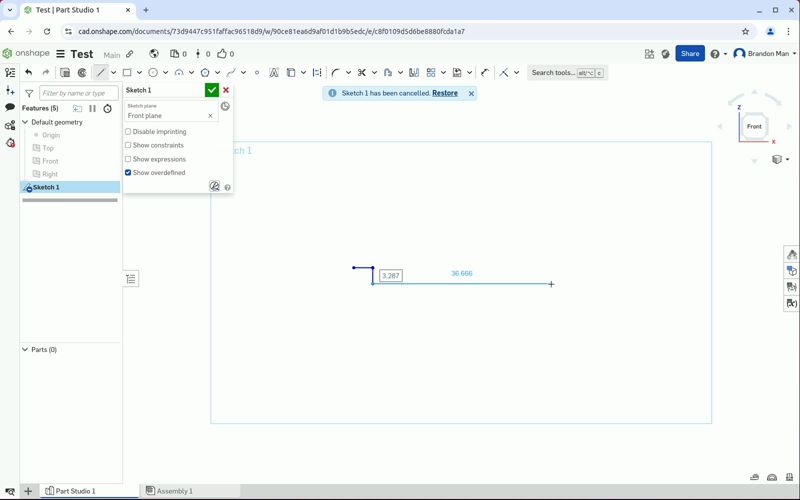
key_up(shift)
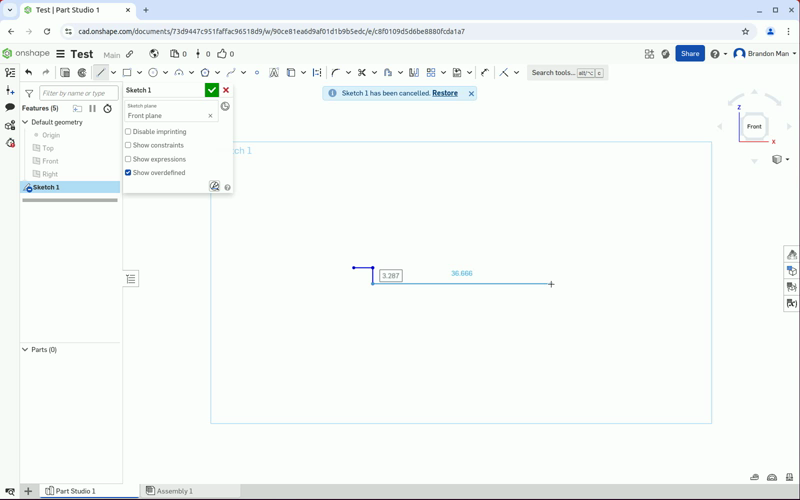
key_down(shift)
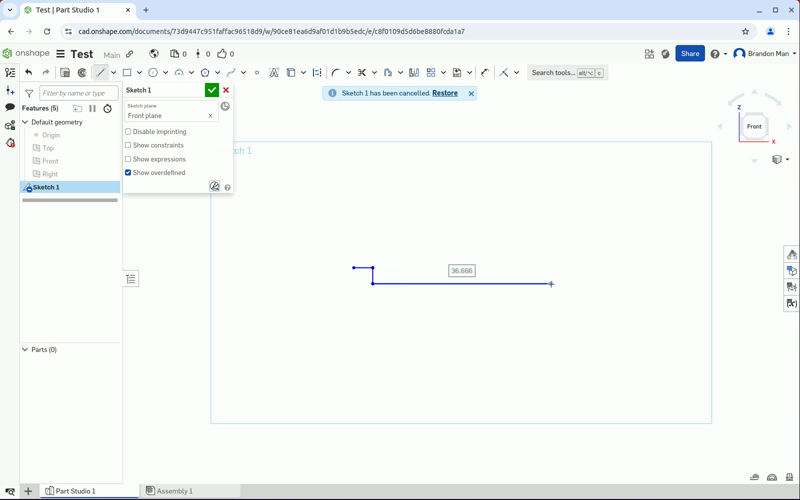
mouse_move(581, 283)
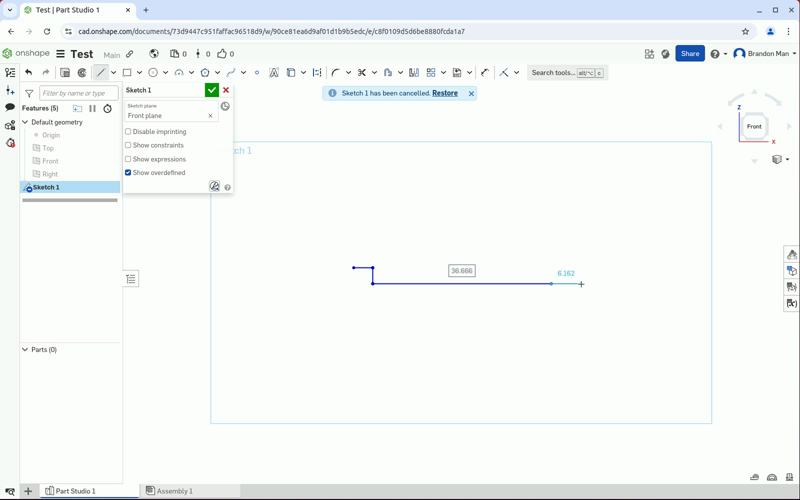
mouse_move(551, 267)
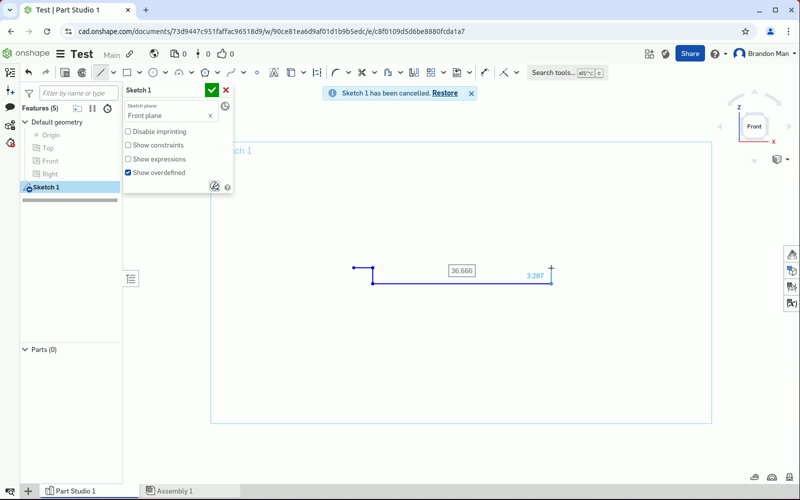
click(551, 267)
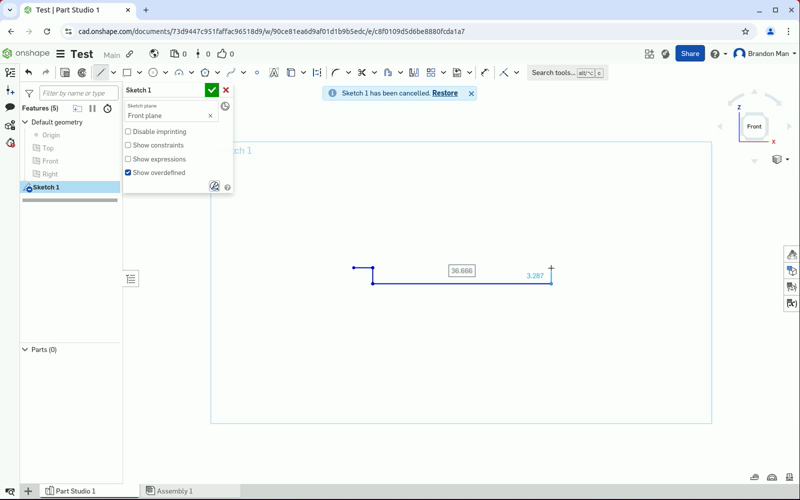
key_up(shift)
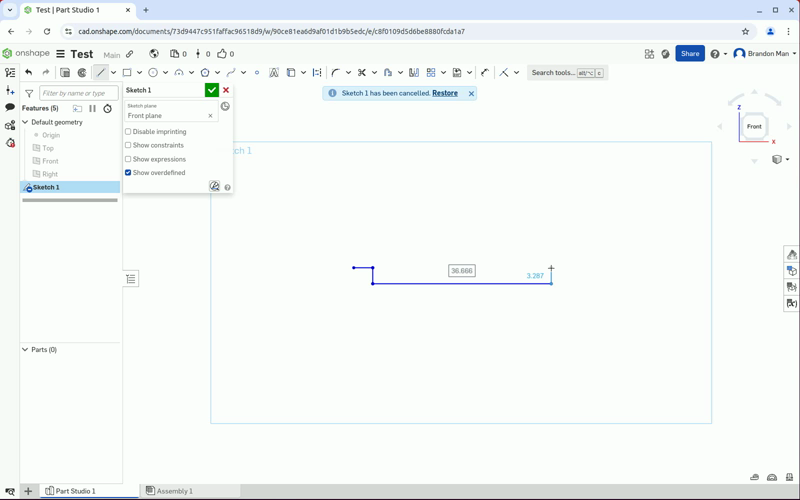
key_down(shift)
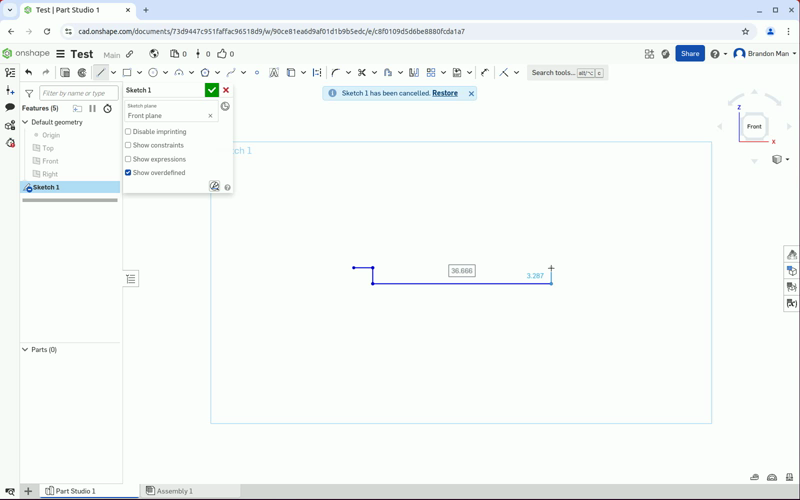
mouse_move(581, 267)
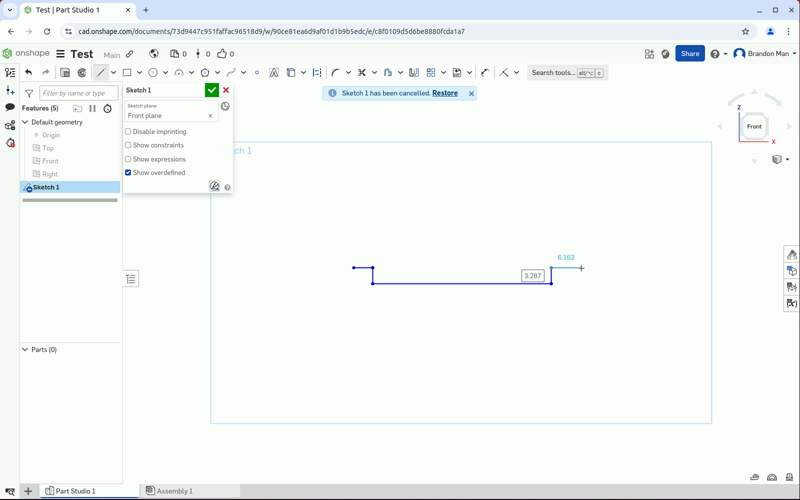
mouse_move(570, 267)
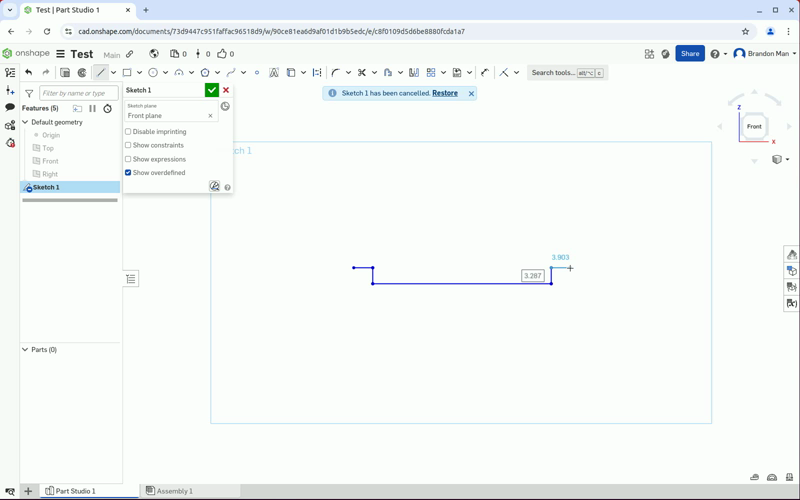
click(570, 267)
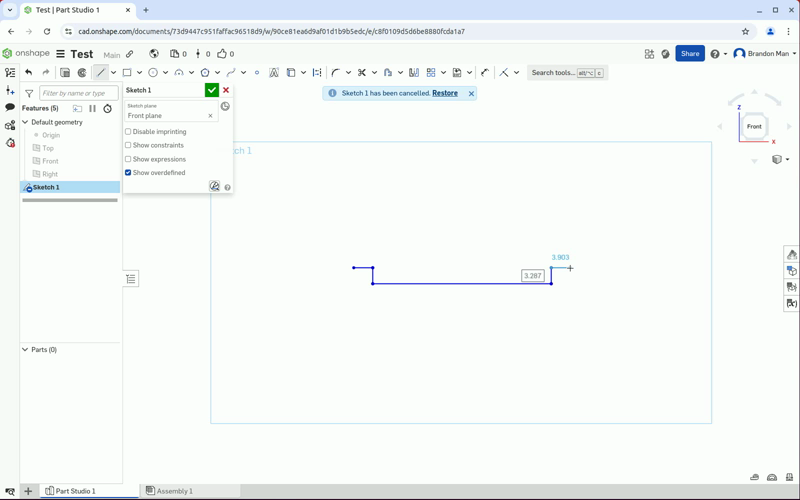
key_up(shift)
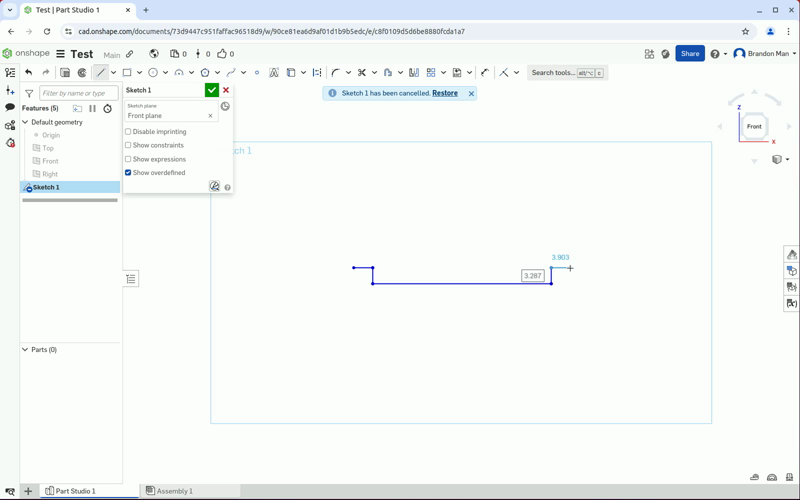
key(esc)
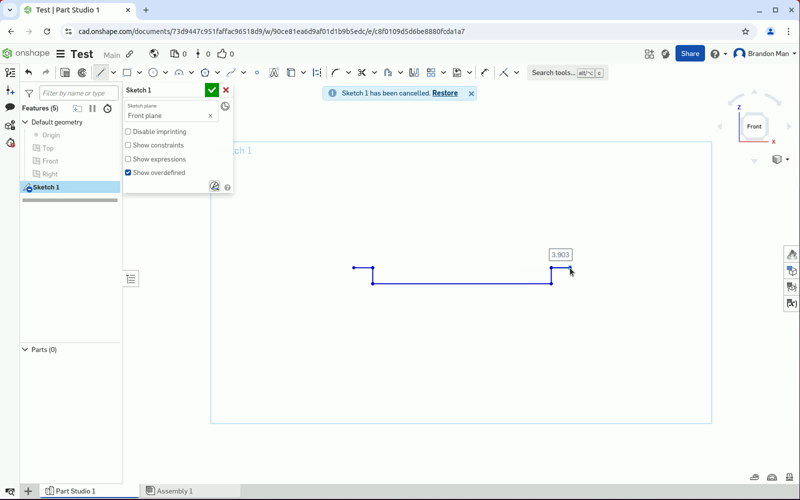
key(a)
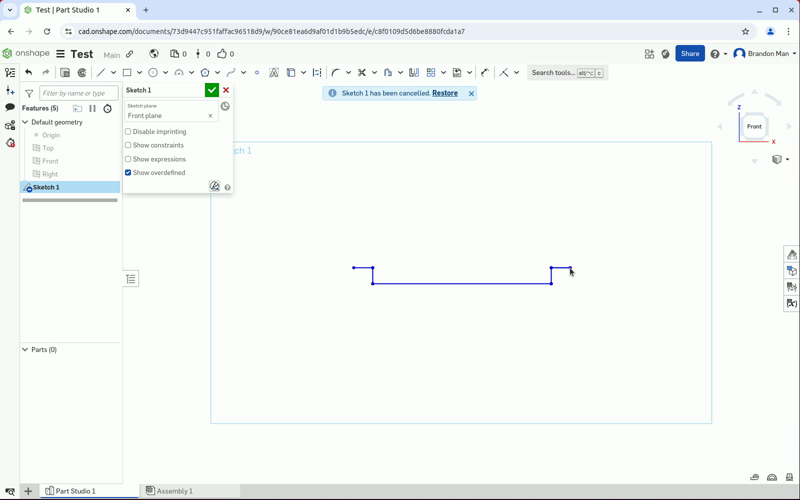
mouse_move(570, 267)
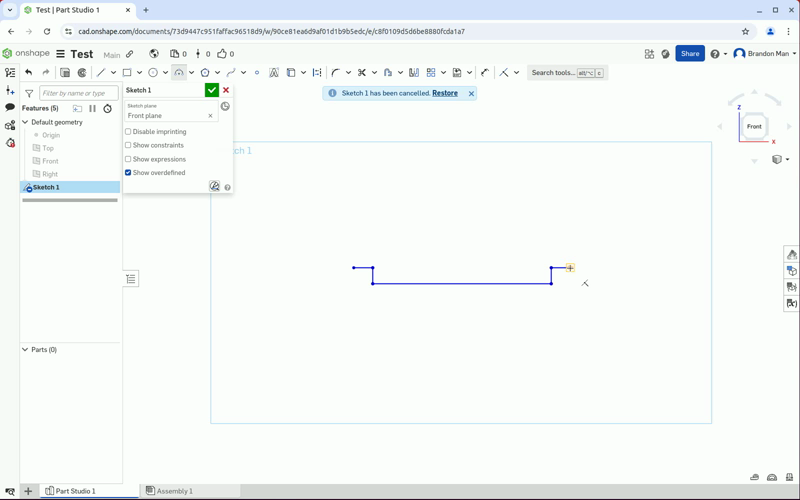
click(570, 267)
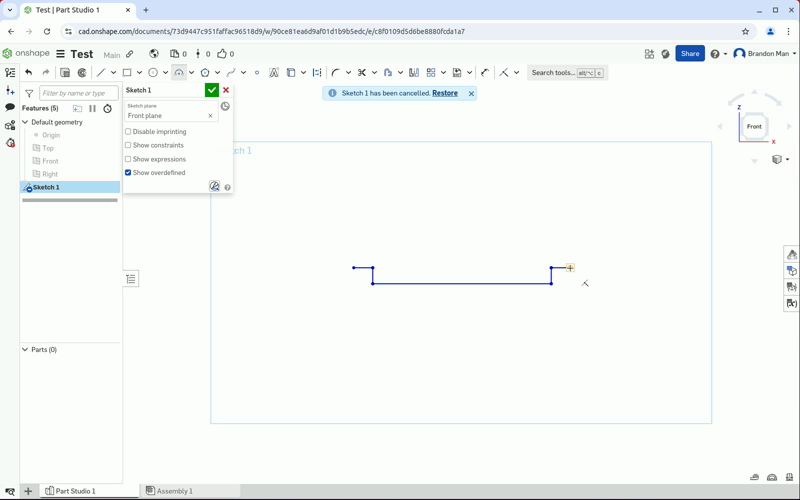
key_down(shift)
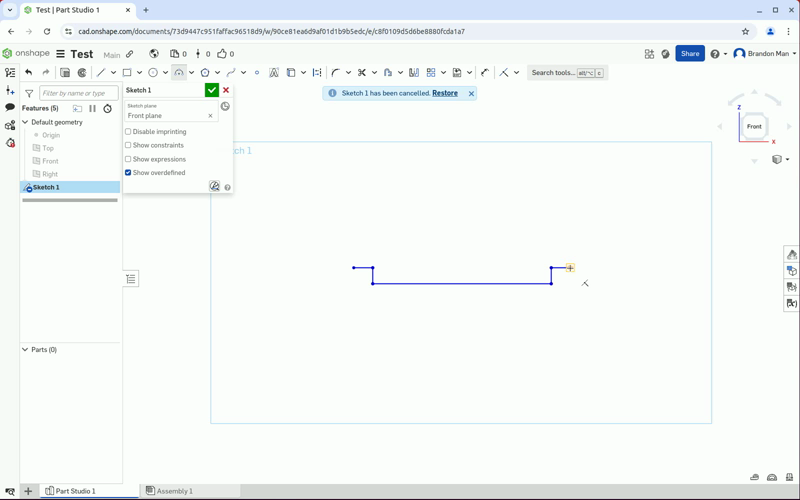
mouse_move(524, 203)
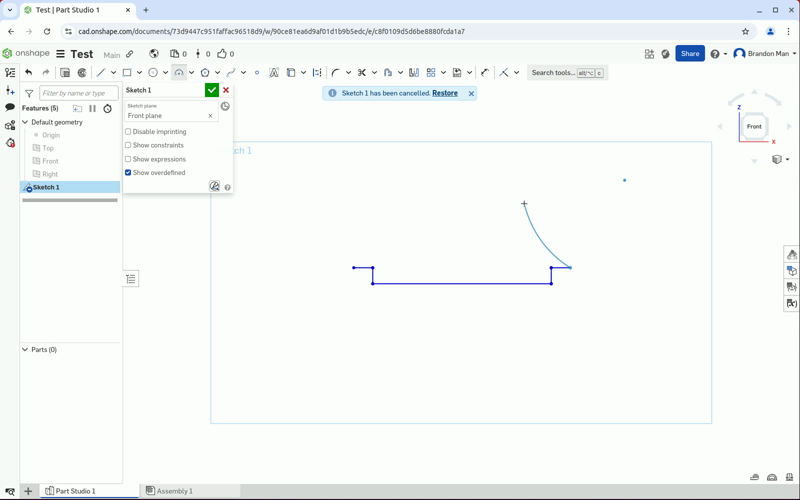
click(524, 203)
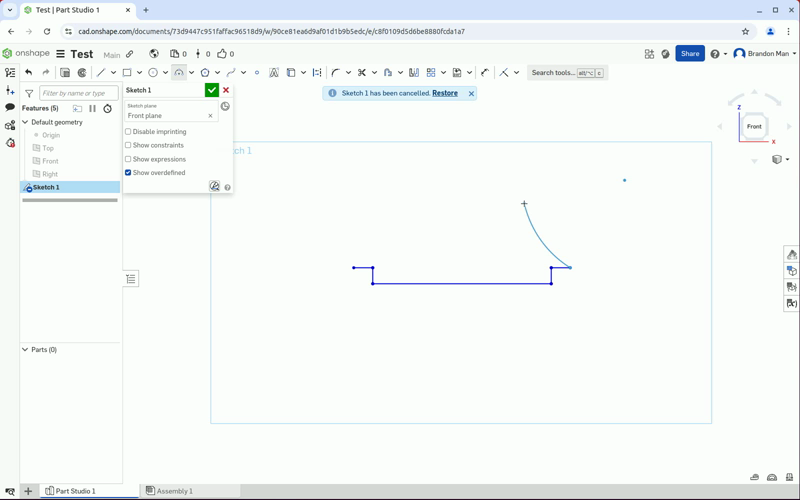
mouse_move(563, 223)
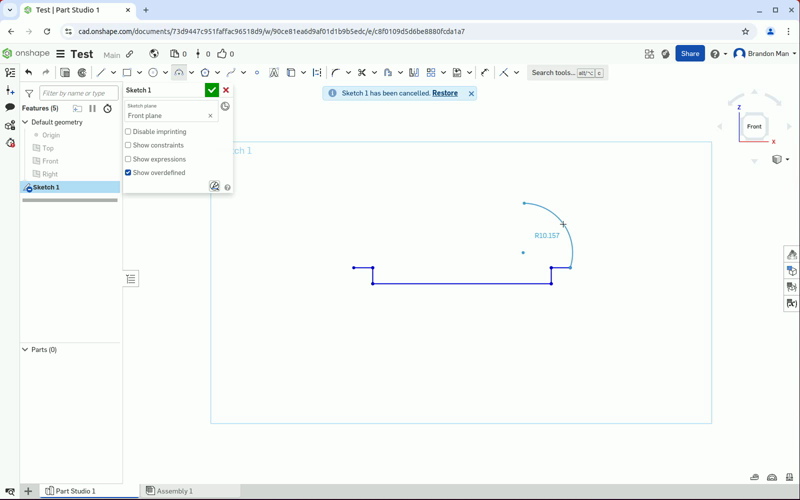
click(563, 223)
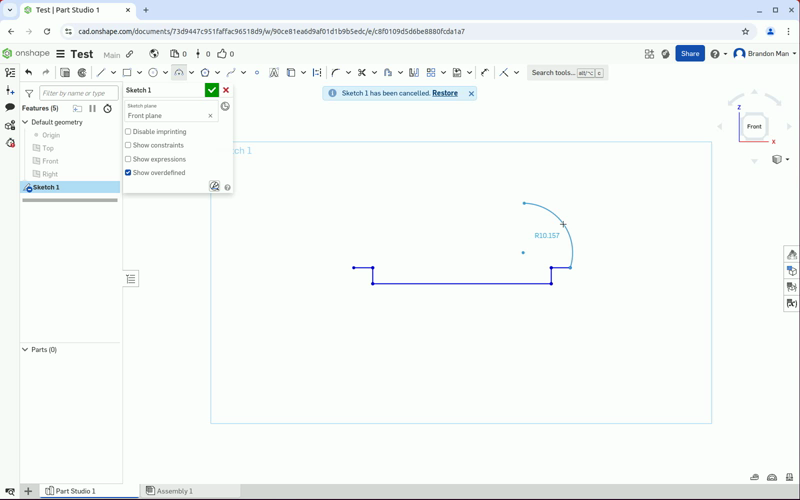
key_up(shift)
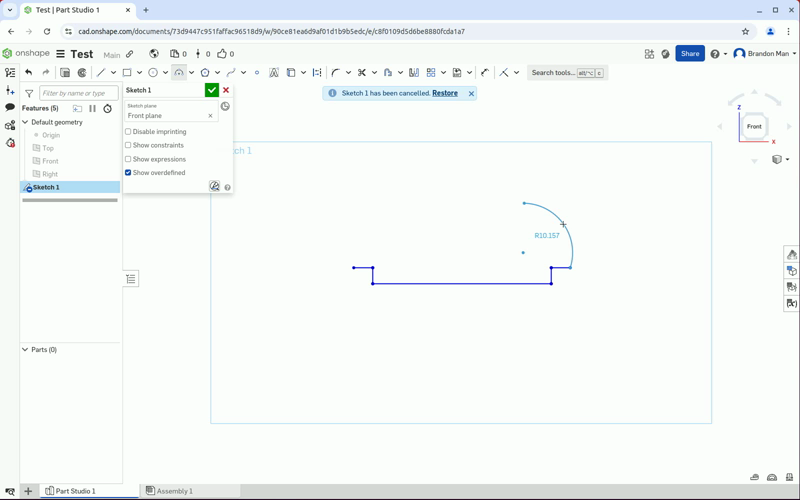
key(esc)
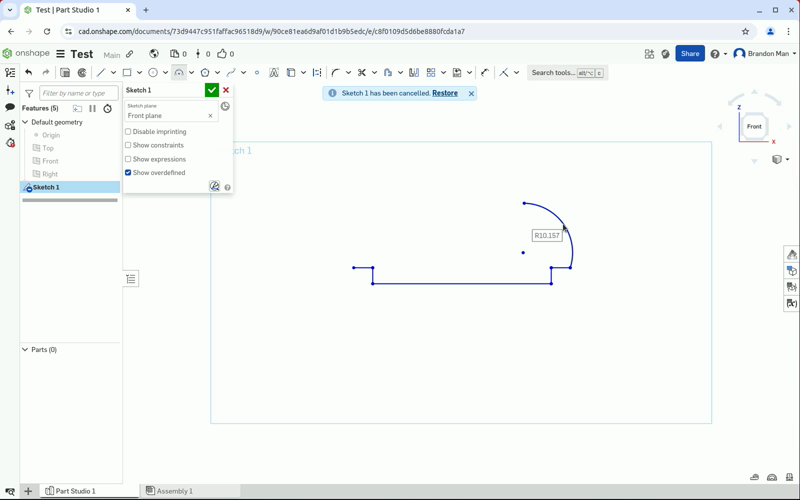
key(l)
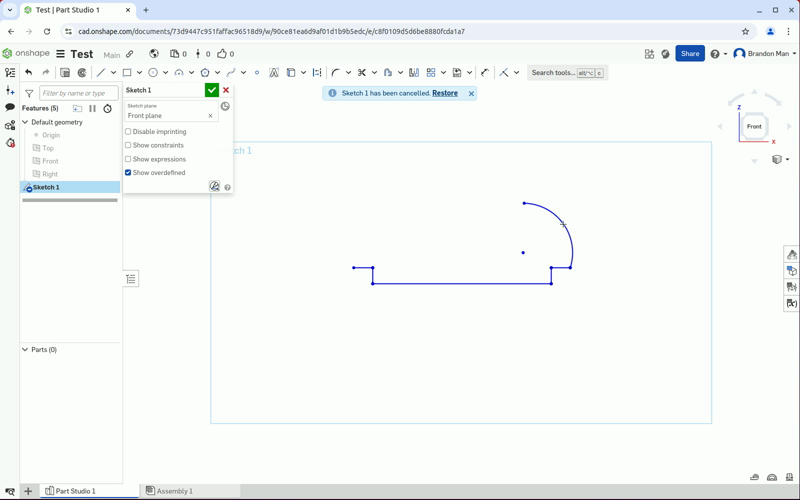
mouse_move(524, 203)
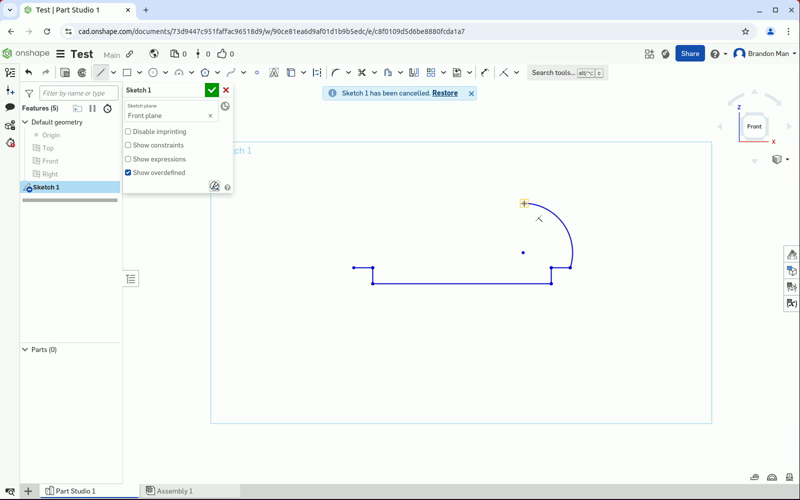
click(524, 203)
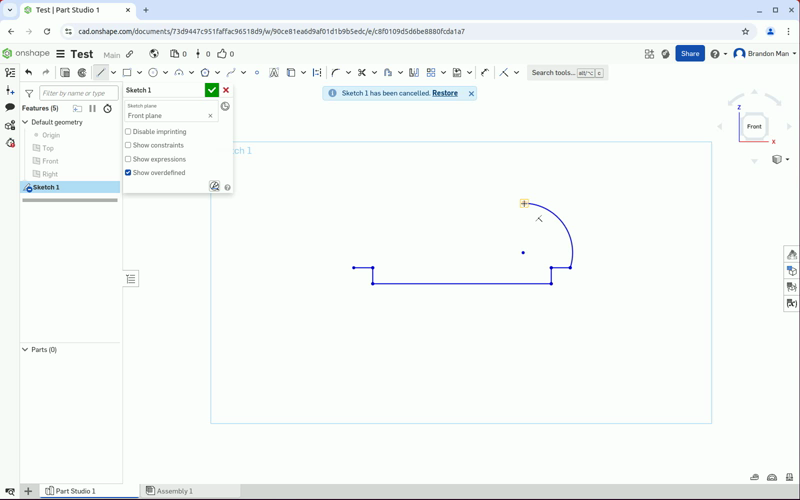
key_down(shift)
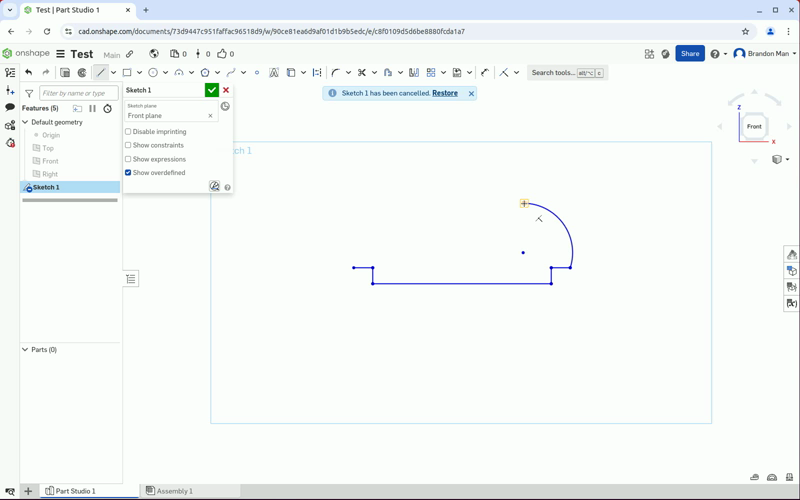
mouse_move(399, 203)
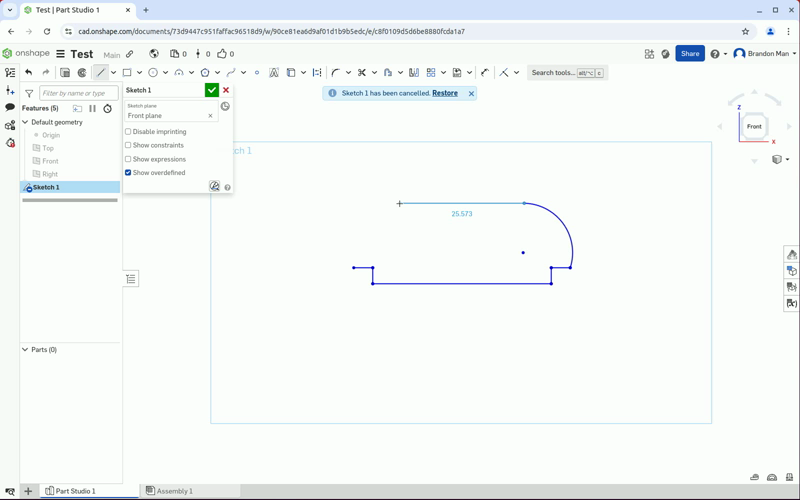
click(399, 203)
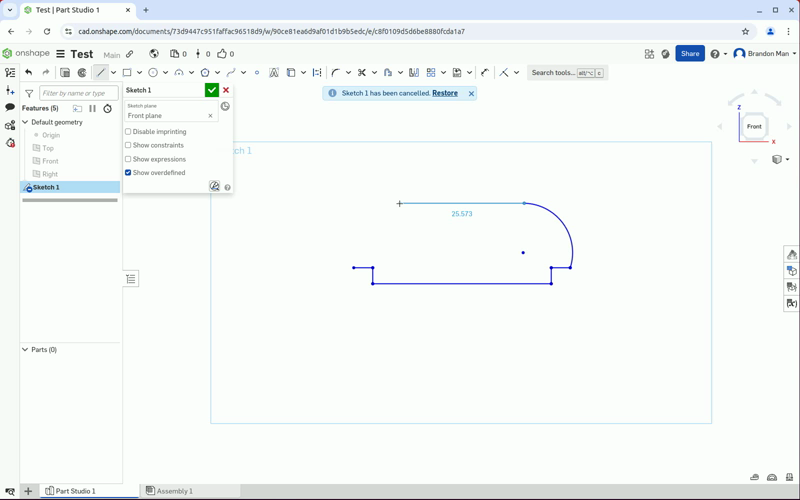
key_up(shift)
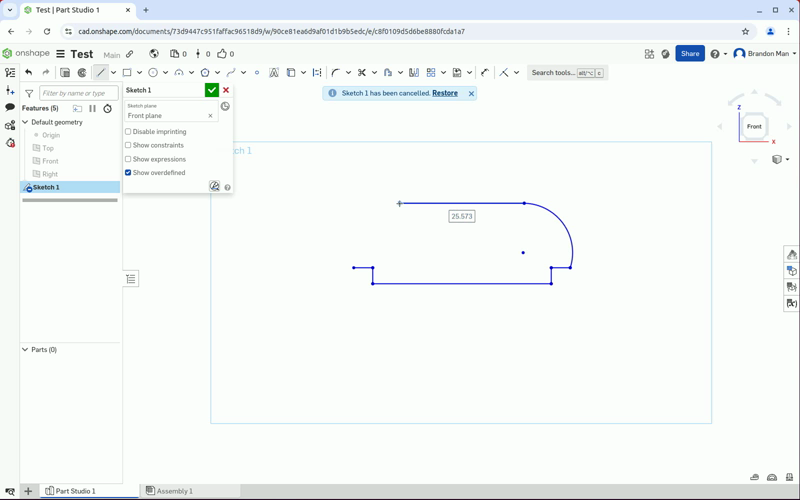
key(esc)
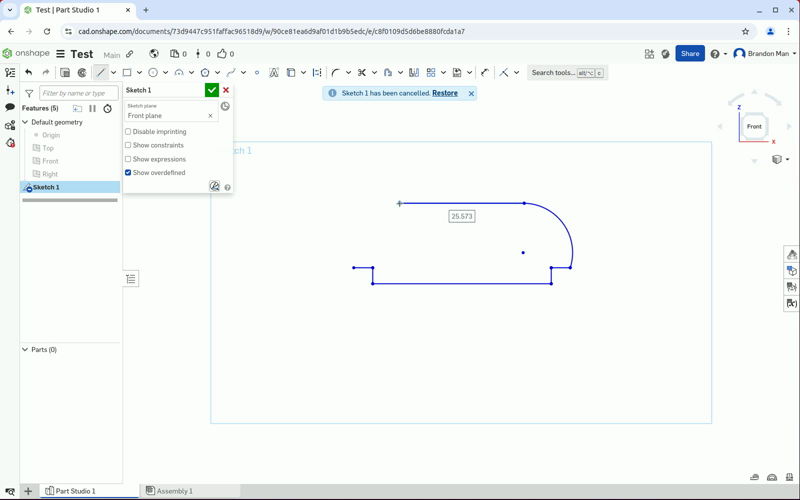
key(a)
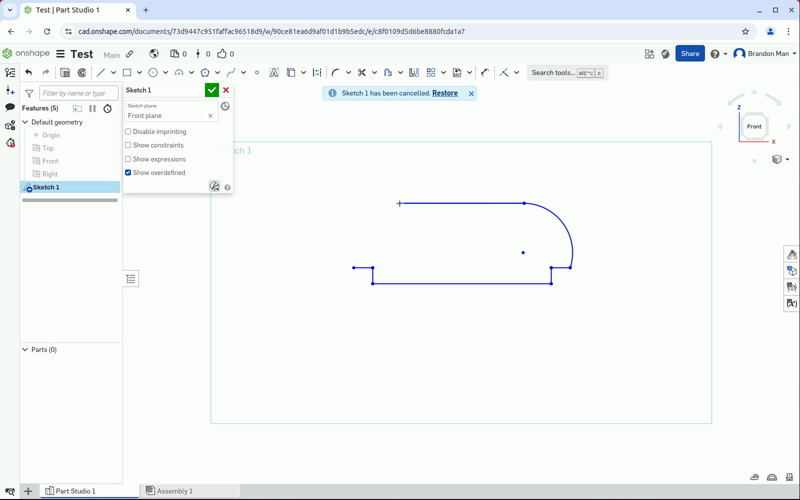
mouse_move(399, 203)
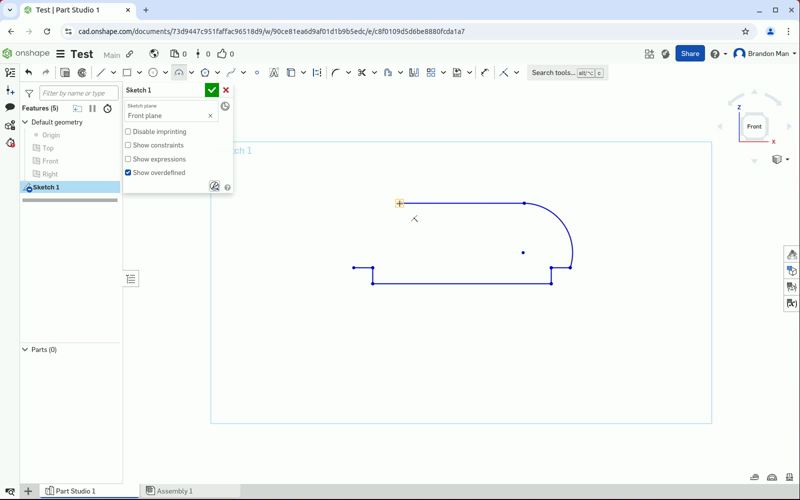
click(399, 203)
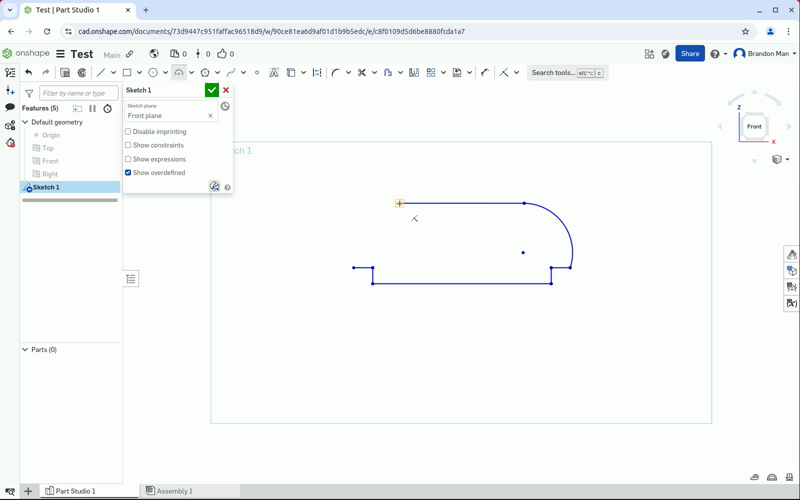
mouse_move(353, 267)
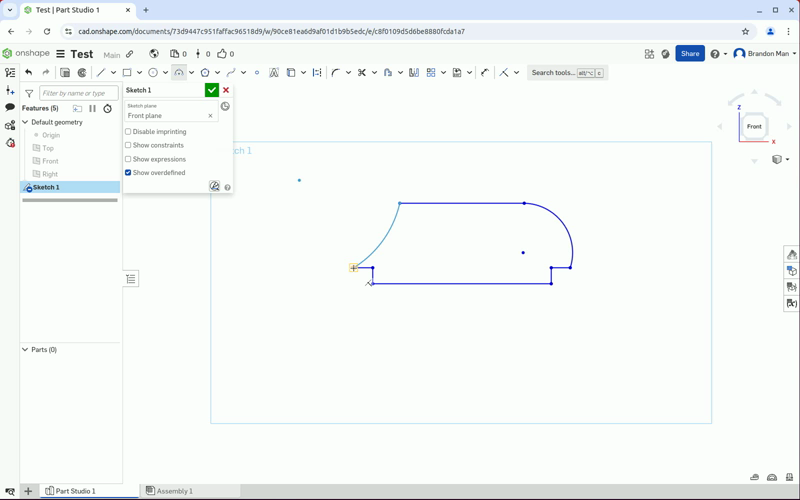
click(353, 267)
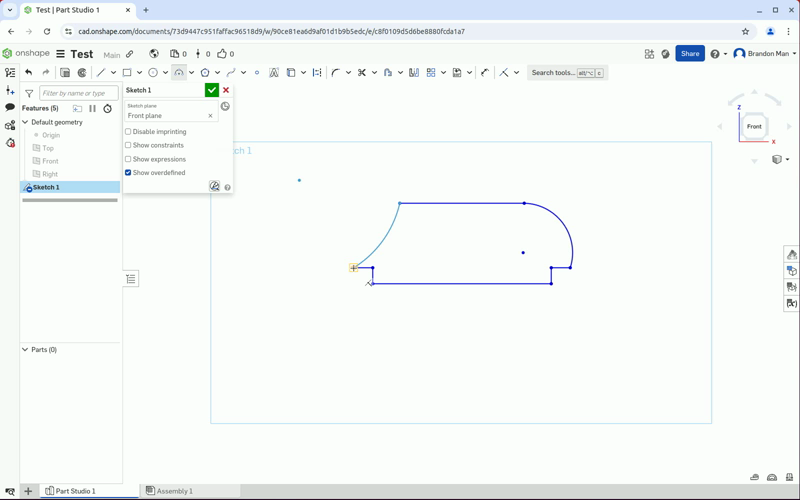
key_down(shift)
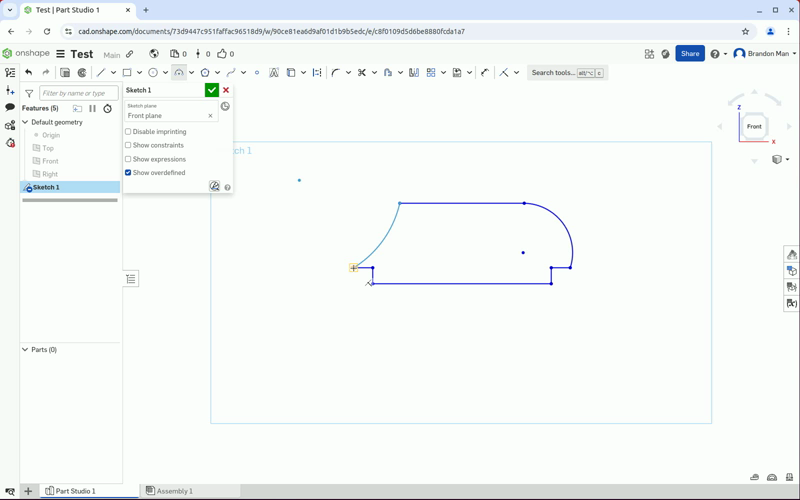
mouse_move(360, 223)
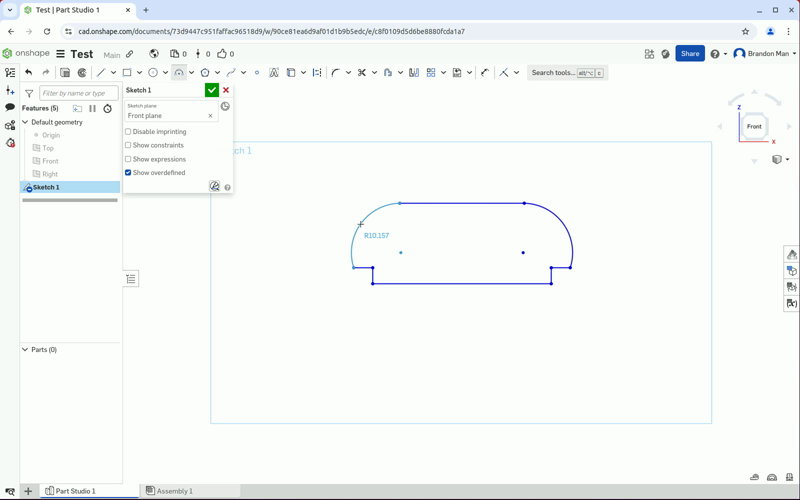
click(360, 223)
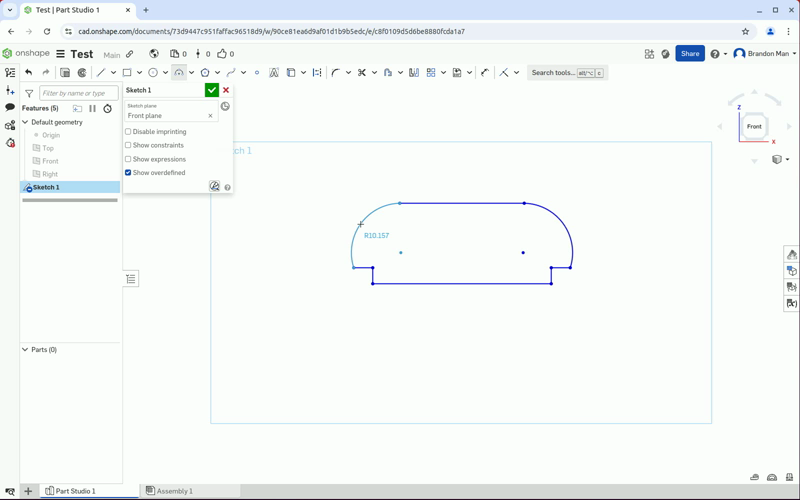
key_up(shift)
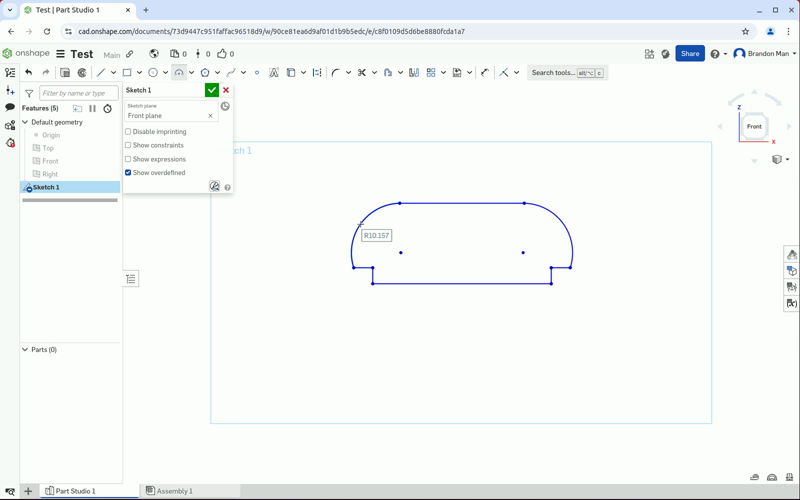
key(esc)
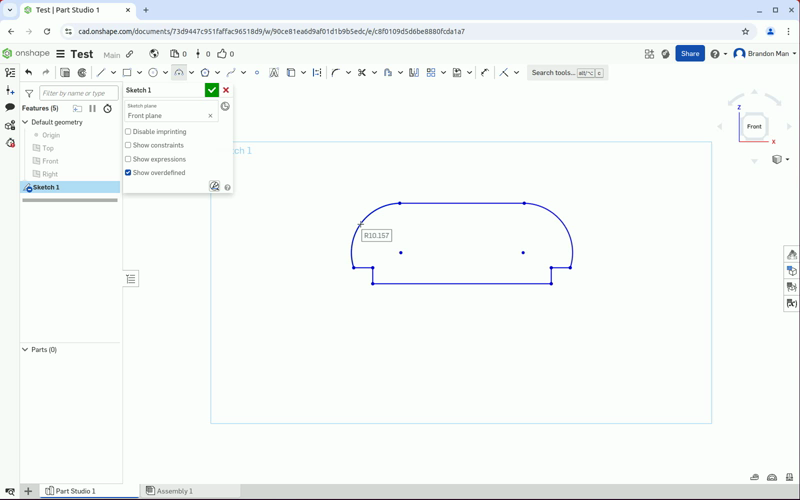
mouse_move(527, 230)
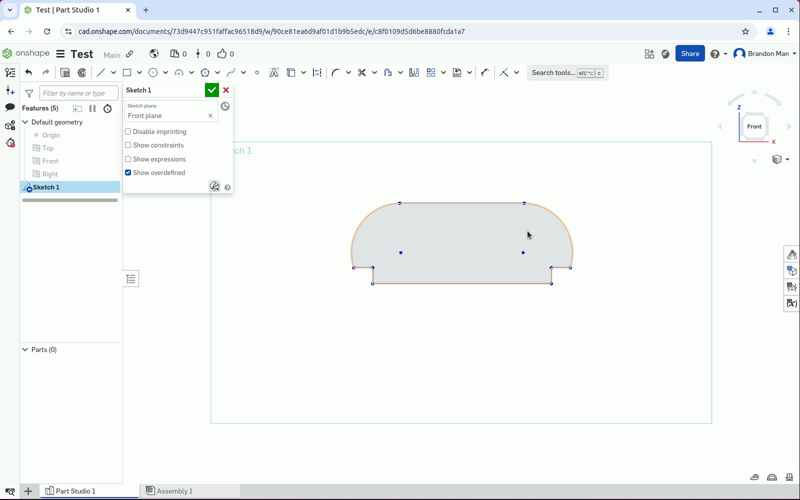
click(527, 230)
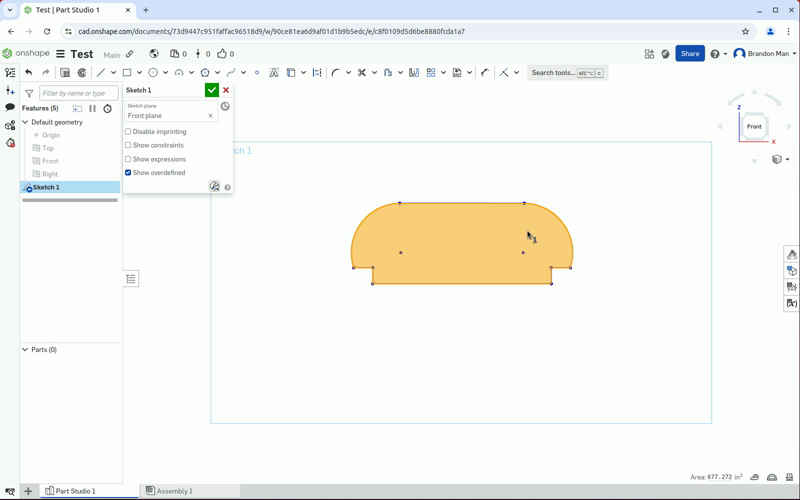
mouse_move(73, 352)
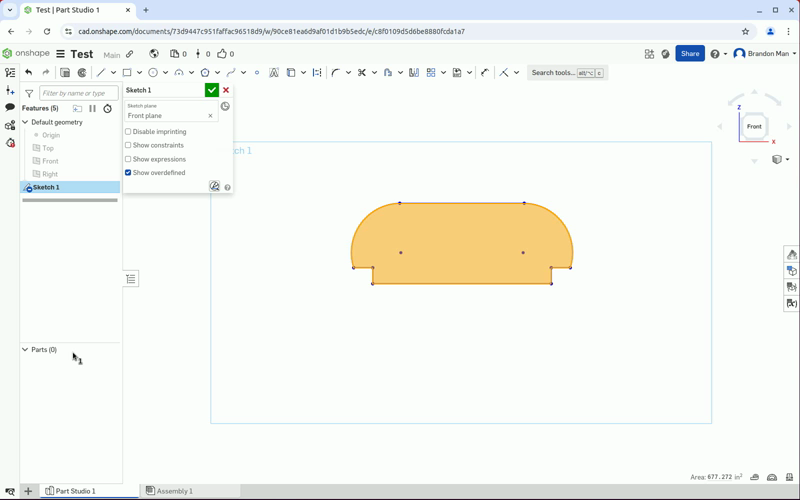
key(shift+y)
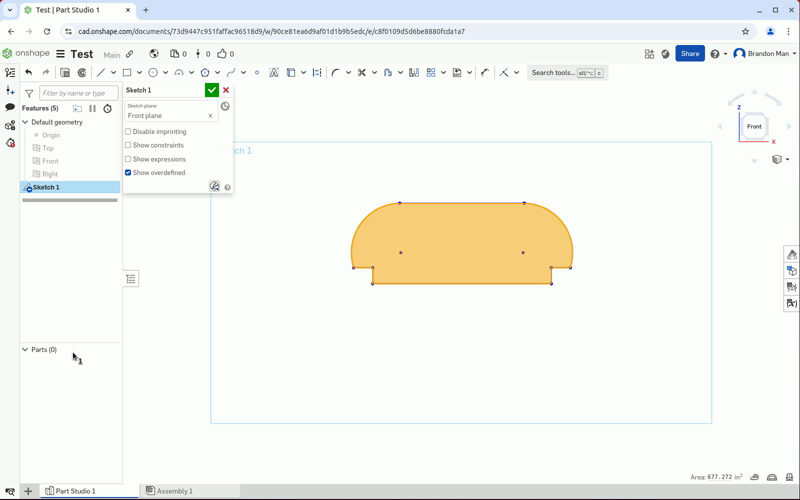
key(shift+e)
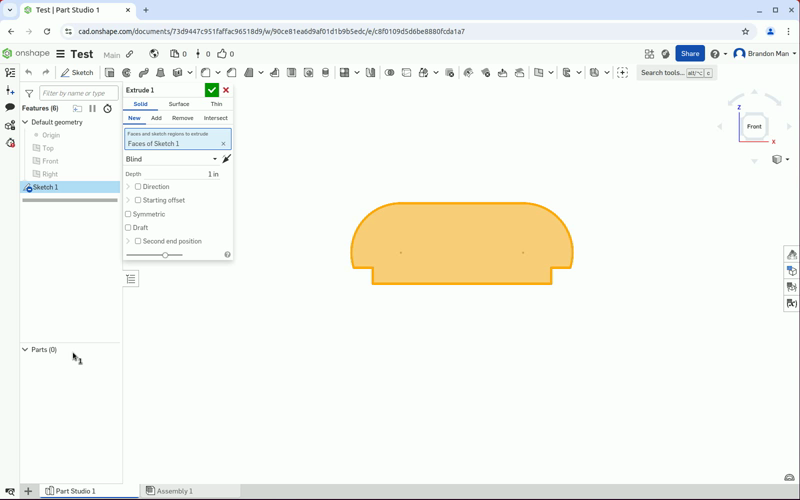
mouse_move(143, 106)
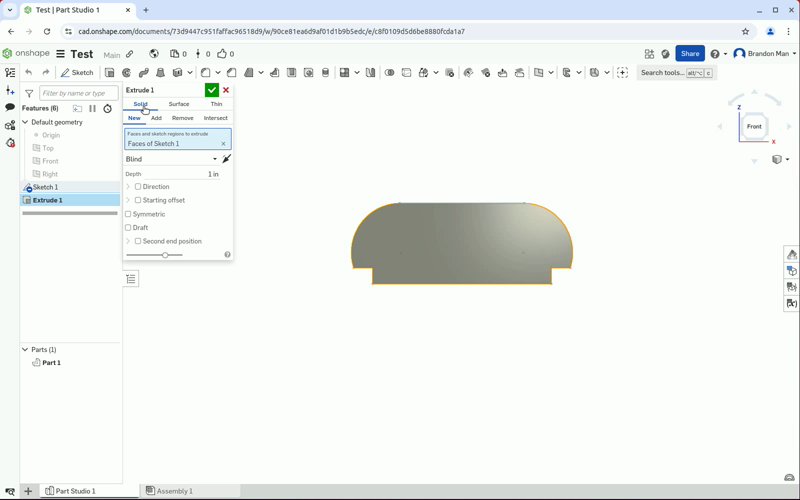
click(143, 106)
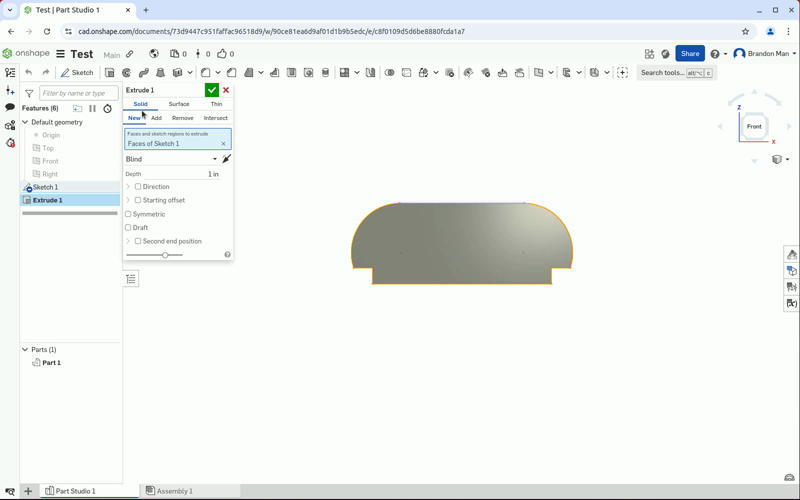
mouse_move(137, 120)
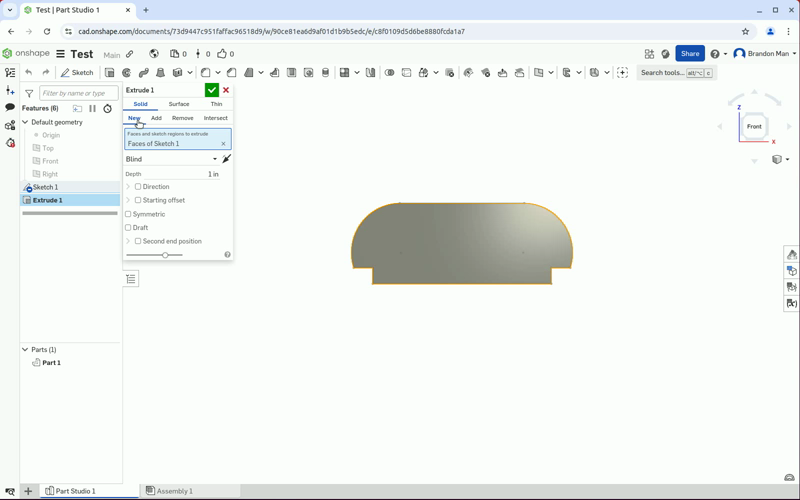
click(137, 120)
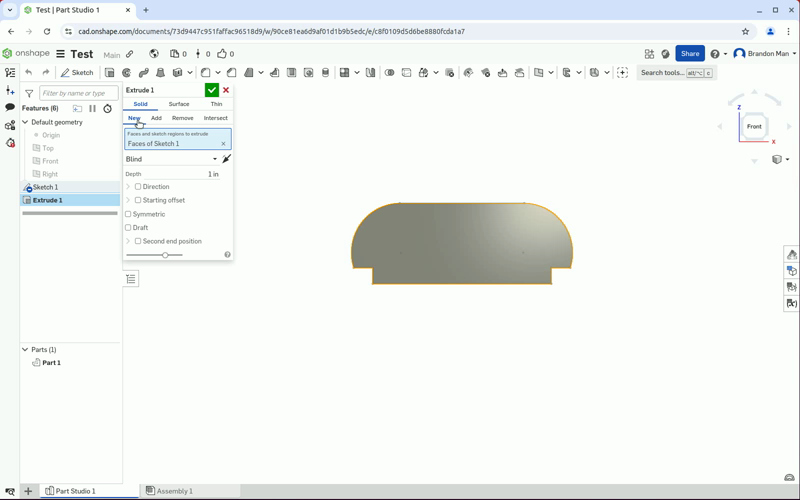
key(tab, 4)
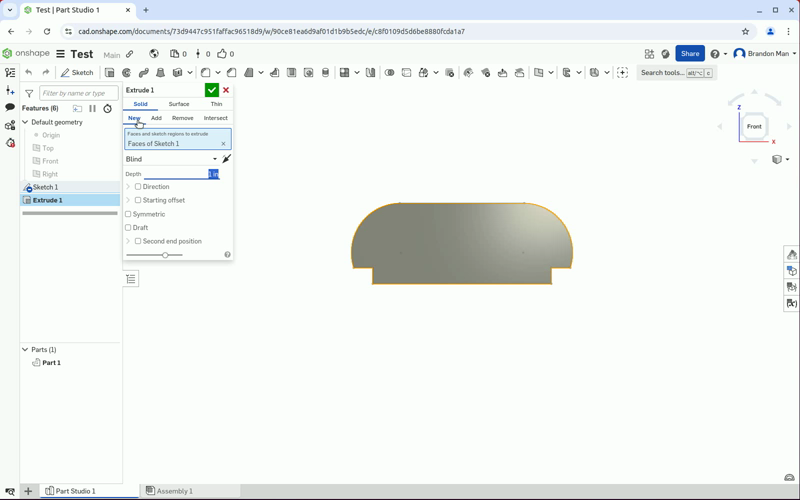
text(20.22)
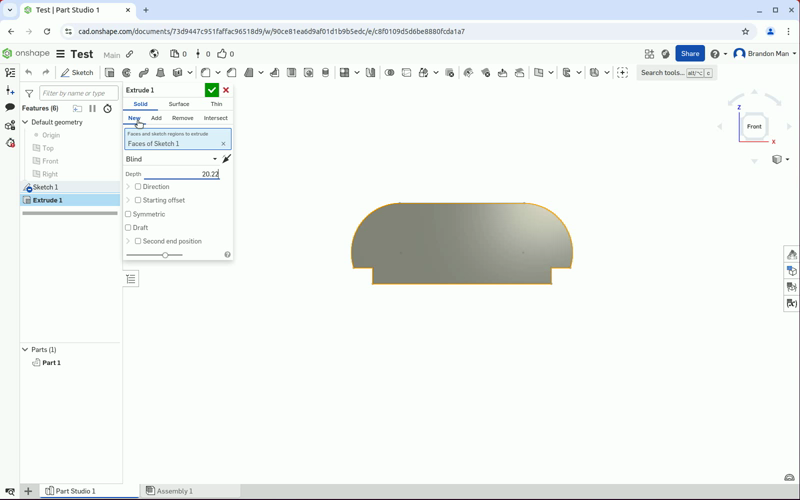
key(tab, 3)
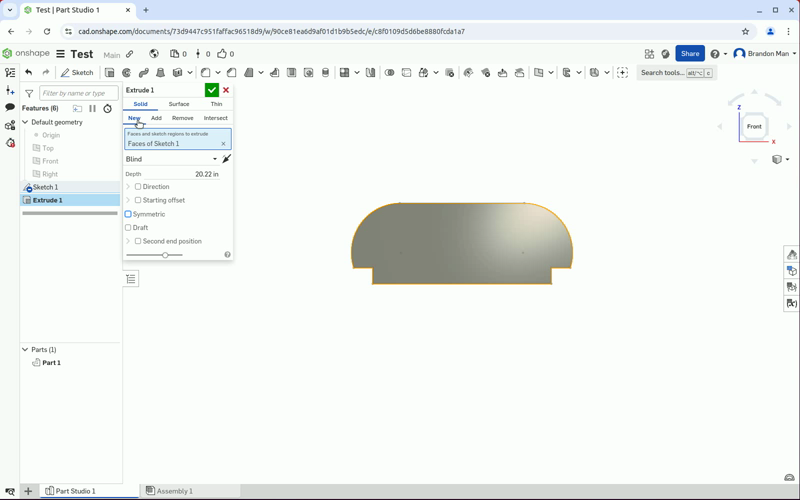
key(space)
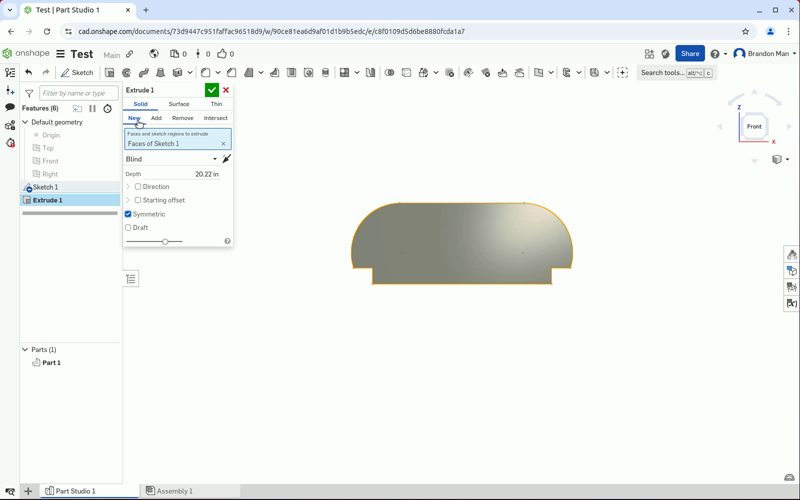
key(enter)
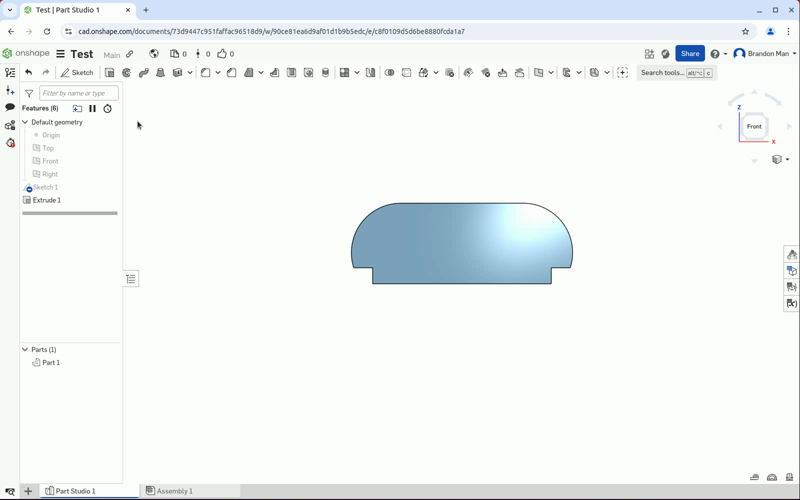
key(shift+h)
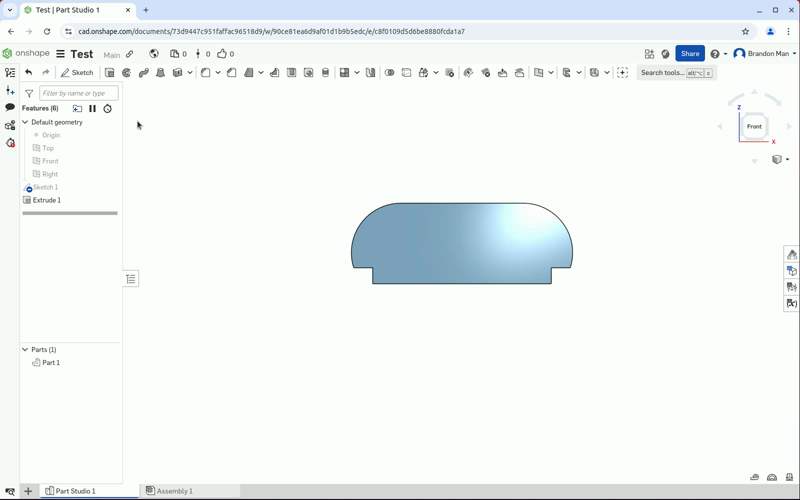
key(shift+h)
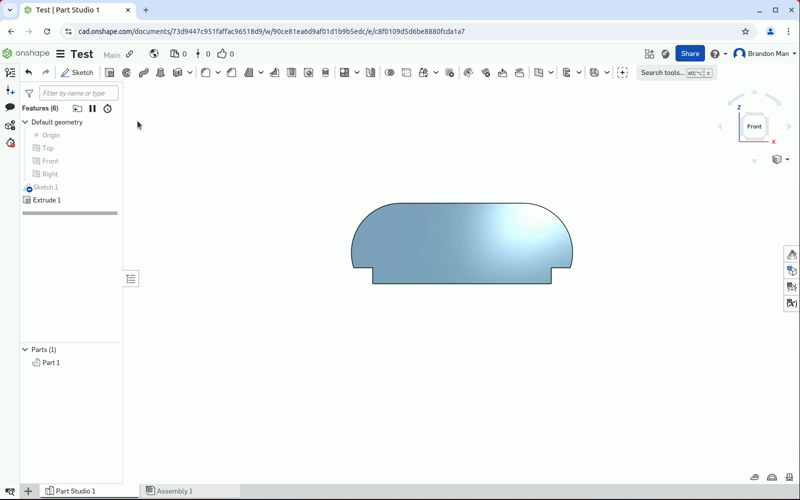
mouse_move(73, 189)
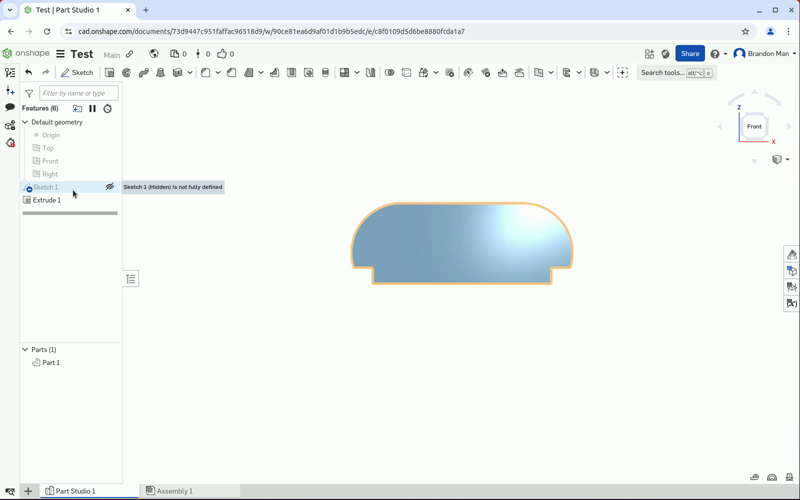
click(73, 189)
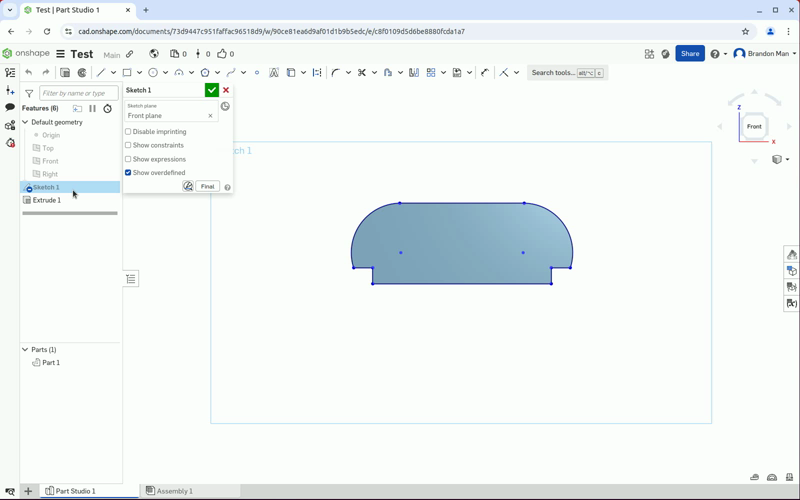
mouse_move(229, 92)
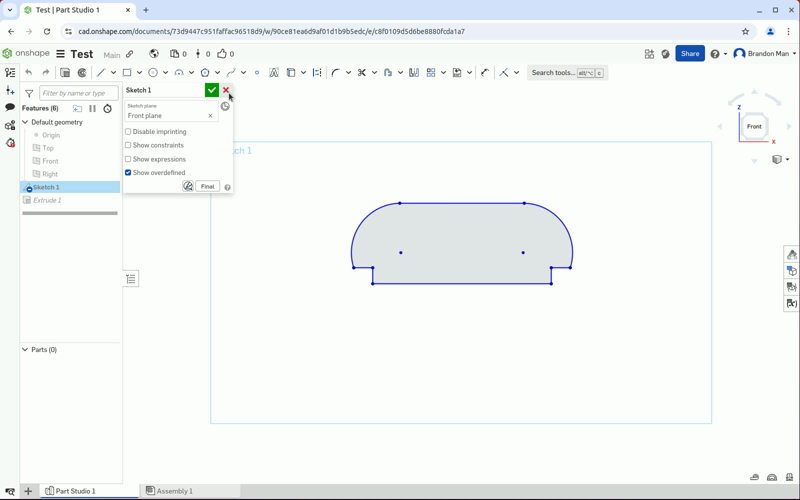
click(229, 92)
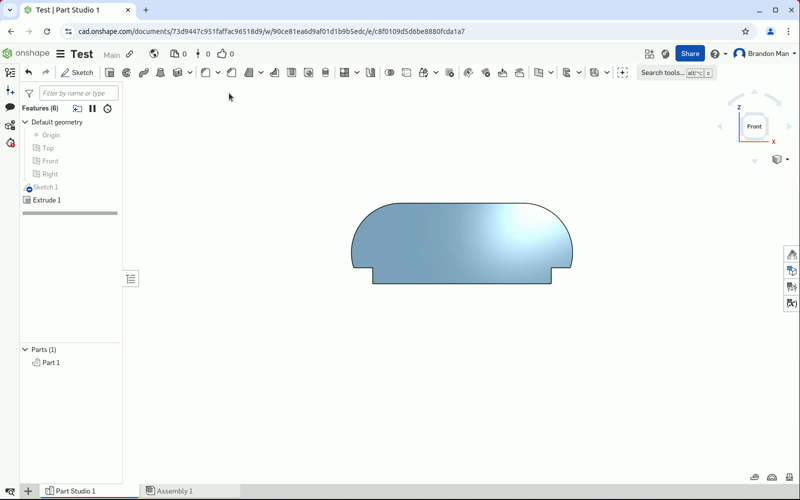
mouse_move(73, 352)
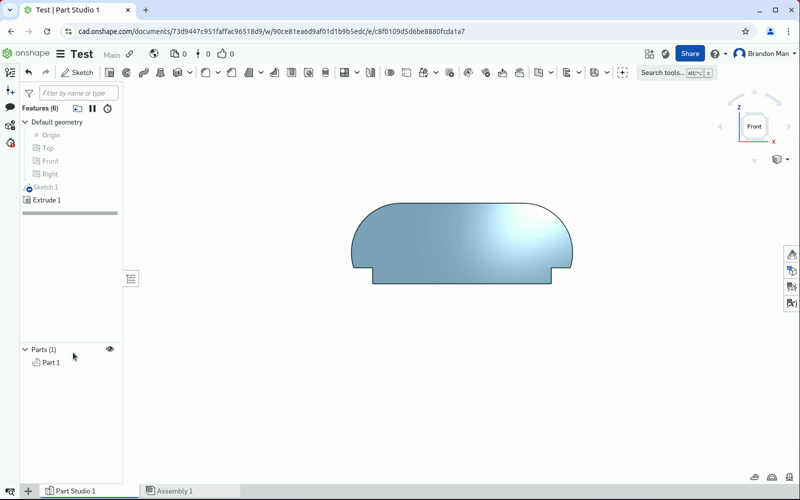
key(y)
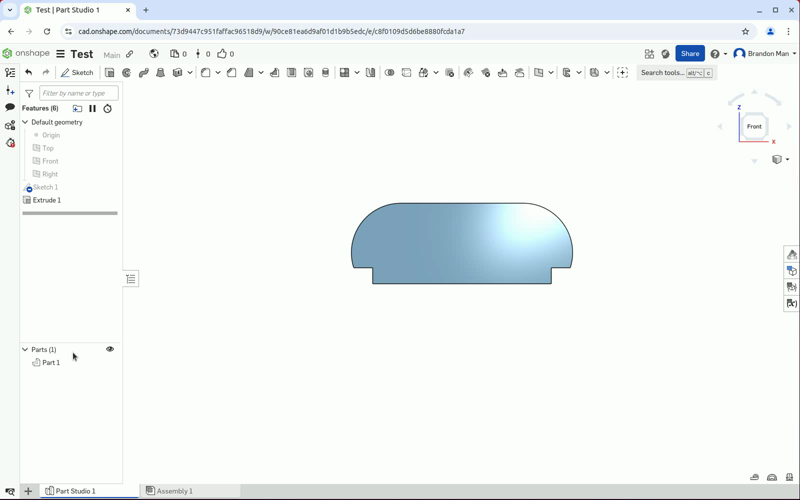
key(shift+p)
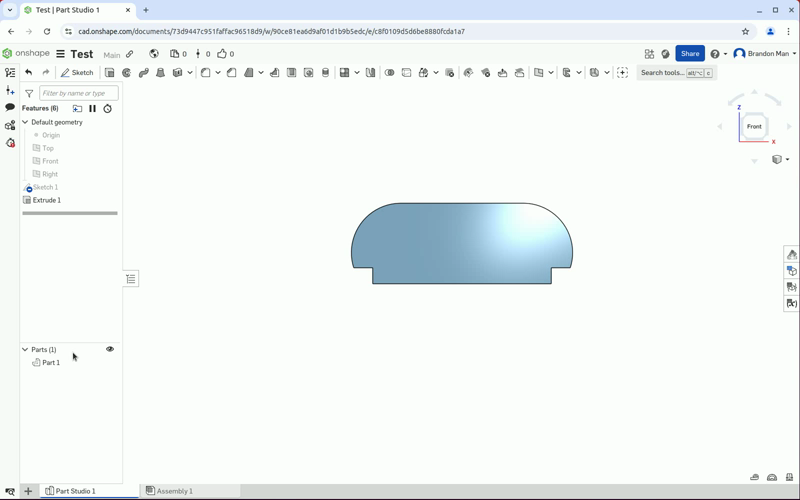
key(space)
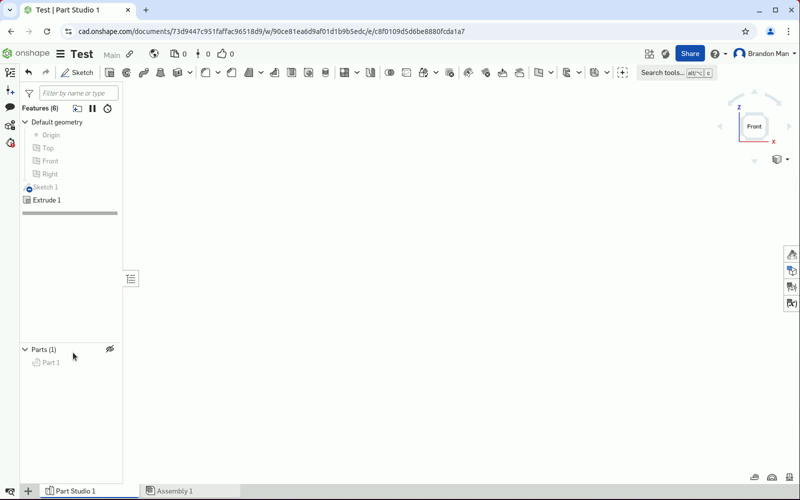
key_down(shift)
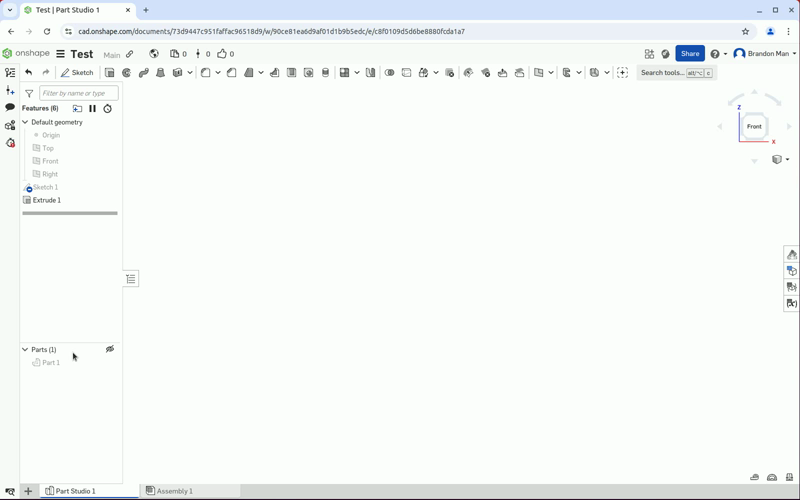
key(left)
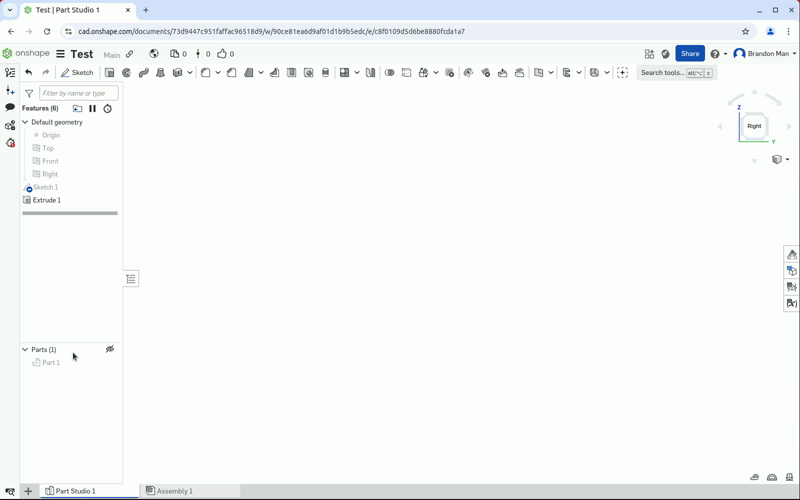
key_up(shift)
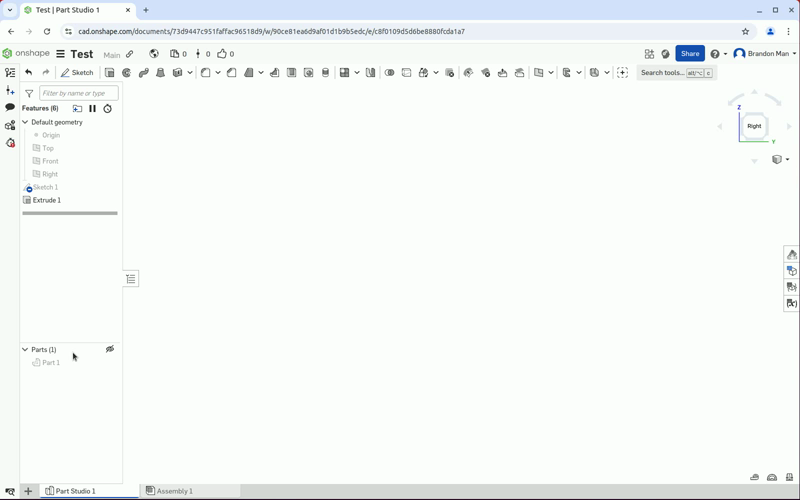
mouse_move(73, 352)
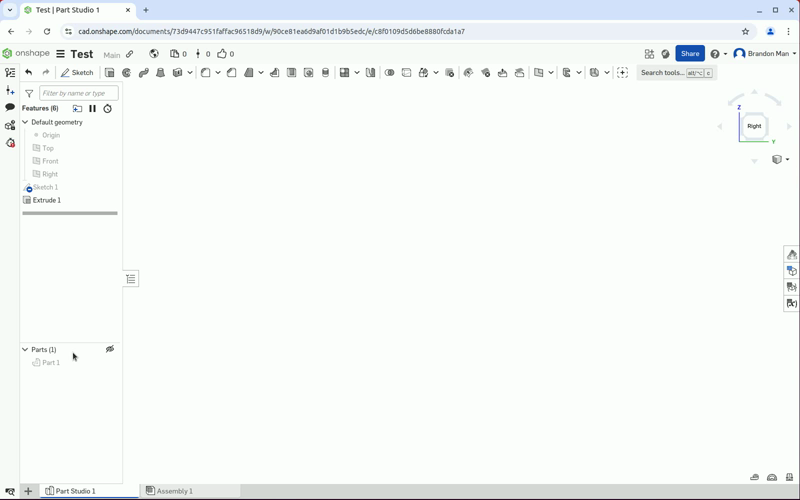
key(shift+y)
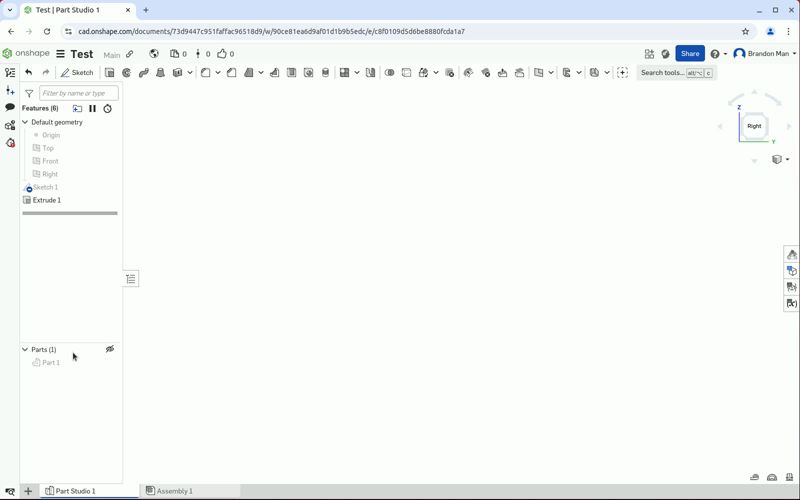
key(shift+s)
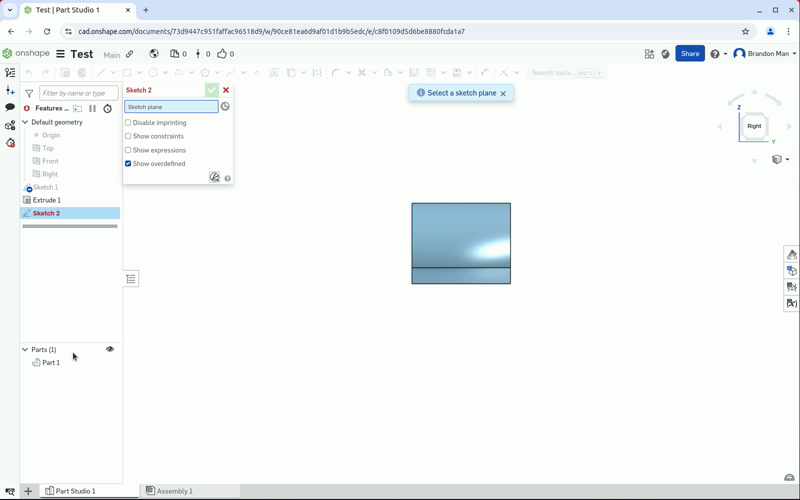
mouse_move(73, 176)
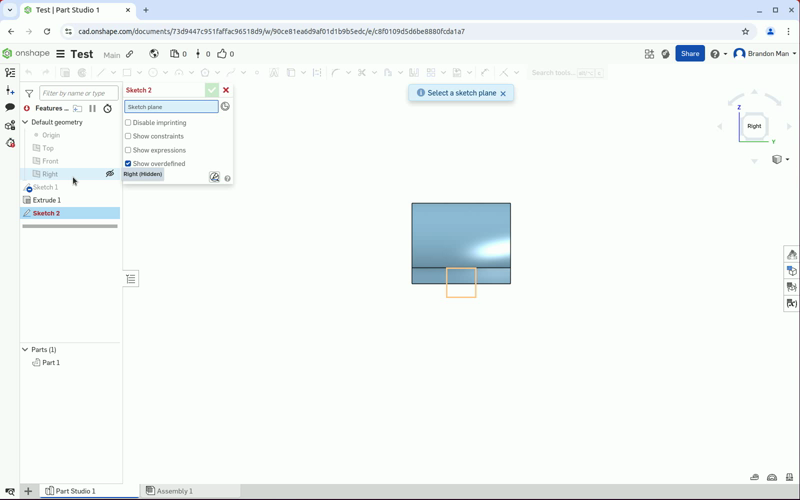
click(73, 176)
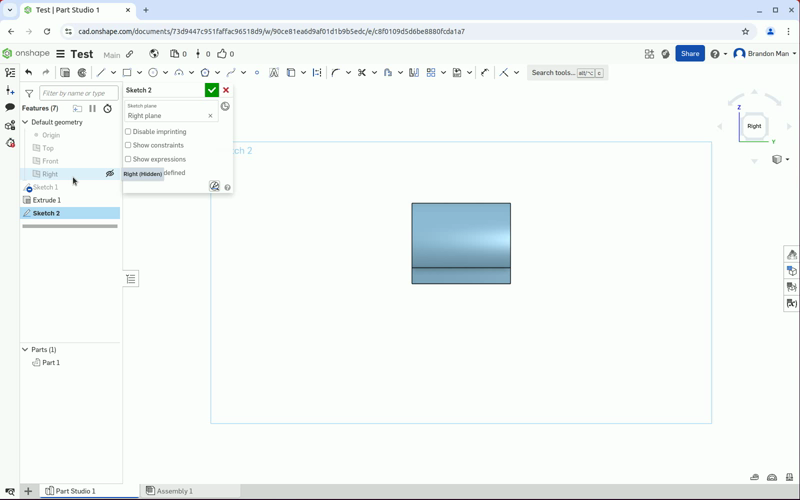
mouse_move(73, 352)
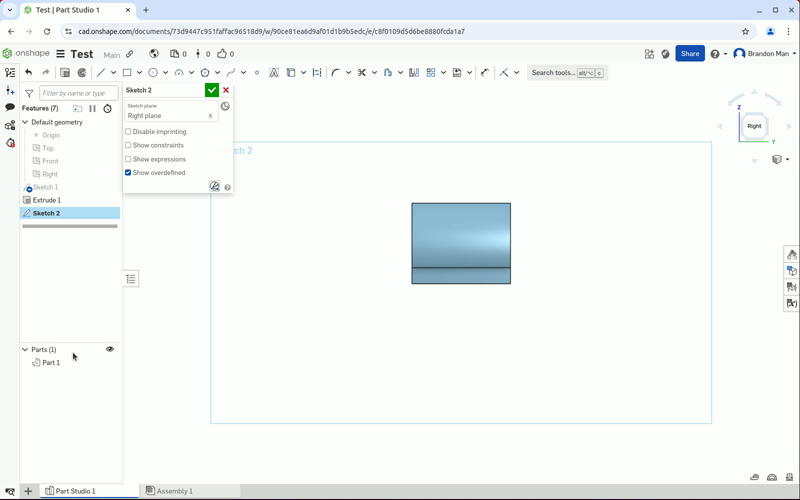
key(y)
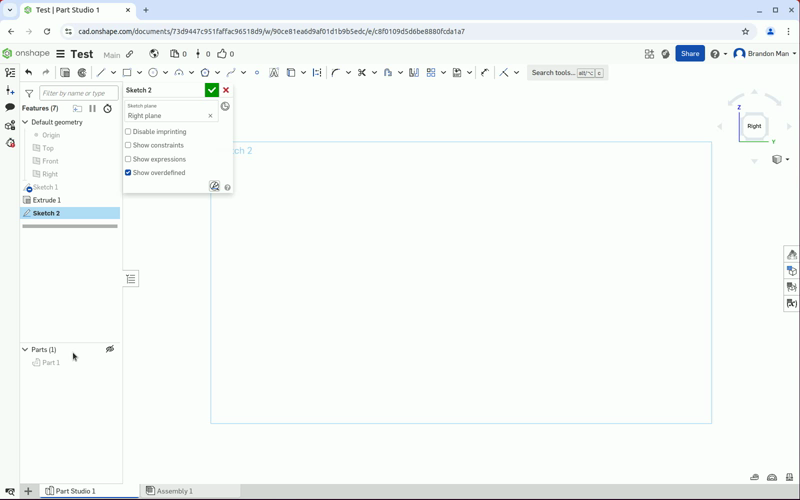
key(l)
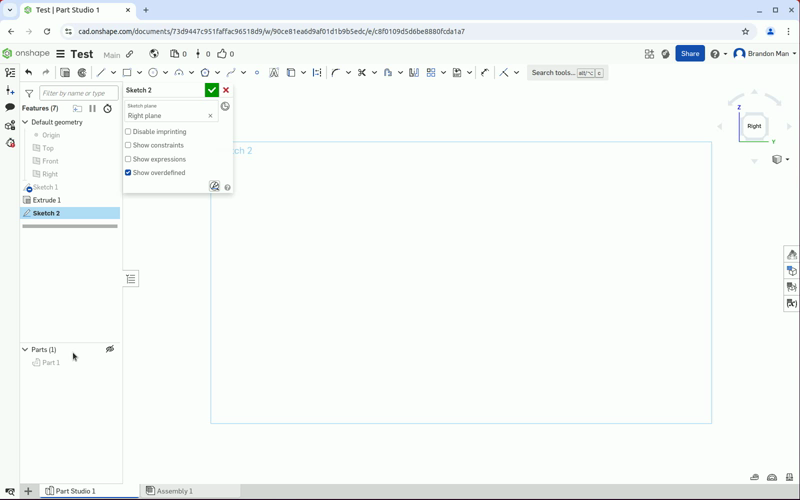
key_down(shift)
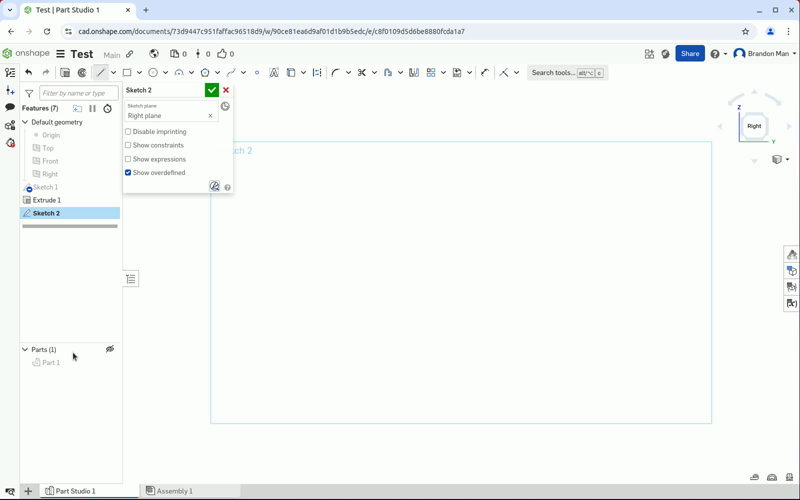
mouse_move(430, 222)
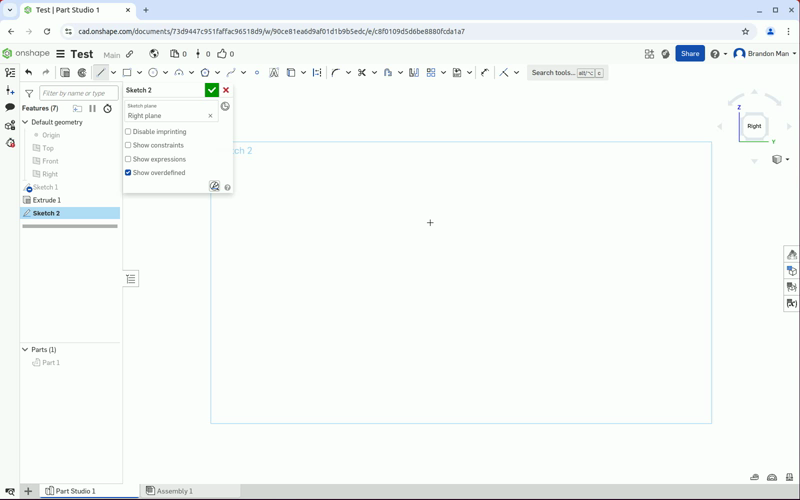
click(430, 222)
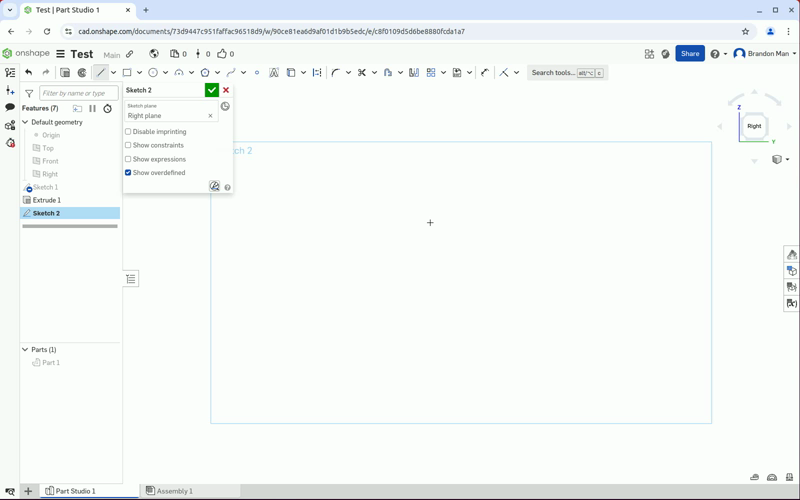
key_up(shift)
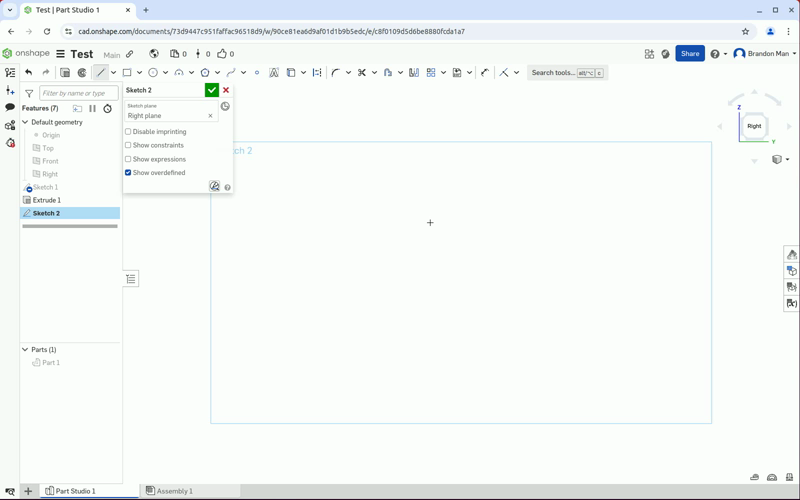
key_down(shift)
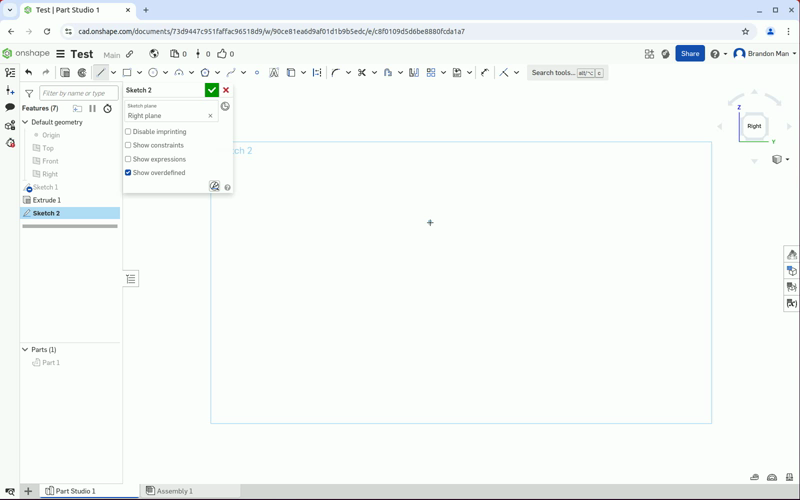
mouse_move(491, 222)
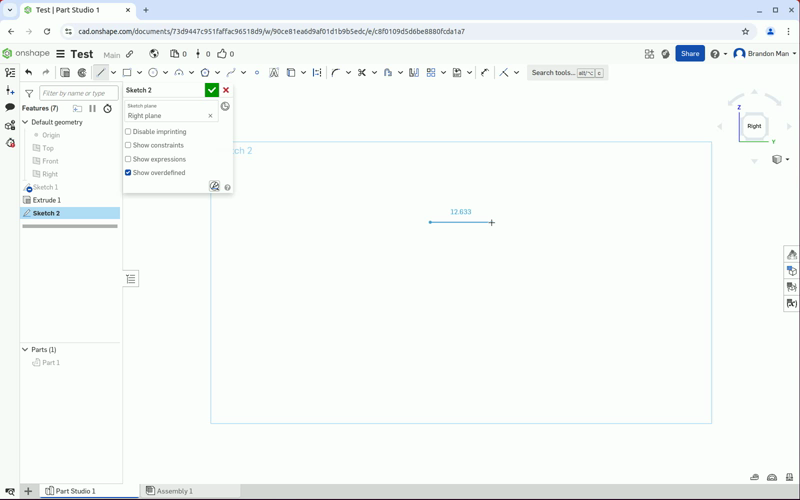
click(491, 222)
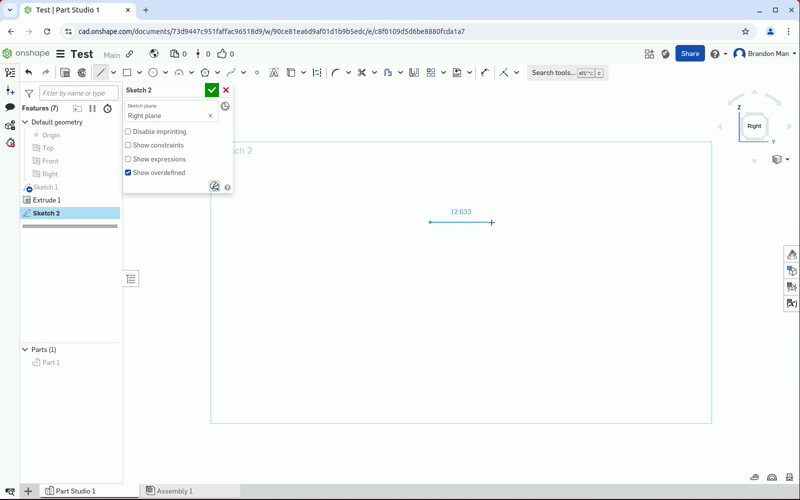
key_up(shift)
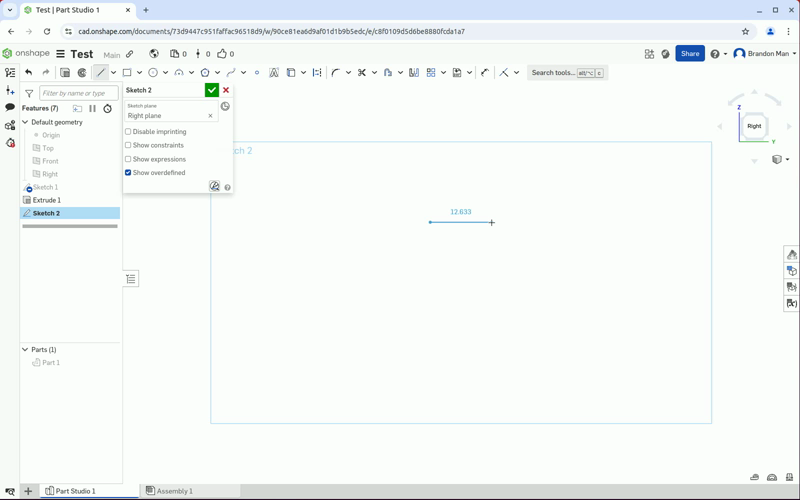
key_down(shift)
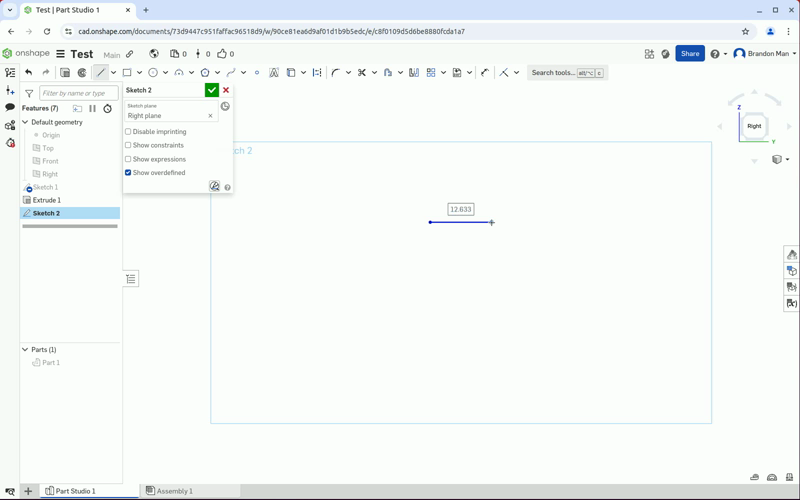
mouse_move(521, 222)
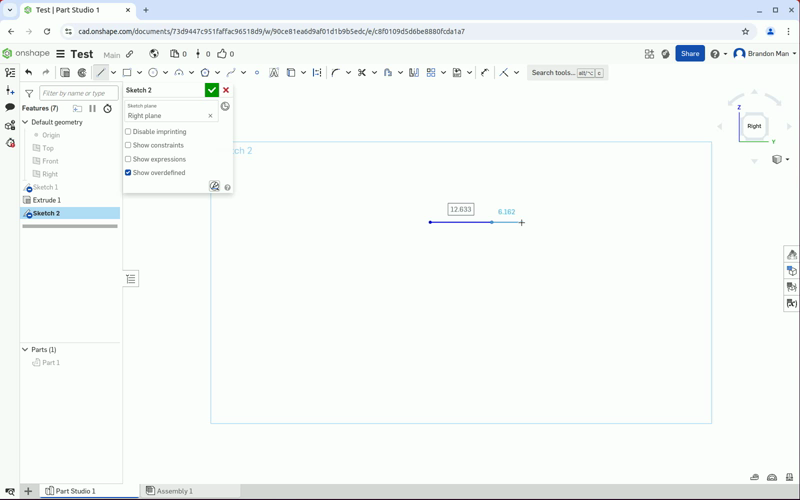
mouse_move(491, 203)
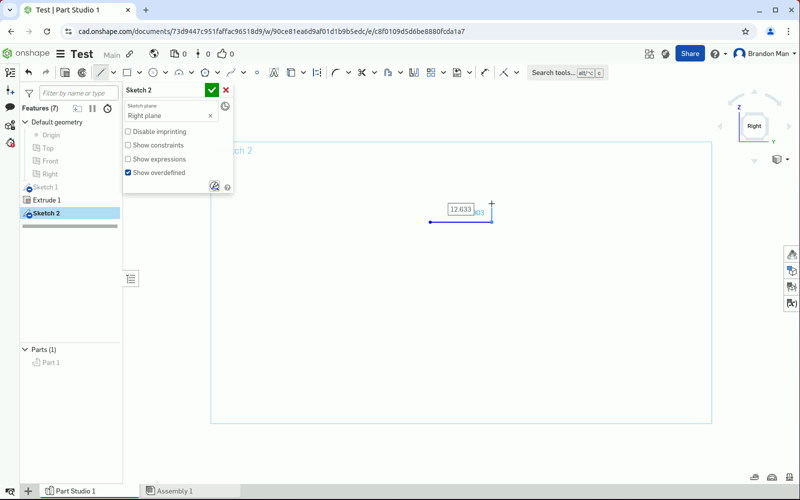
click(491, 203)
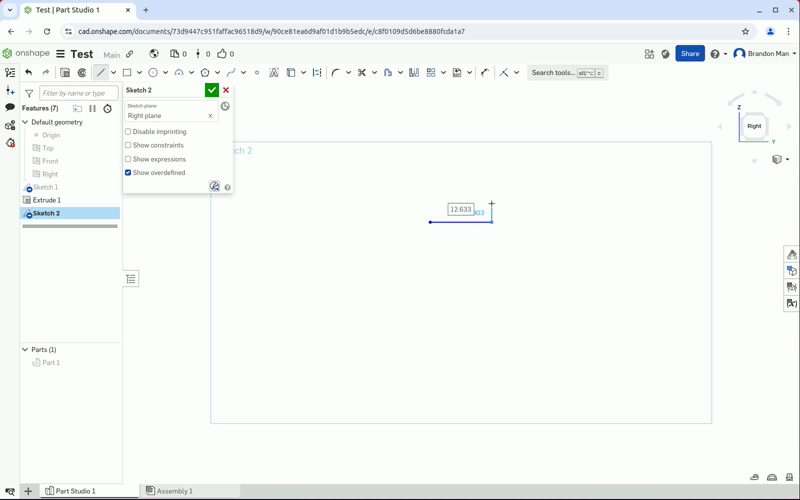
key_up(shift)
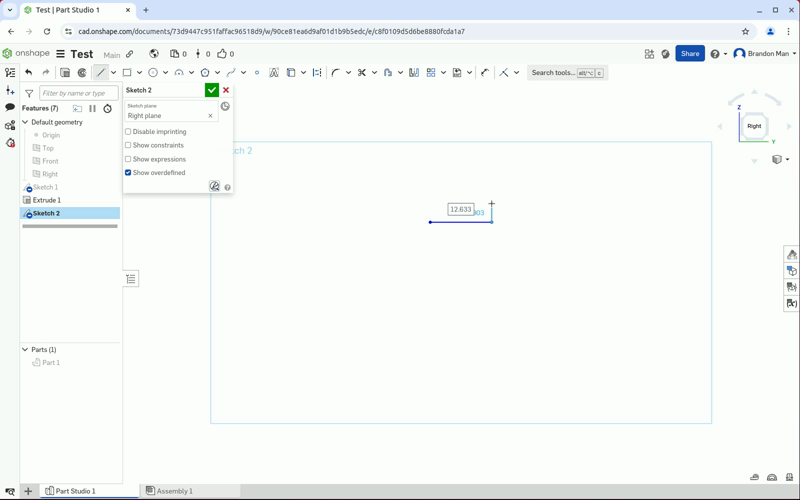
key_down(shift)
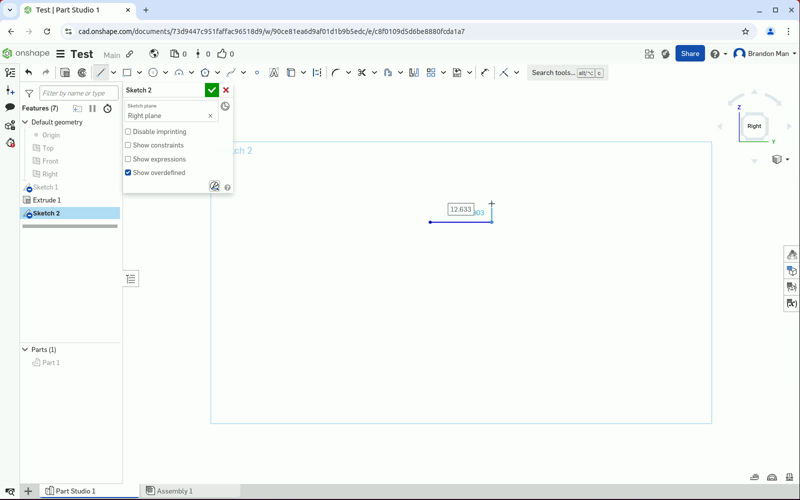
mouse_move(430, 203)
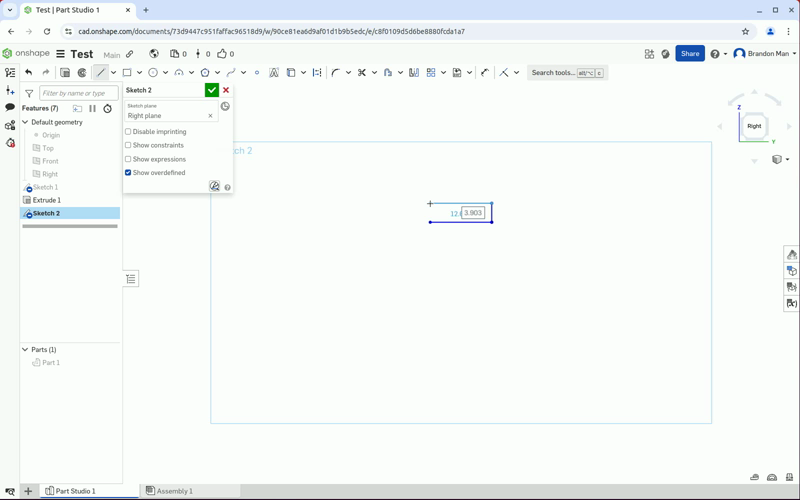
click(430, 203)
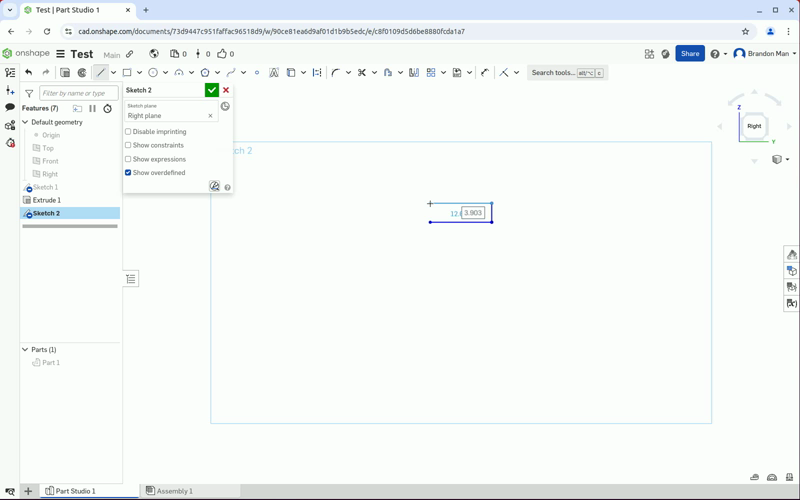
key_up(shift)
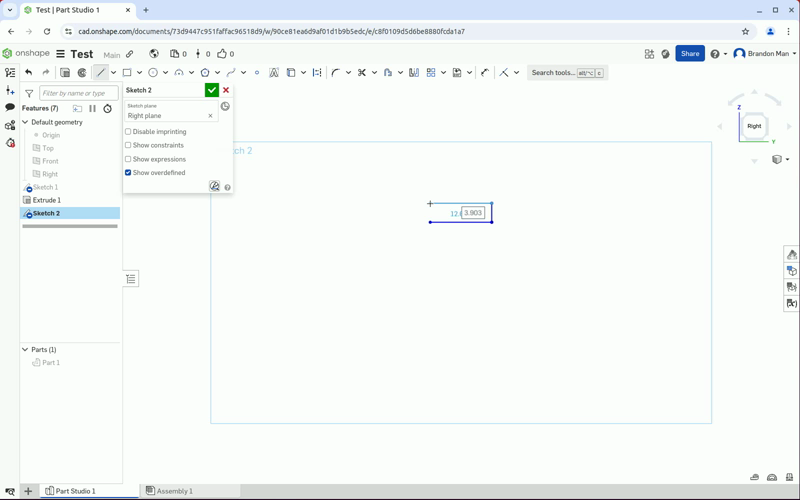
mouse_move(460, 203)
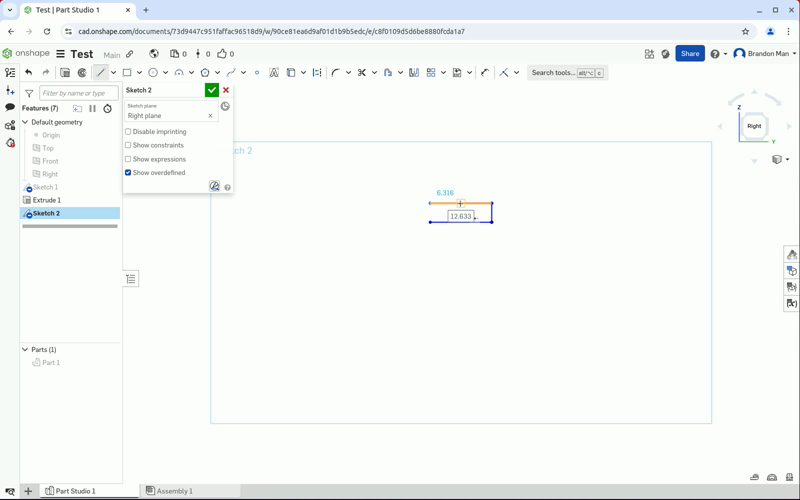
key_down(shift)
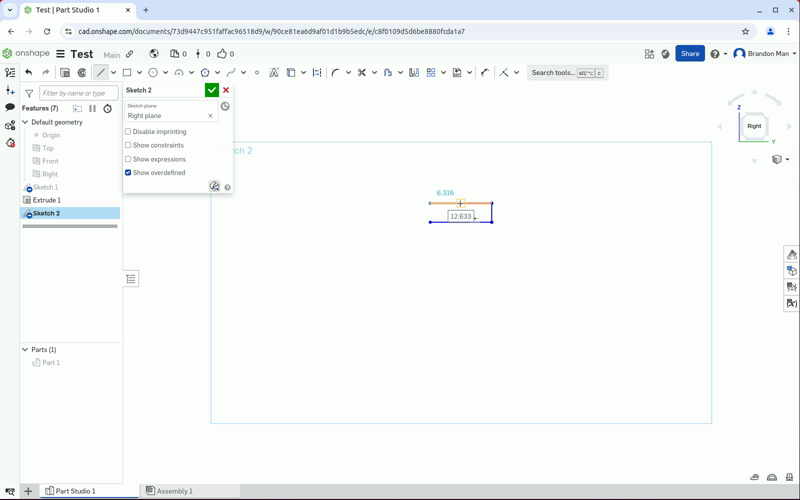
mouse_move(430, 222)
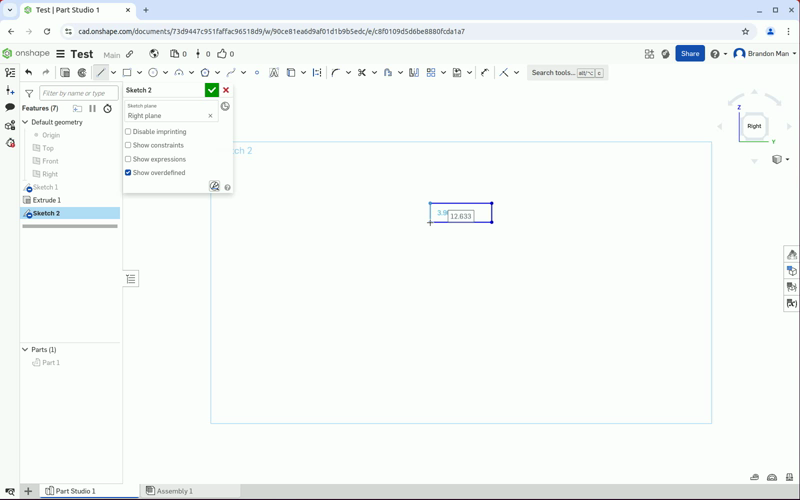
key_up(shift)
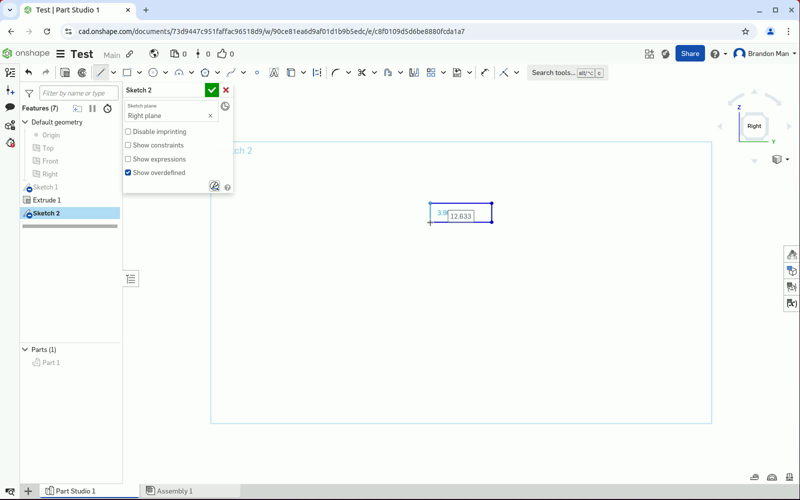
click(430, 222)
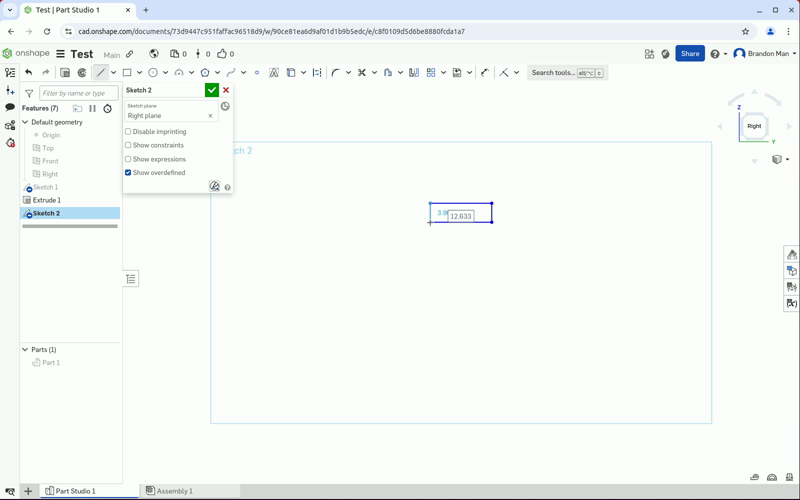
key(esc)
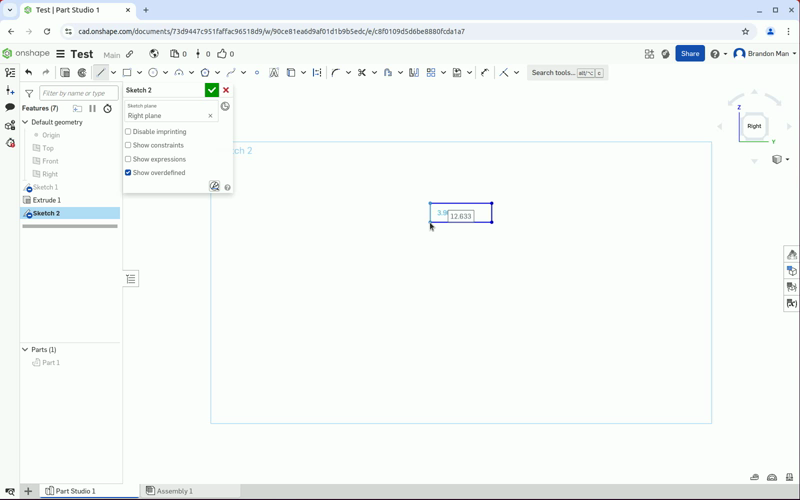
mouse_move(465, 217)
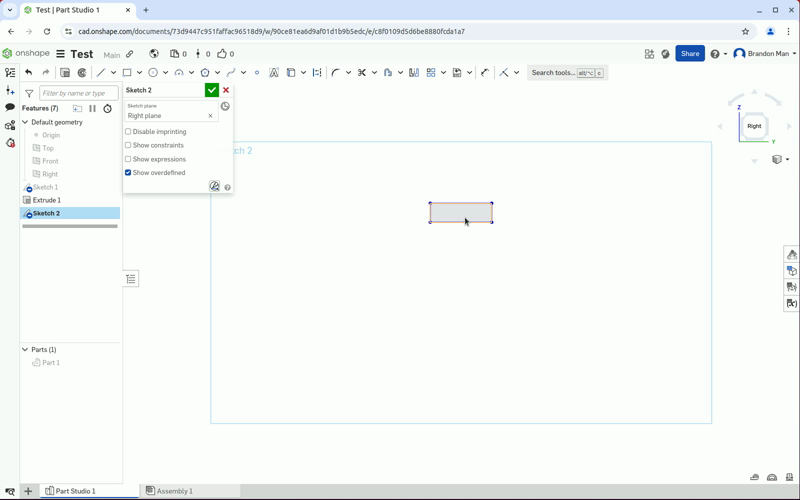
scroll(6)
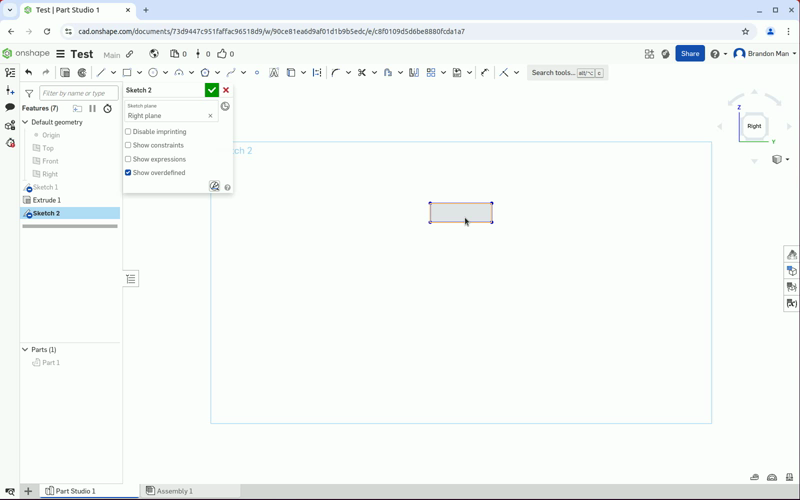
scroll(6)
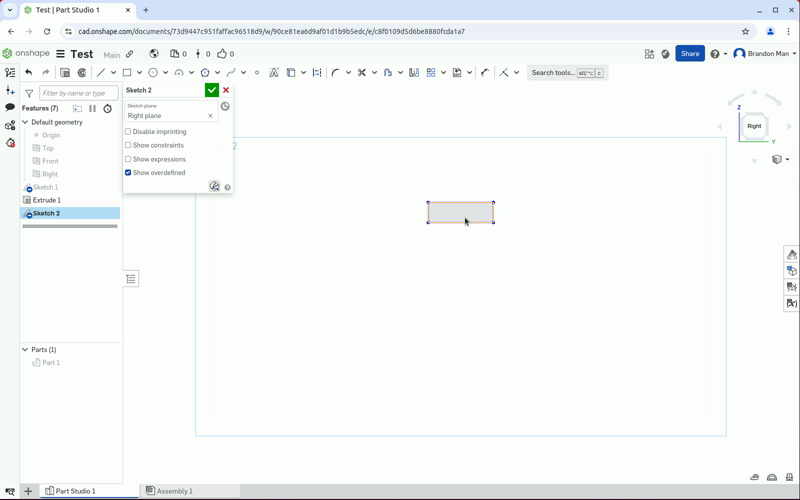
scroll(6)
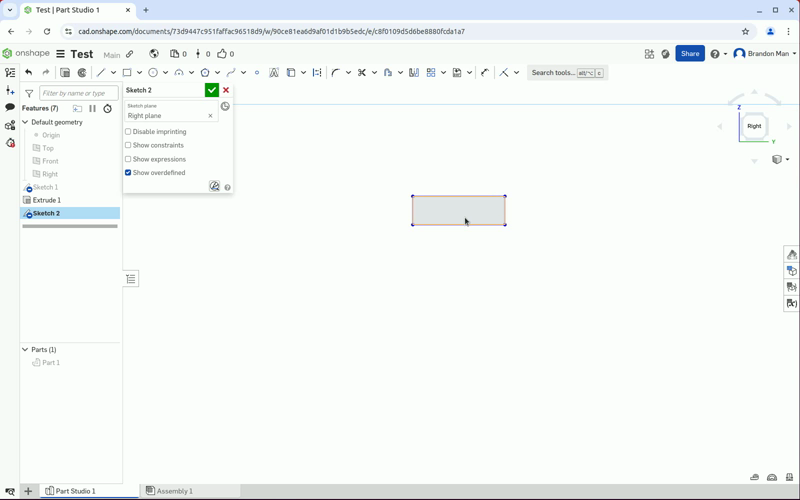
scroll(6)
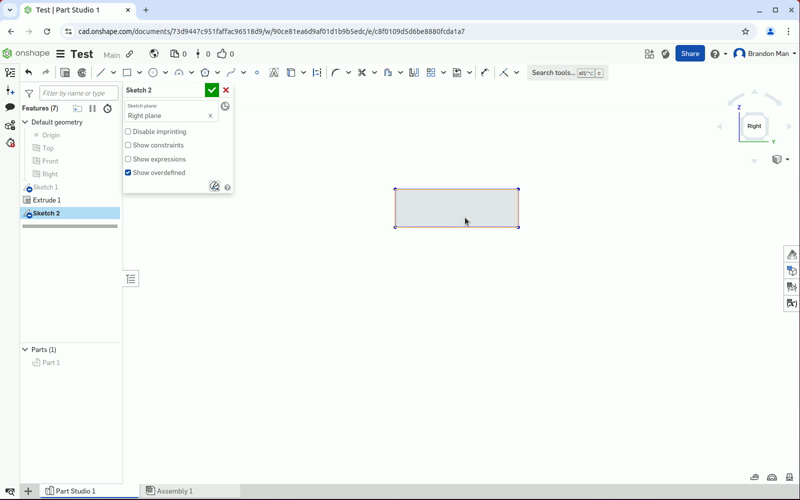
scroll(6)
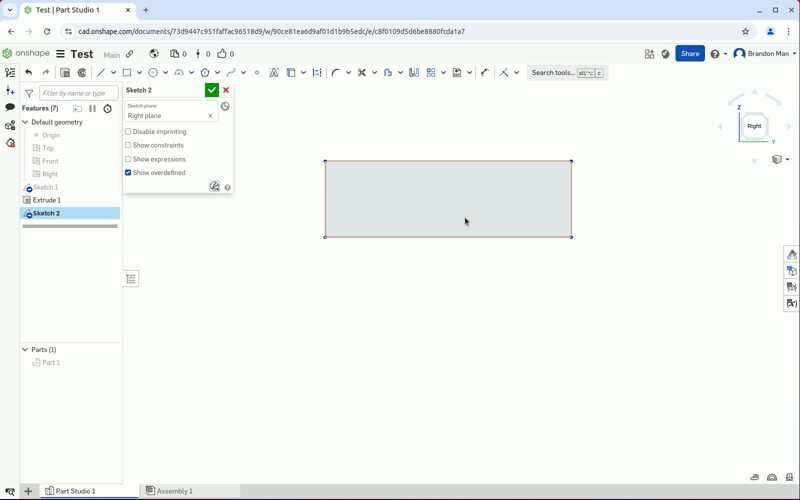
scroll(6)
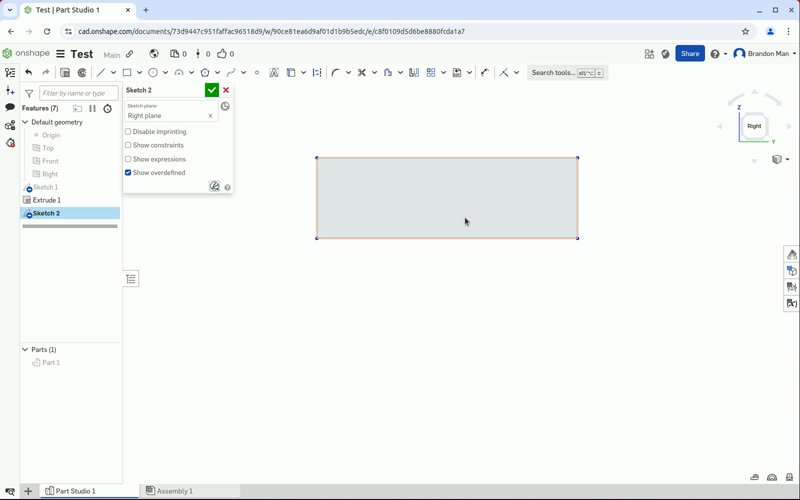
scroll(6)
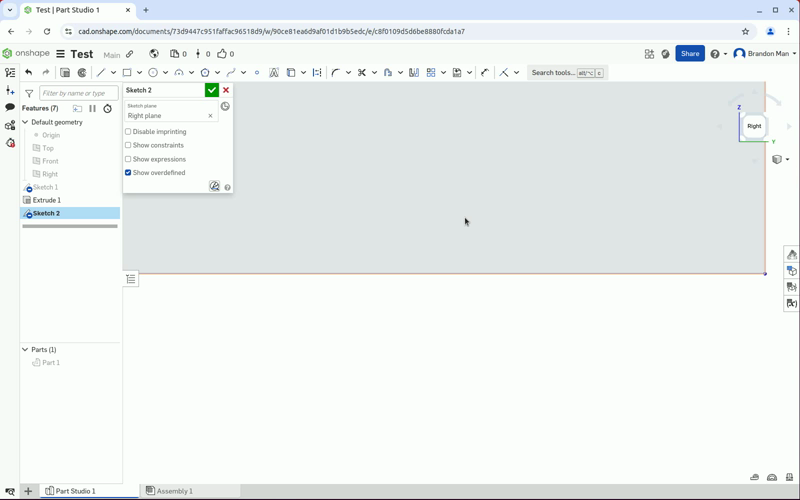
click(465, 217)
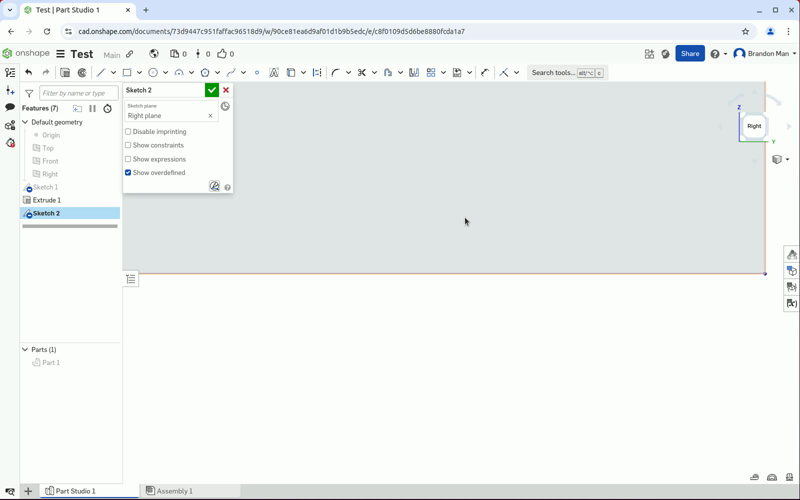
scroll(-6)
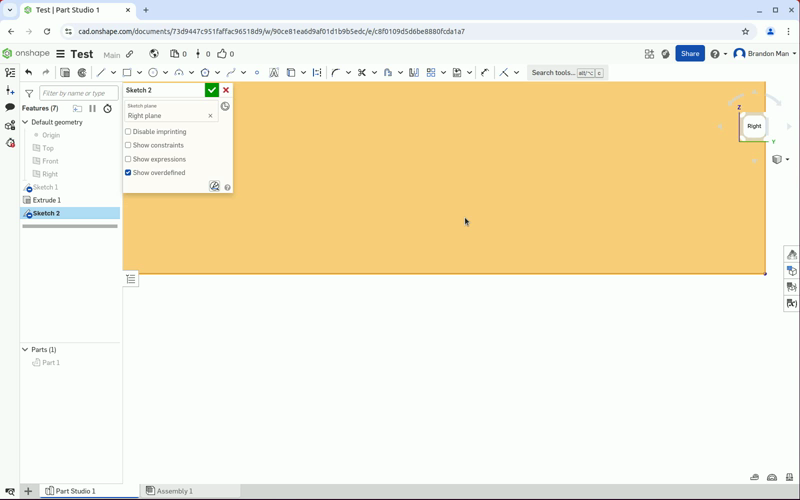
scroll(-6)
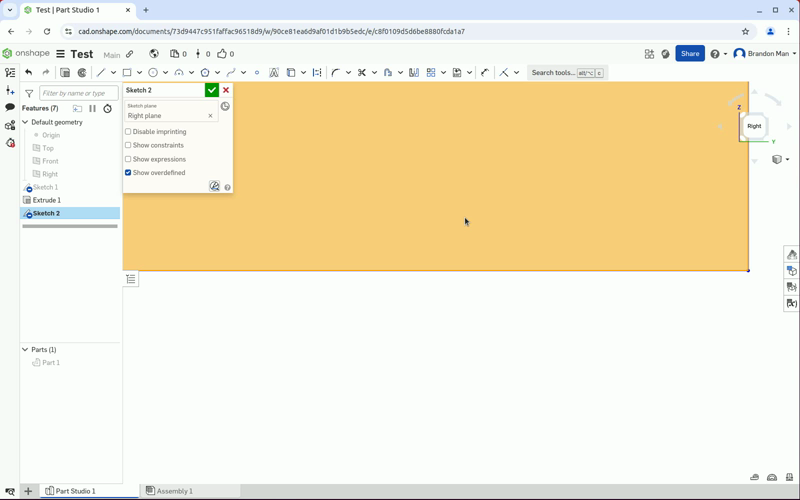
scroll(-6)
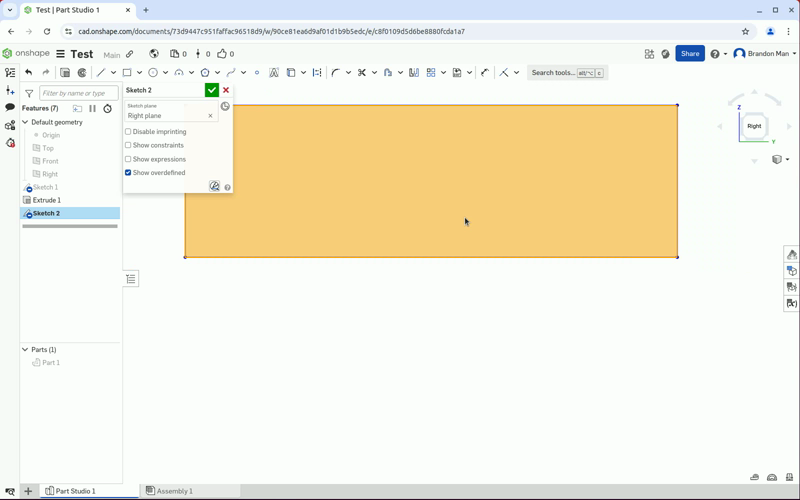
scroll(-6)
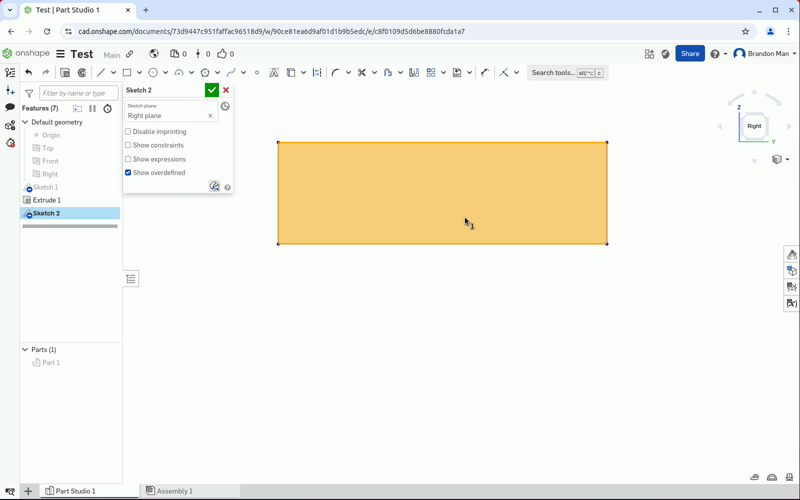
scroll(-6)
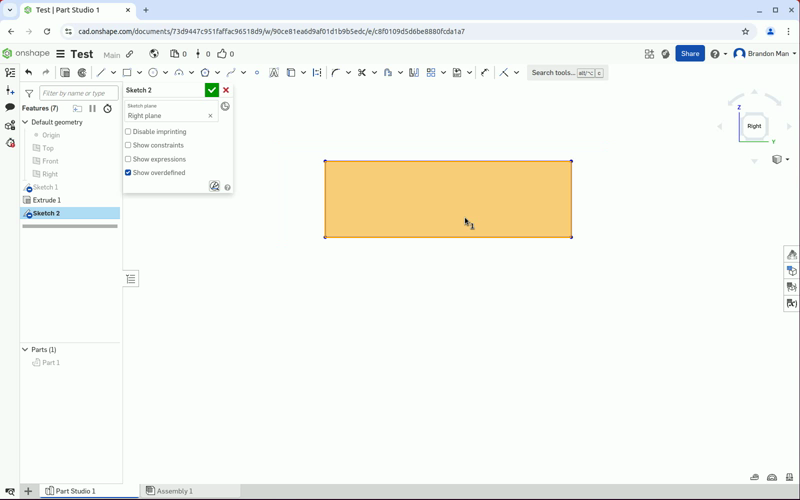
scroll(-6)
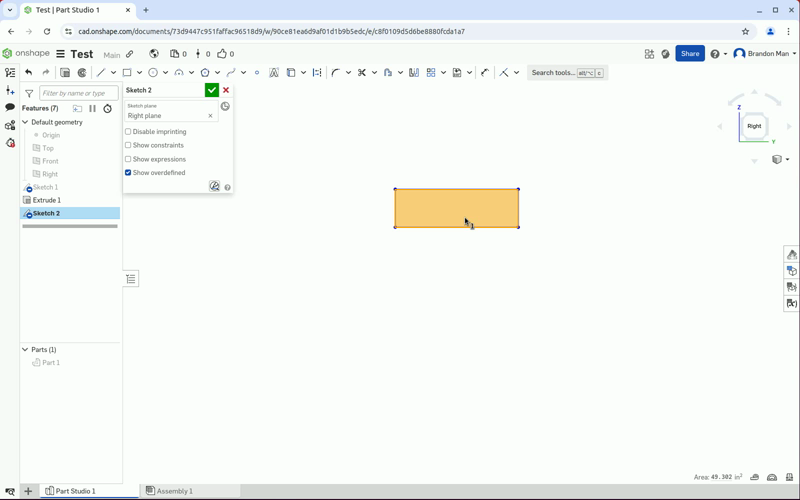
scroll(-6)
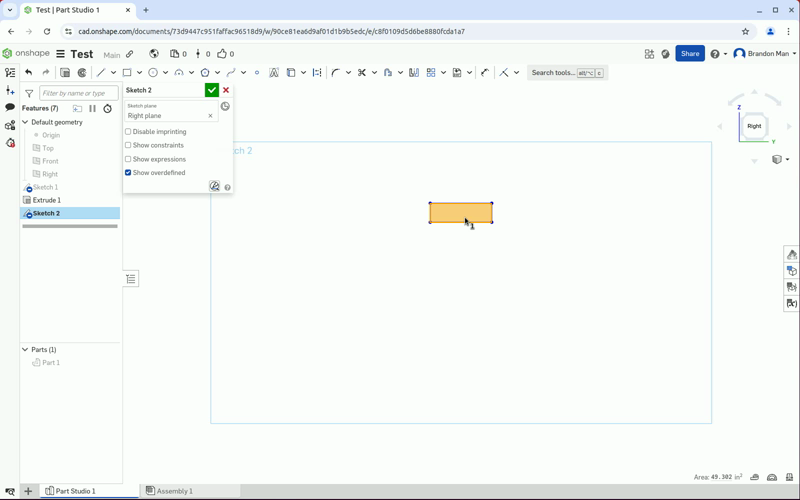
mouse_move(73, 352)
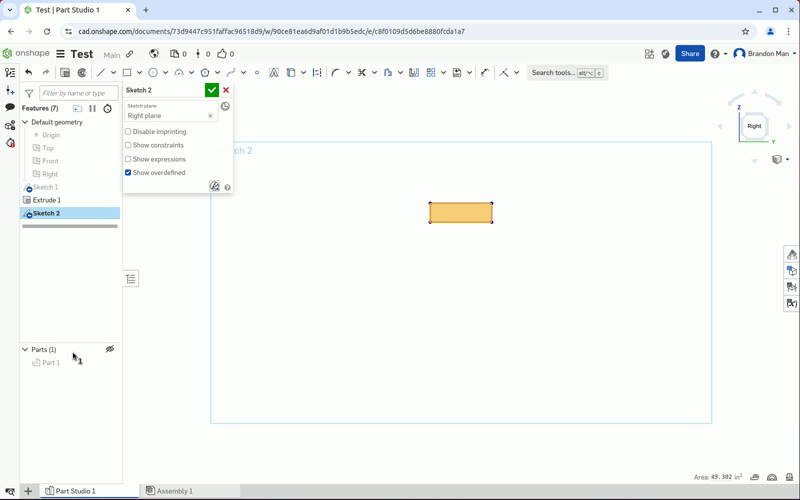
key(shift+y)
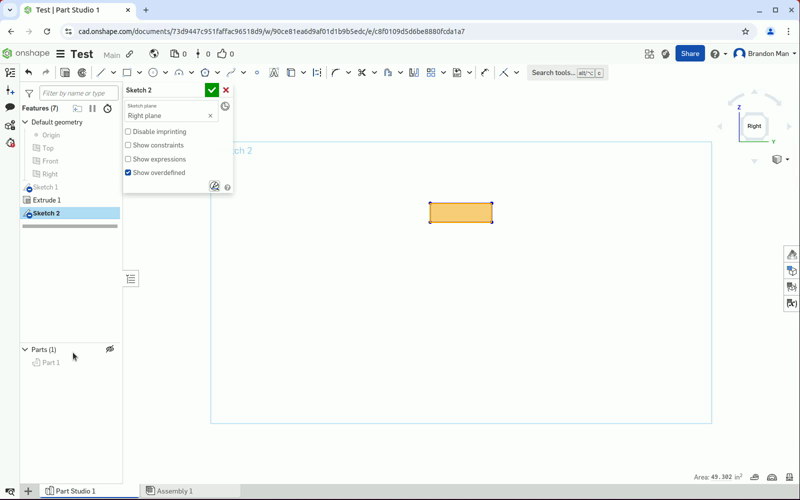
key(shift+e)
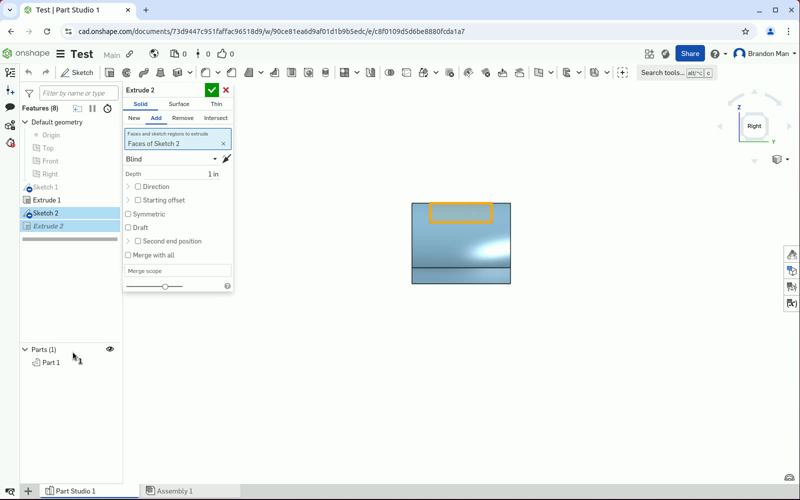
mouse_move(143, 106)
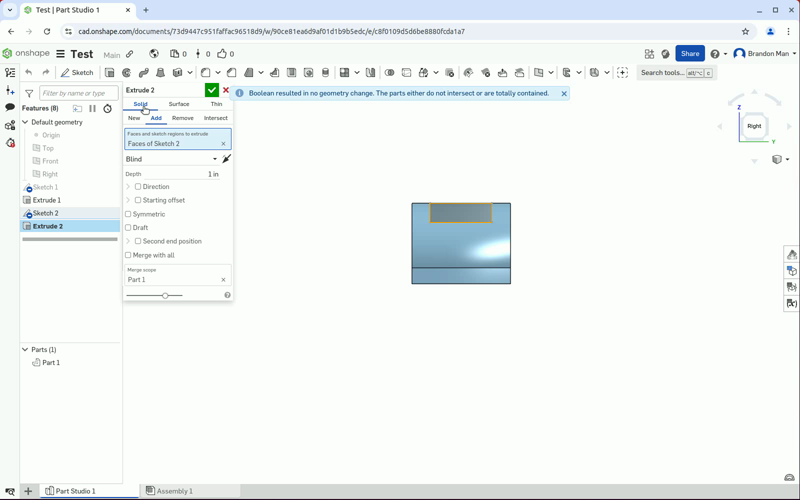
click(143, 106)
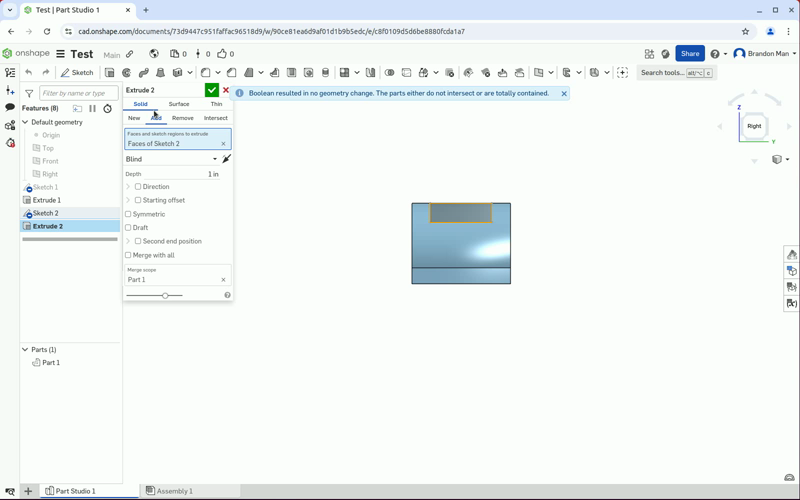
mouse_move(186, 120)
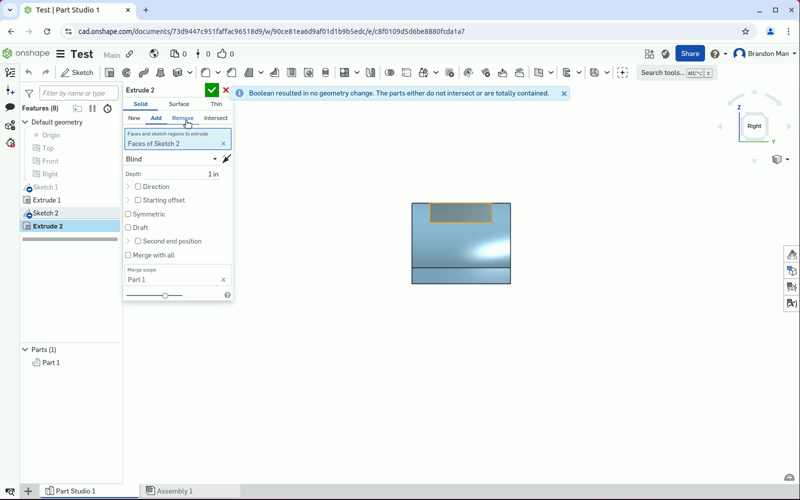
click(186, 120)
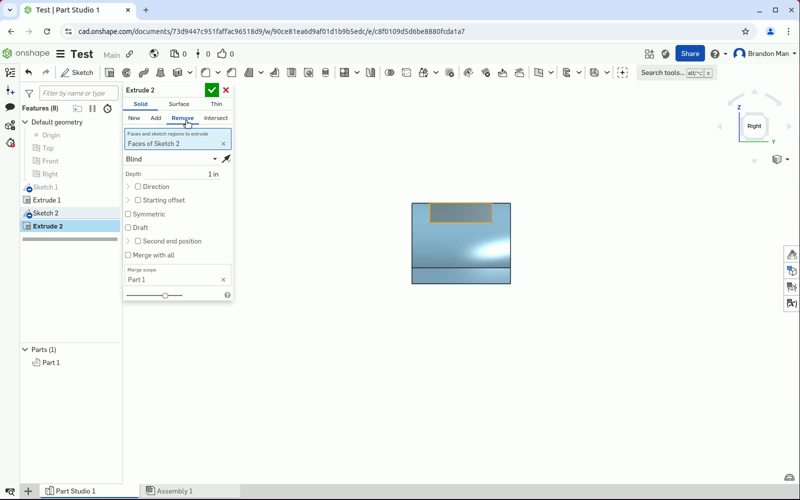
key(tab, 4)
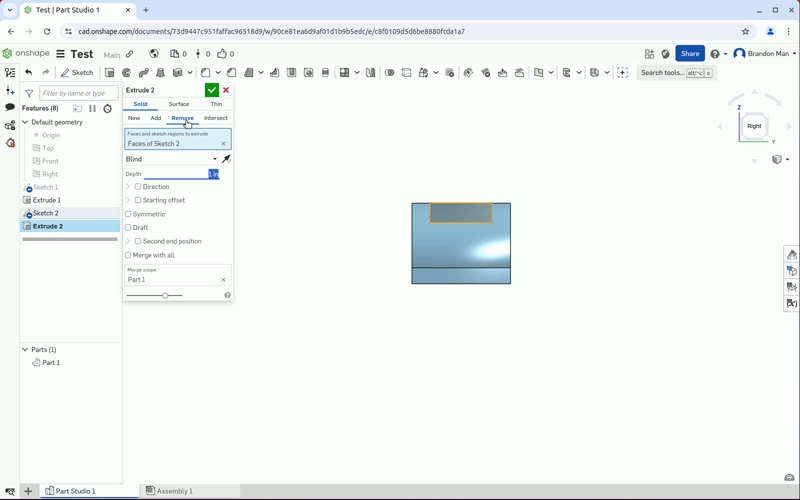
text(44.29)
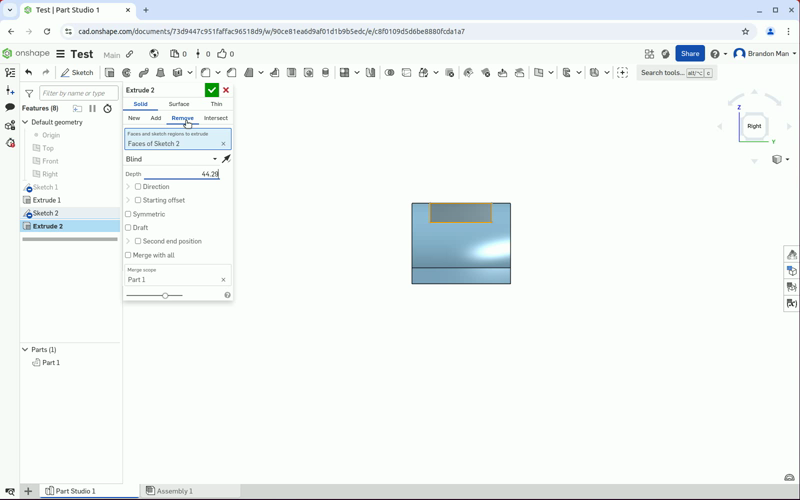
key(tab, 3)
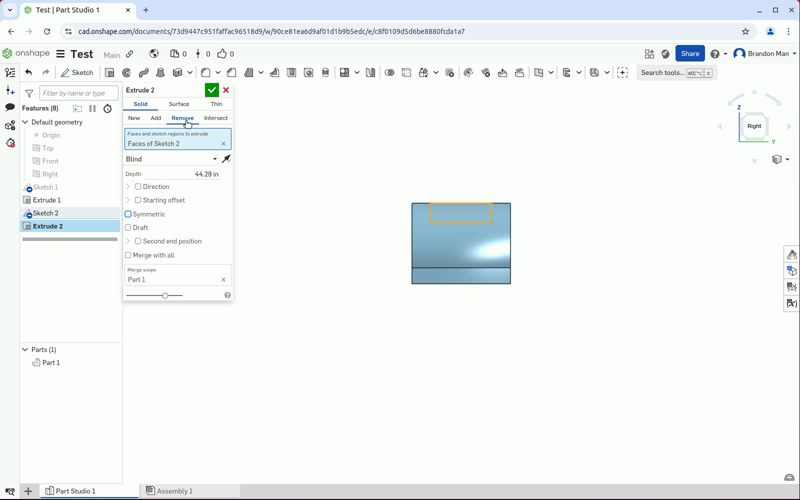
key(space)
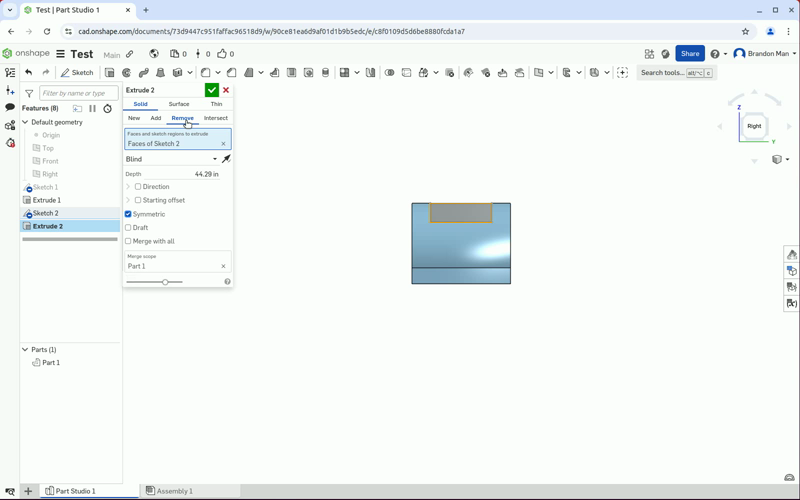
key(tab, 2)
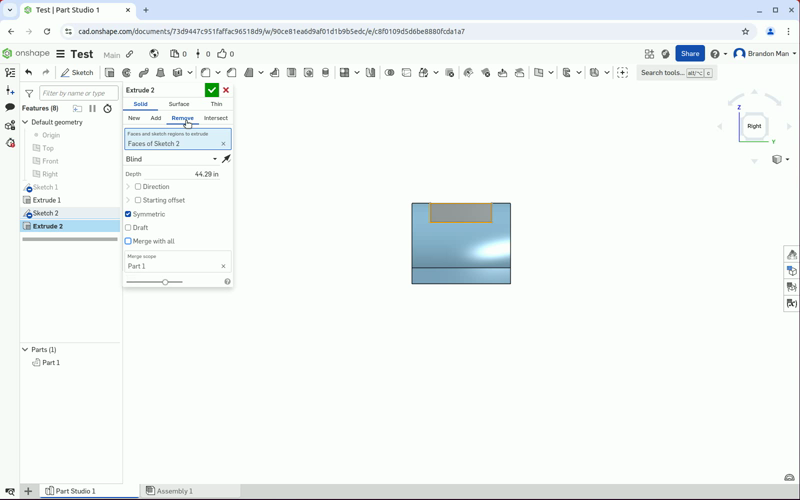
key(space)
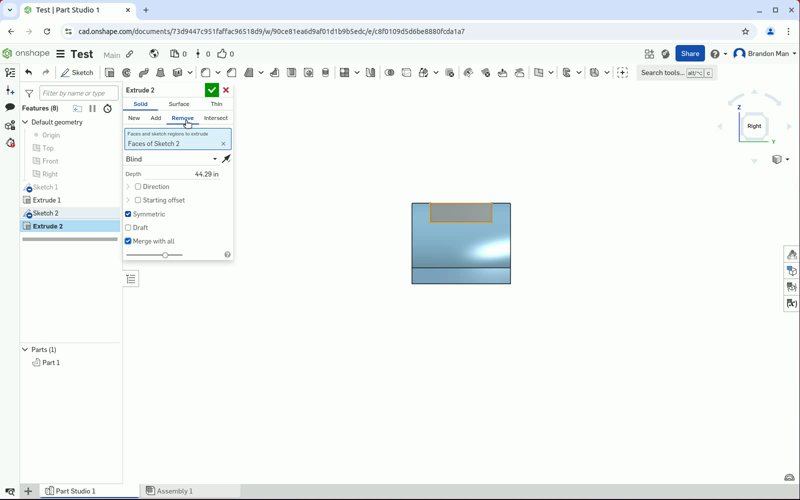
key(enter)
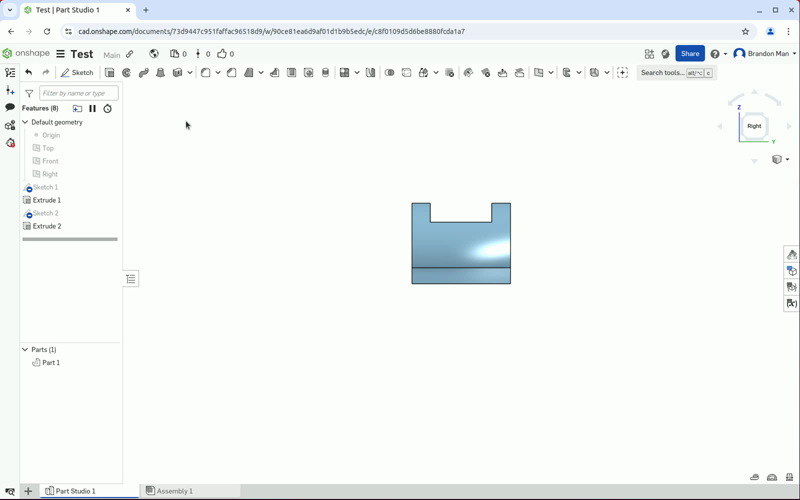
key(shift+h)
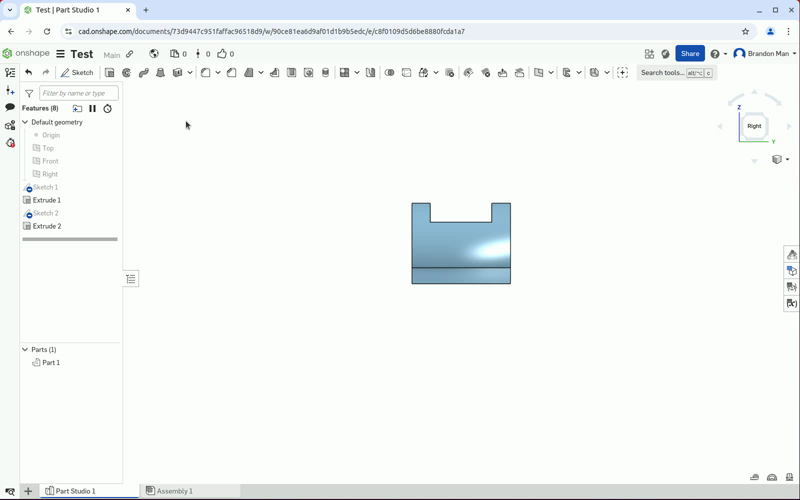
key(shift+h)
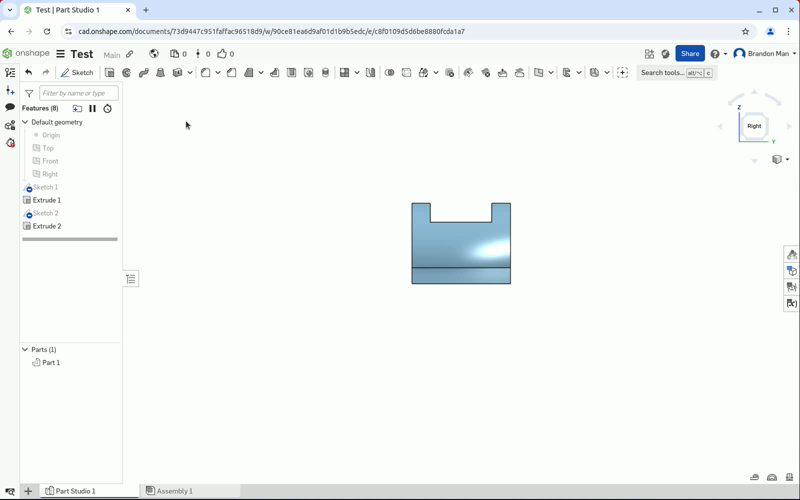
mouse_move(73, 189)
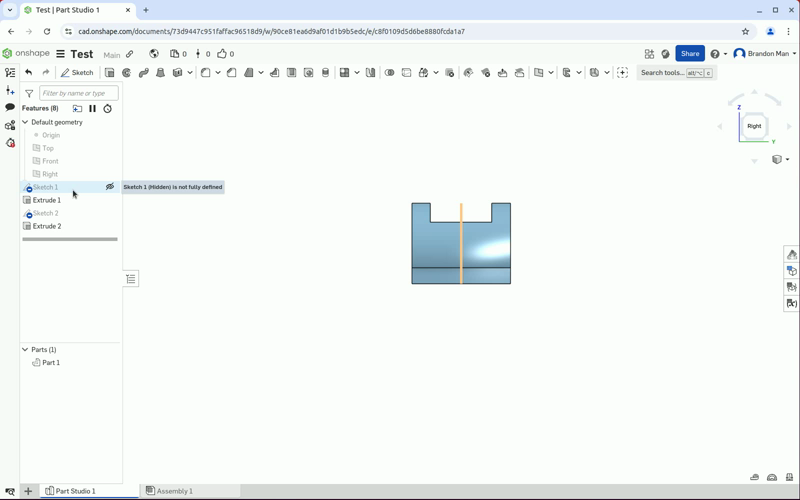
click(73, 189)
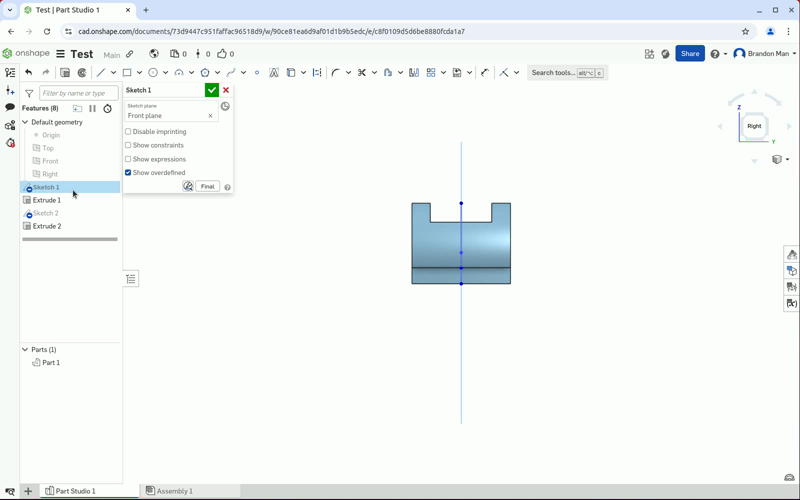
mouse_move(229, 92)
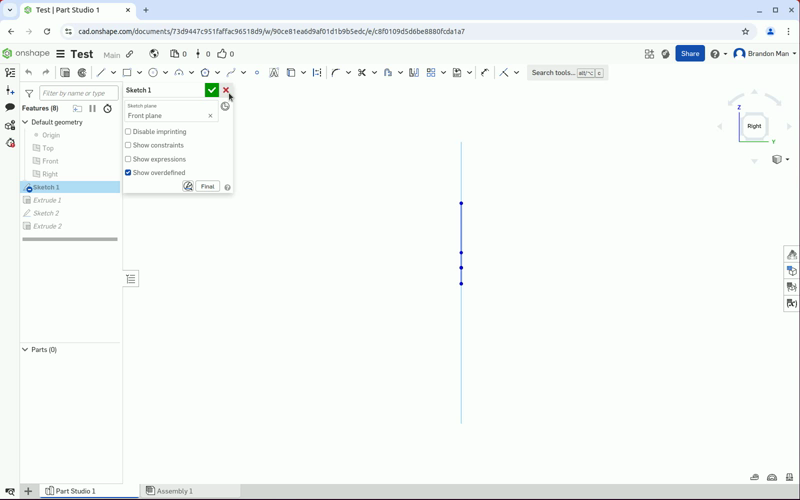
click(229, 92)
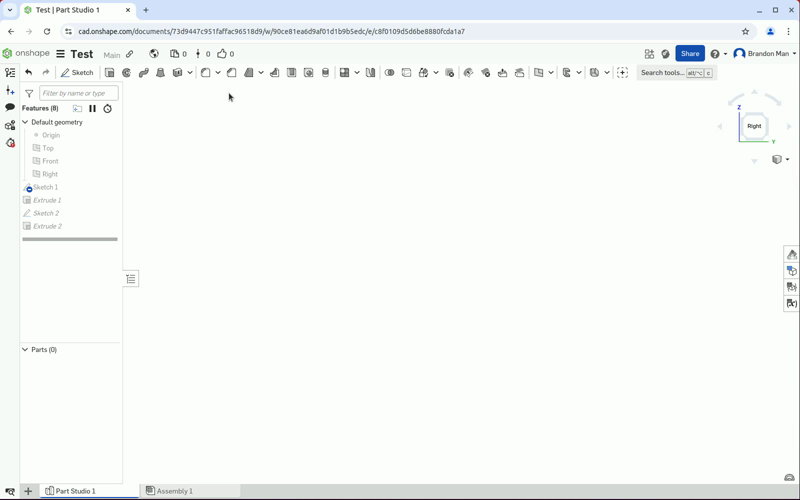
mouse_move(73, 352)
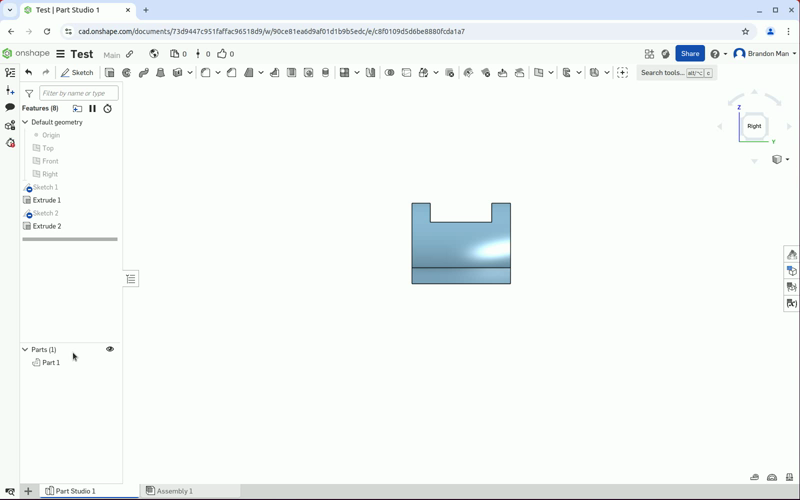
key(y)
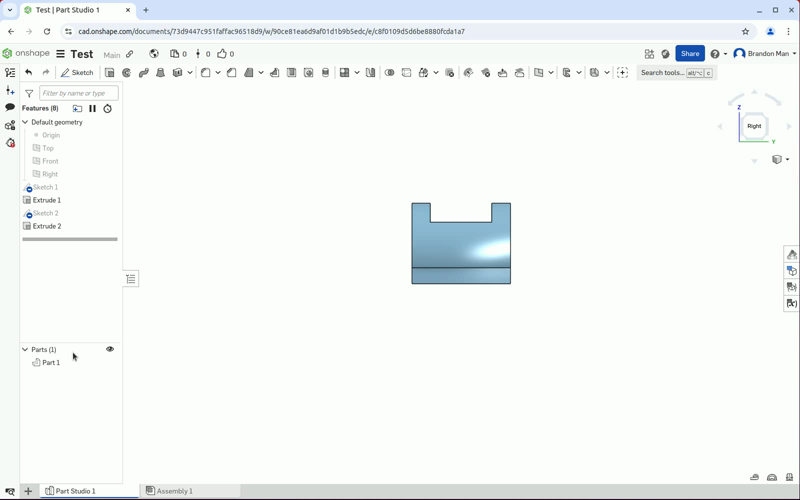
key(shift+p)
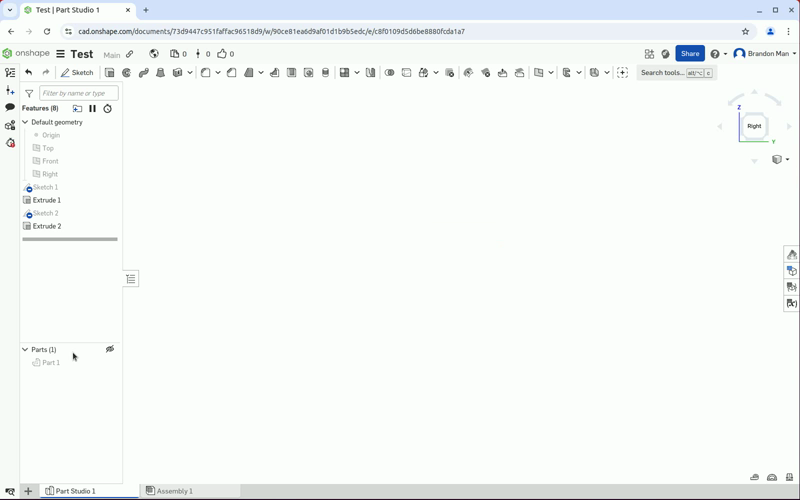
key(space)
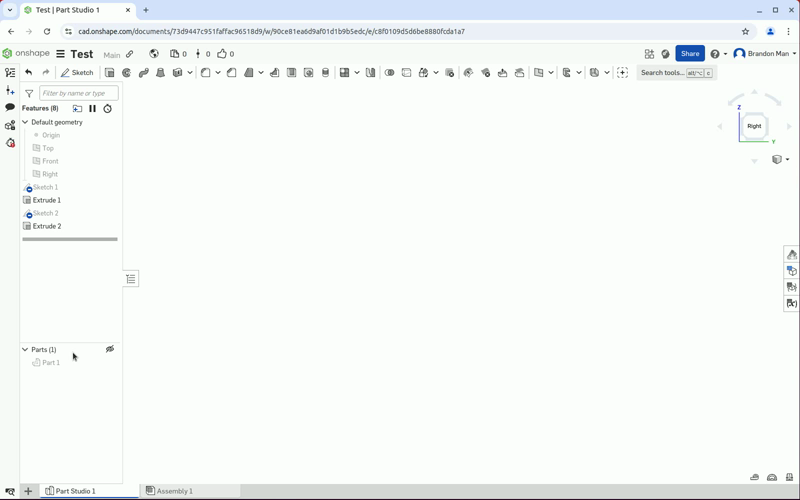
key_down(shift)
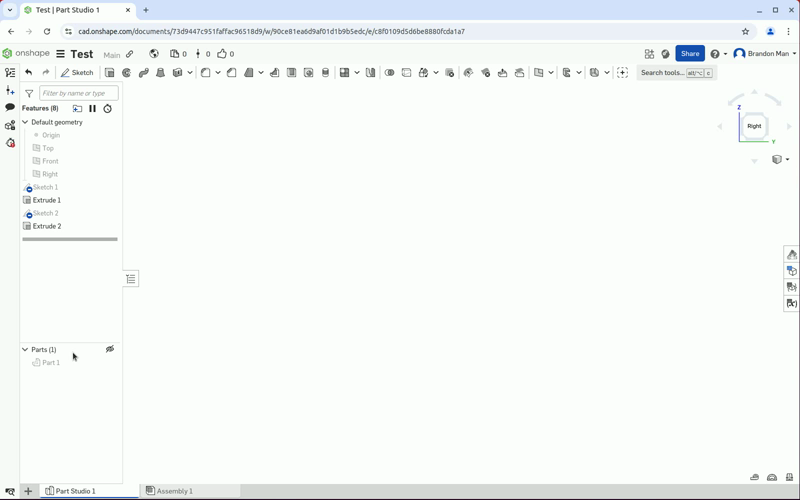
key(right)
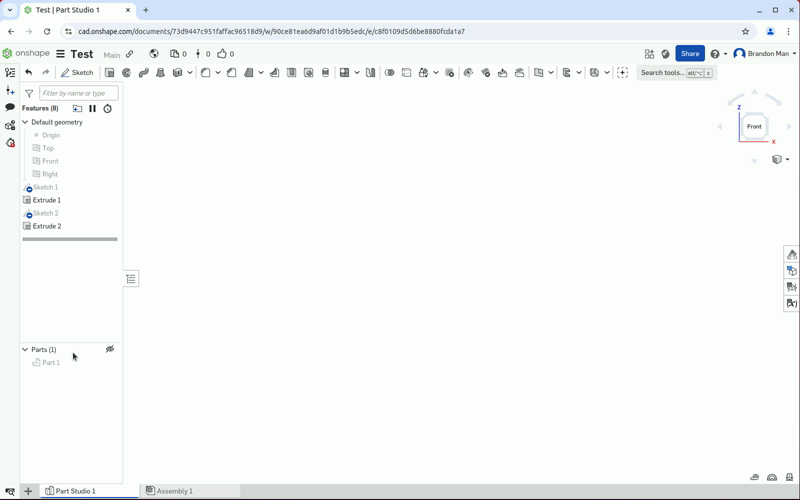
key_up(shift)
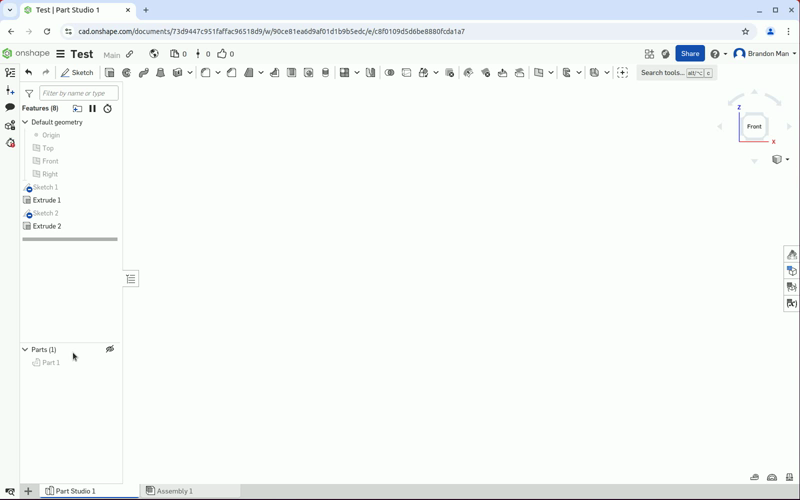
key(space)
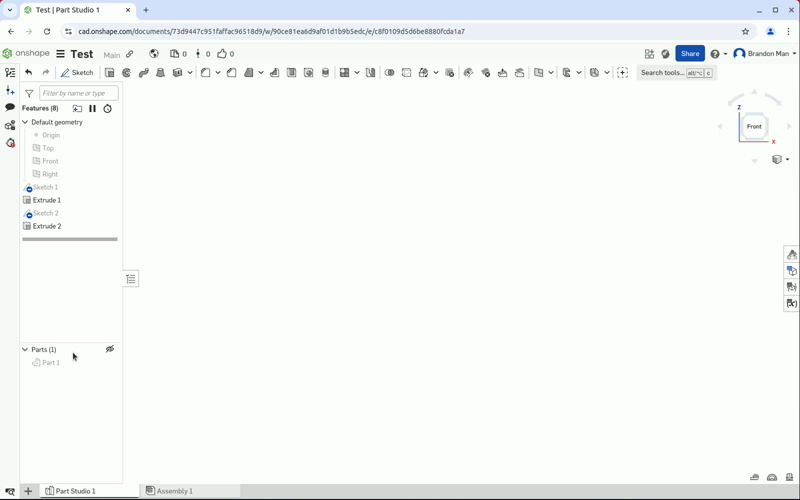
key_down(shift)
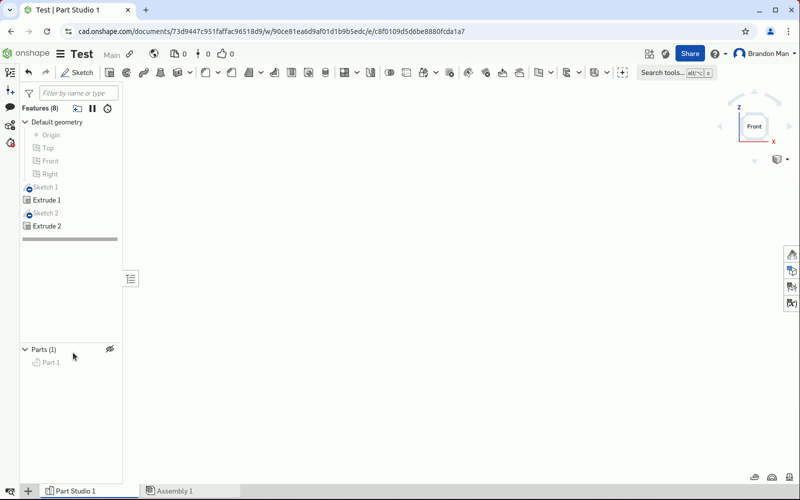
key(down)
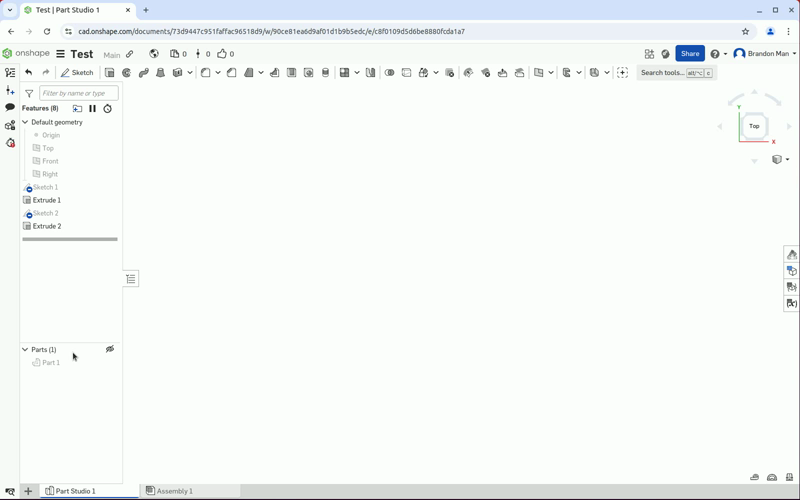
key_up(shift)
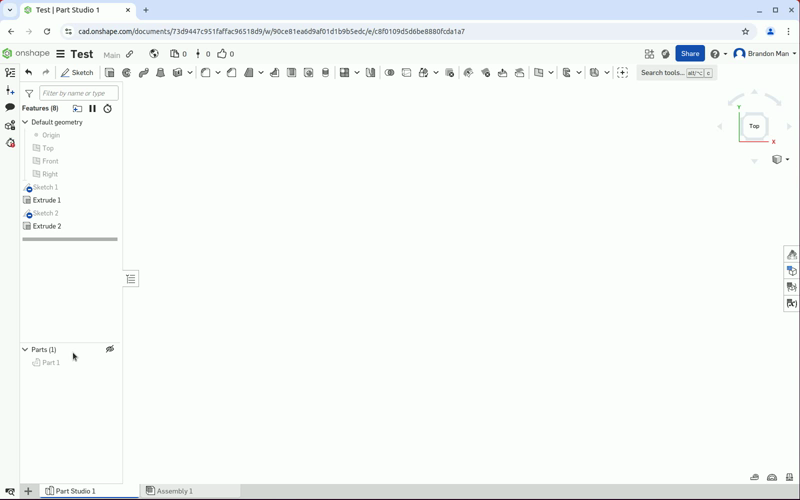
mouse_move(73, 352)
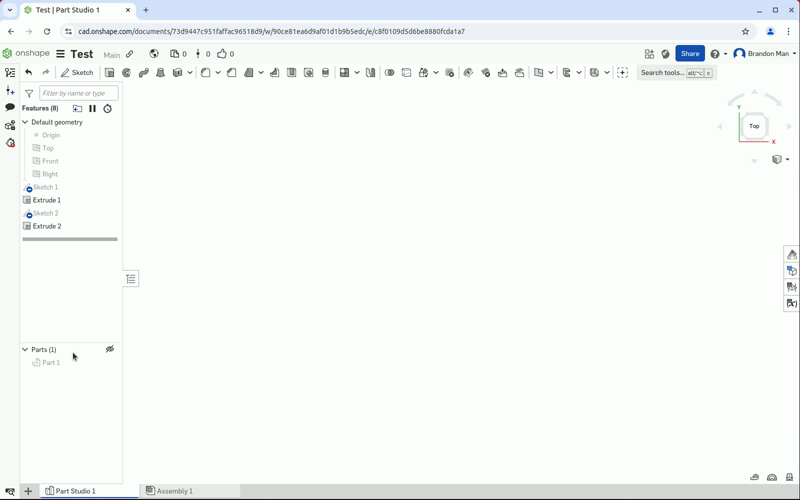
key(shift+y)
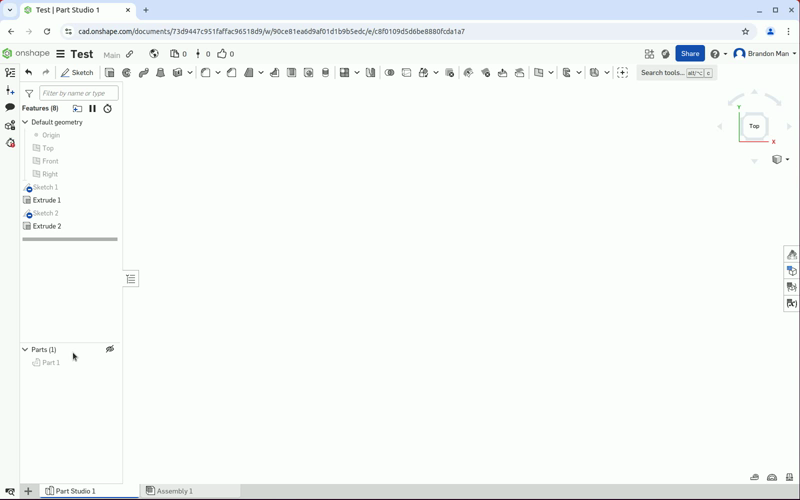
key(shift+s)
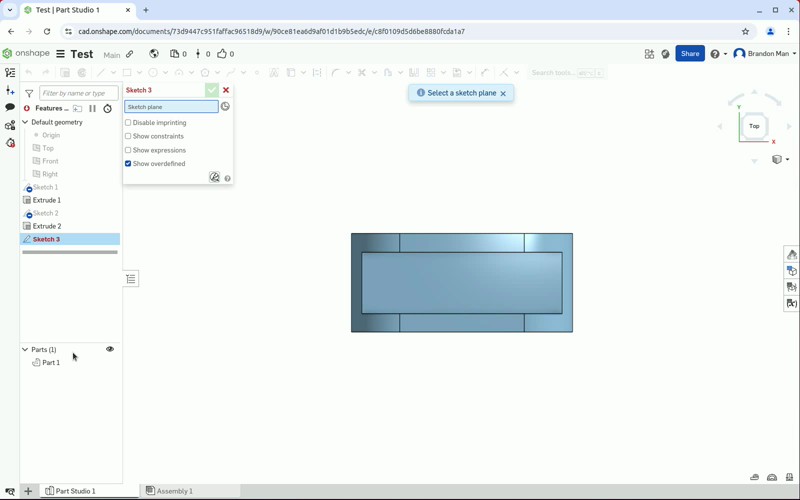
mouse_move(73, 150)
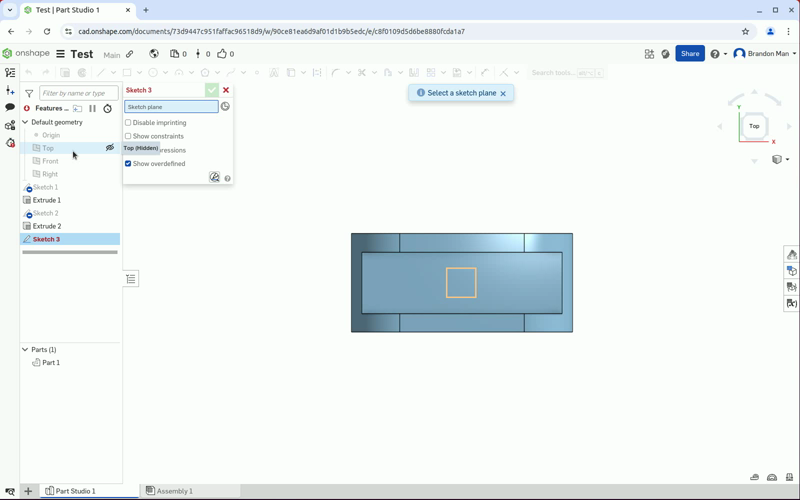
click(73, 150)
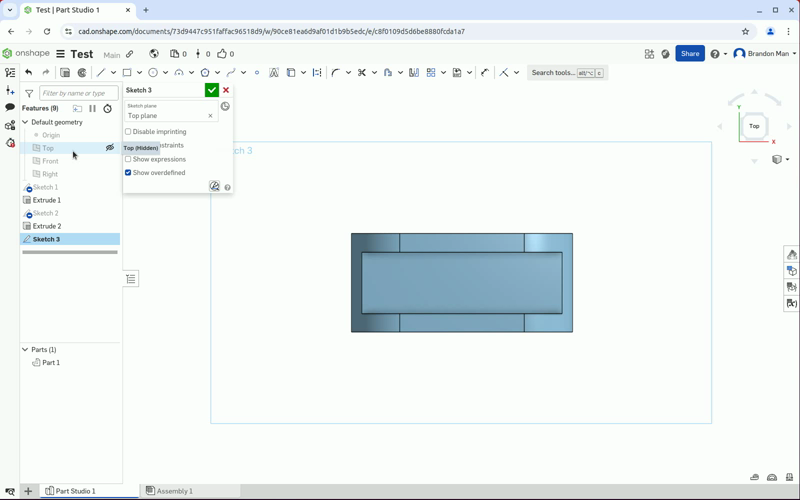
mouse_move(73, 352)
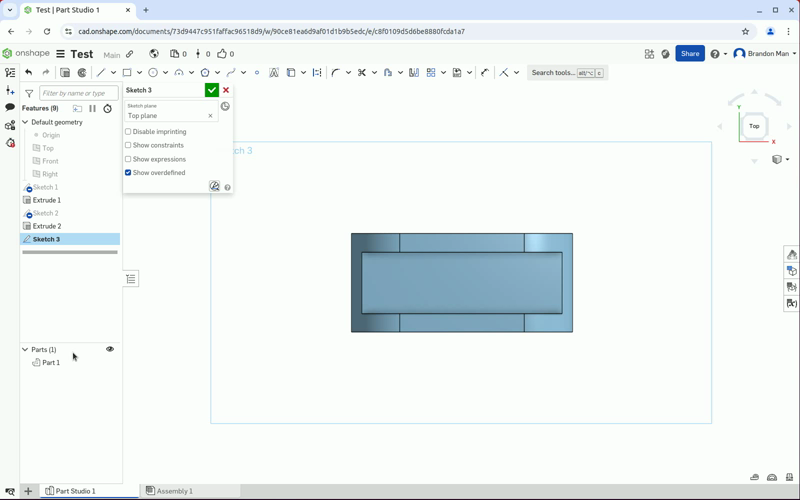
key(y)
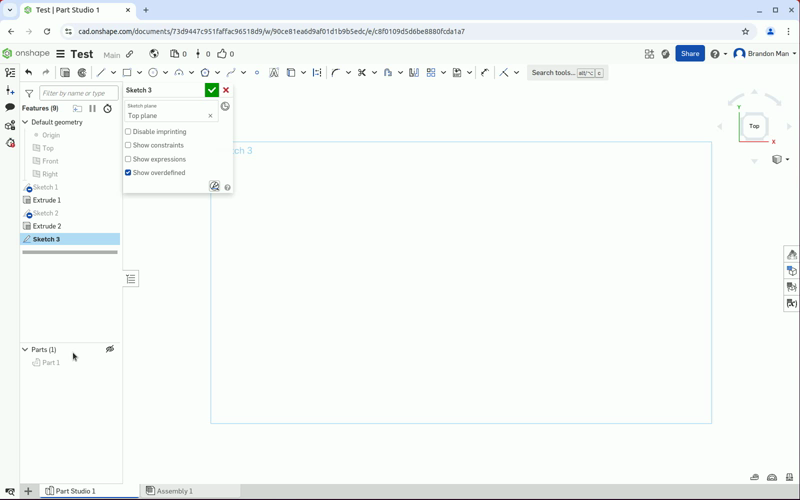
key(l)
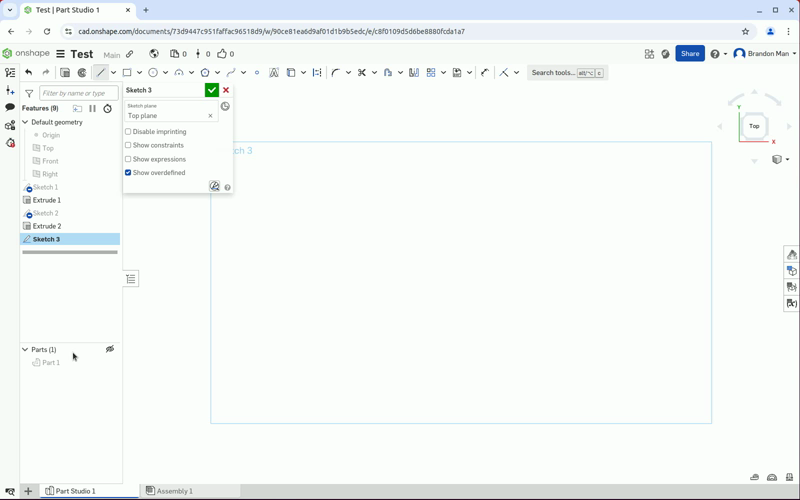
key_down(shift)
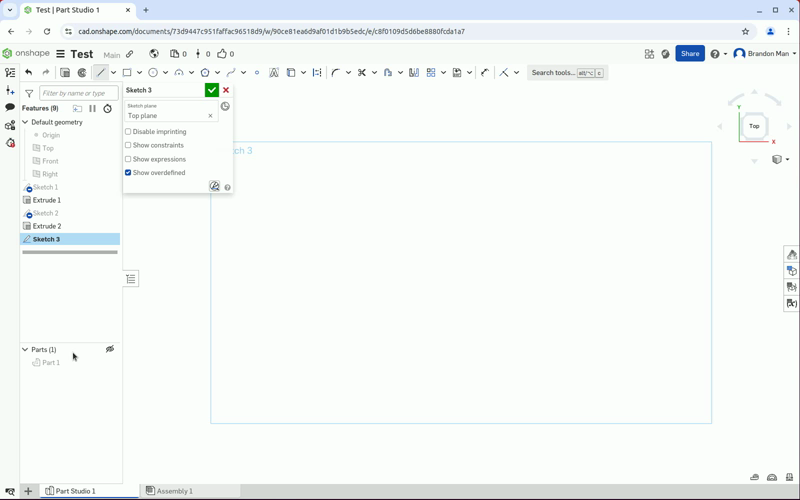
mouse_move(396, 290)
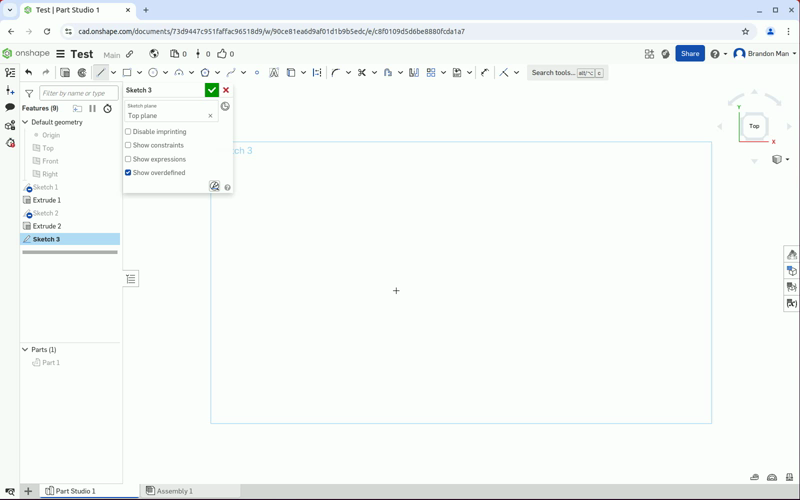
click(396, 290)
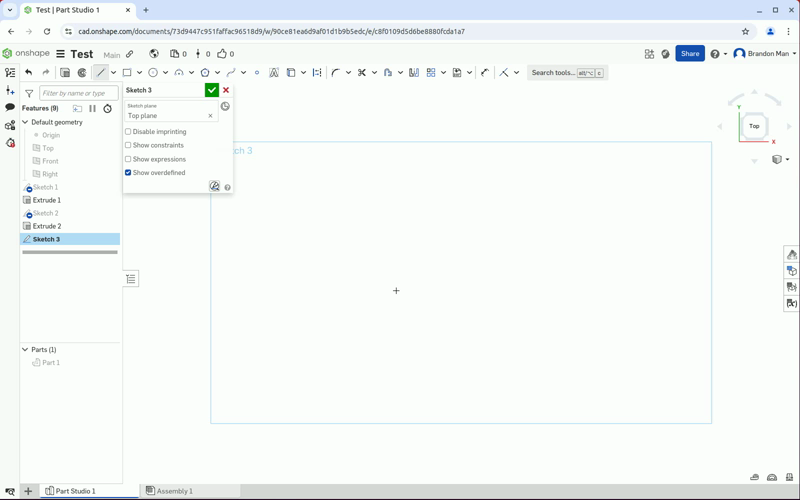
key_up(shift)
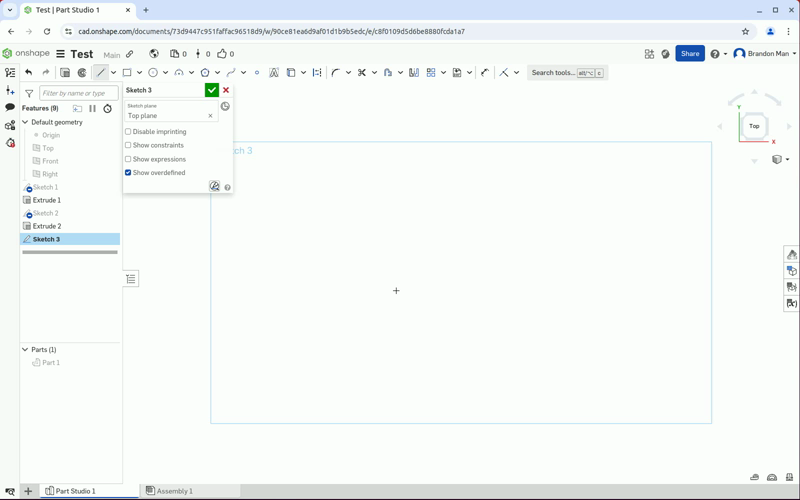
key_down(shift)
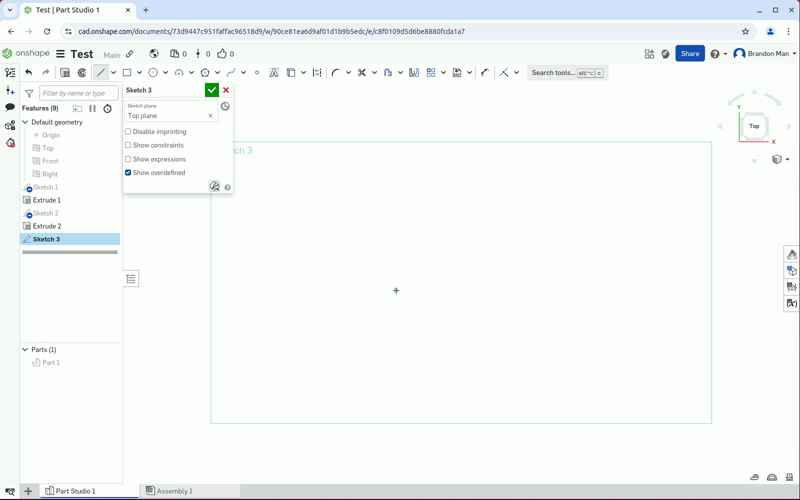
mouse_move(426, 290)
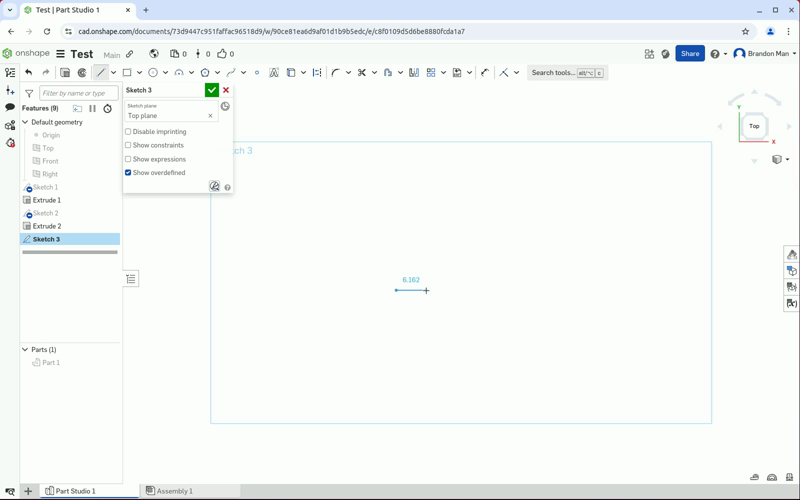
mouse_move(428, 290)
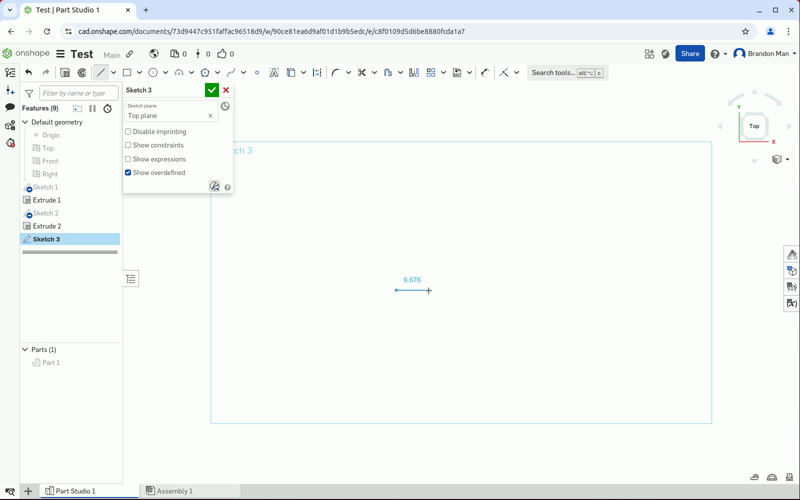
click(428, 290)
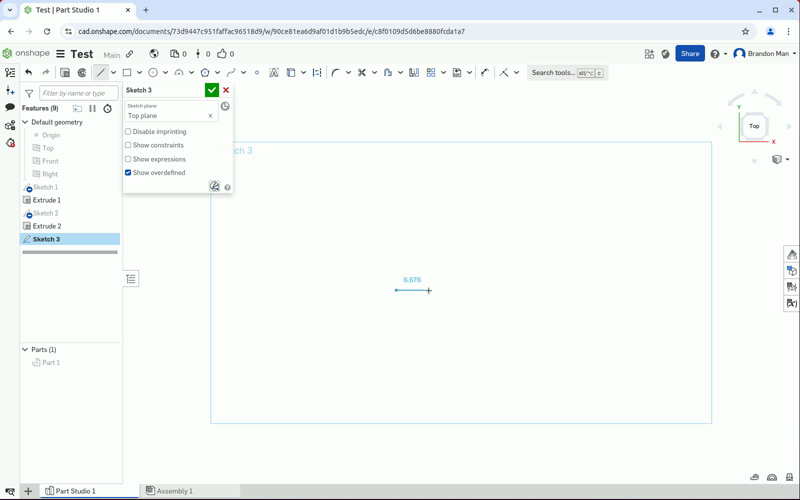
key_up(shift)
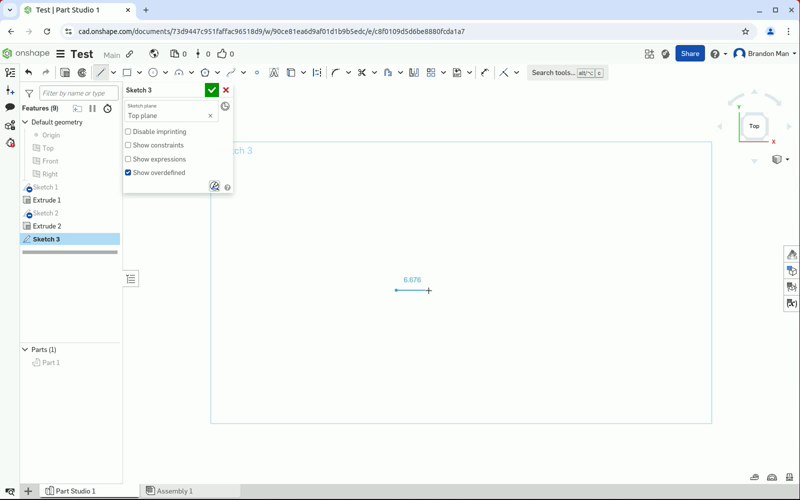
key(esc)
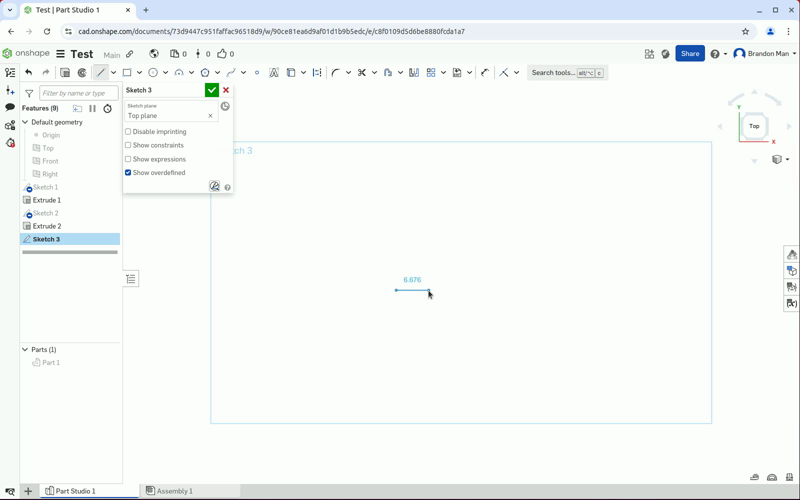
key(a)
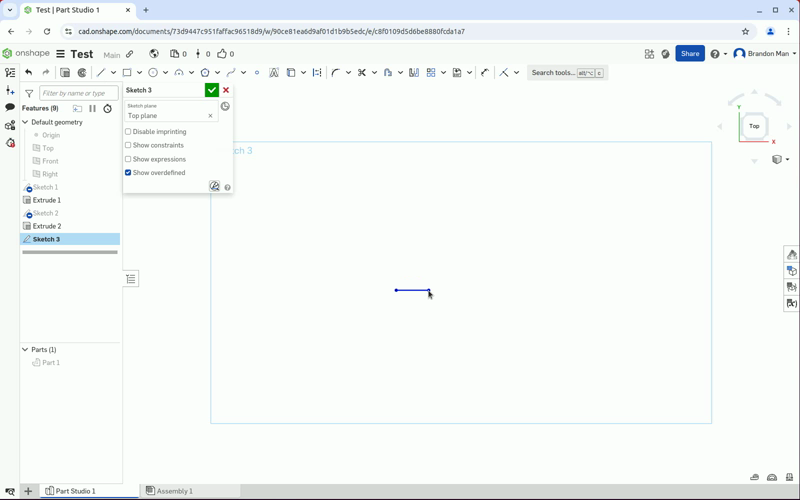
mouse_move(428, 290)
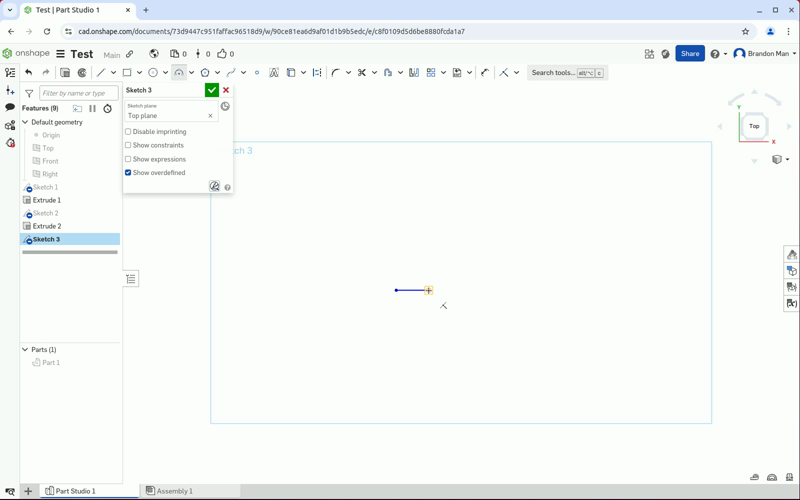
click(428, 290)
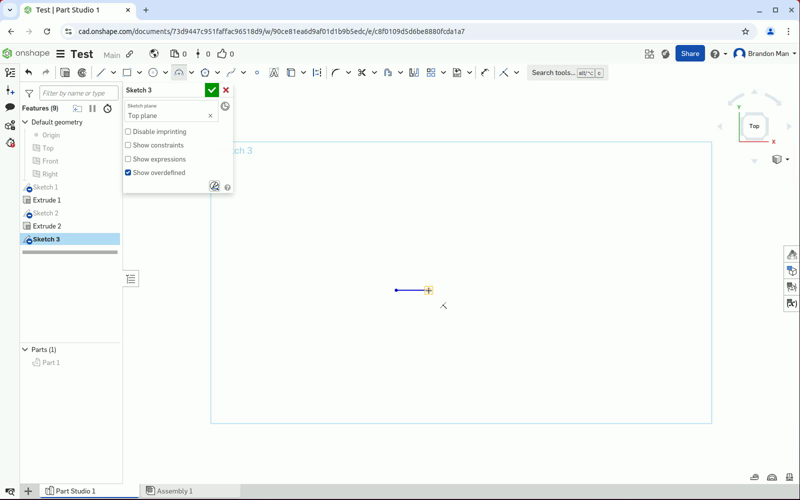
key_down(shift)
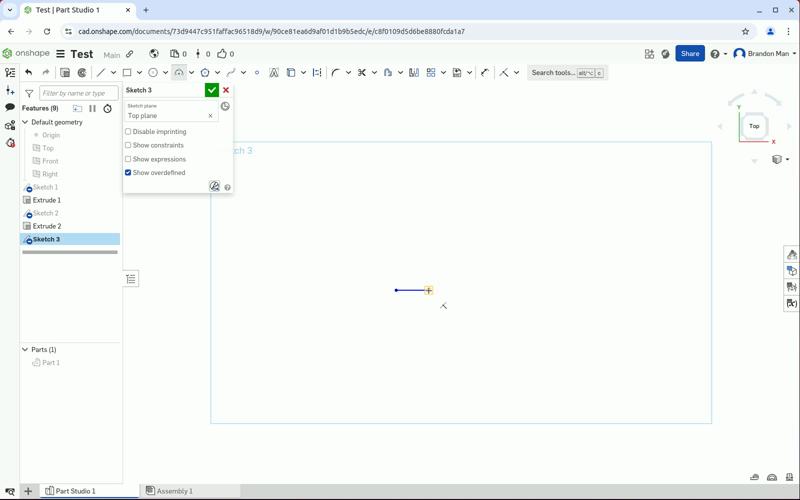
mouse_move(428, 276)
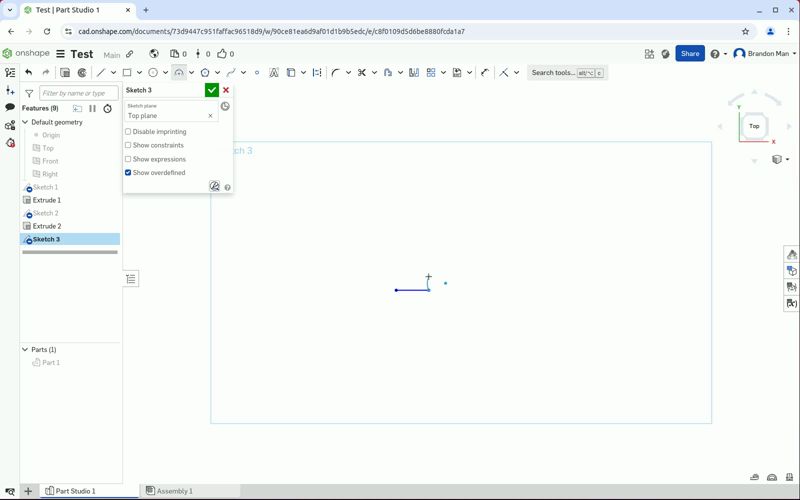
click(428, 276)
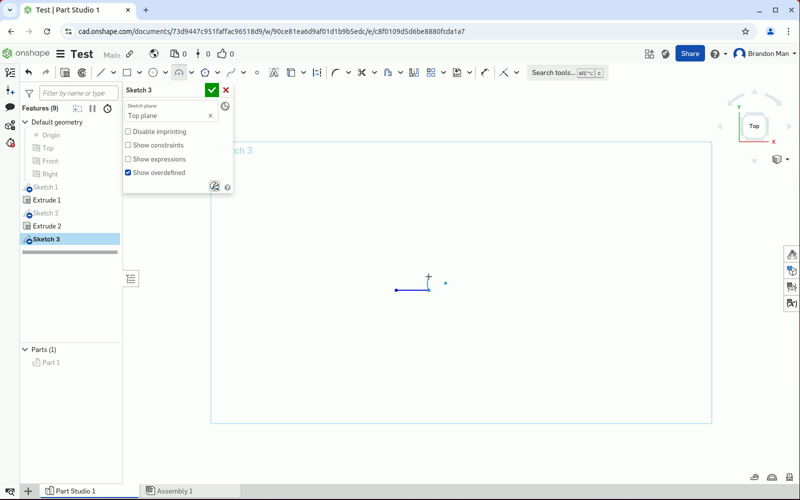
mouse_move(435, 283)
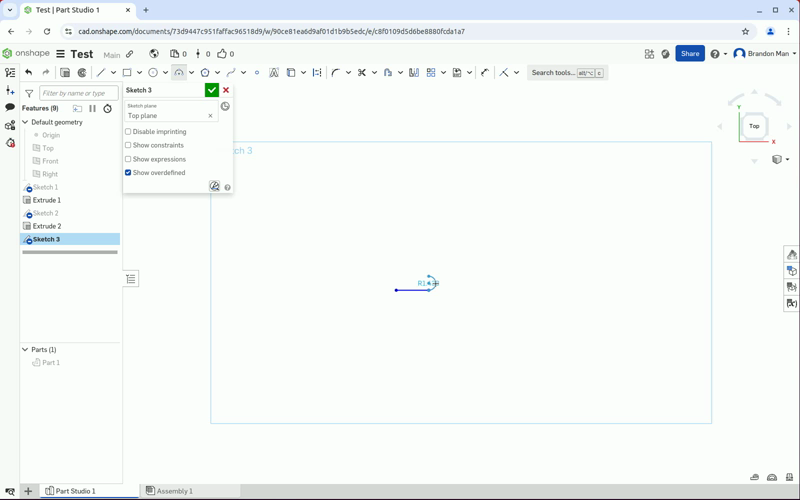
click(435, 283)
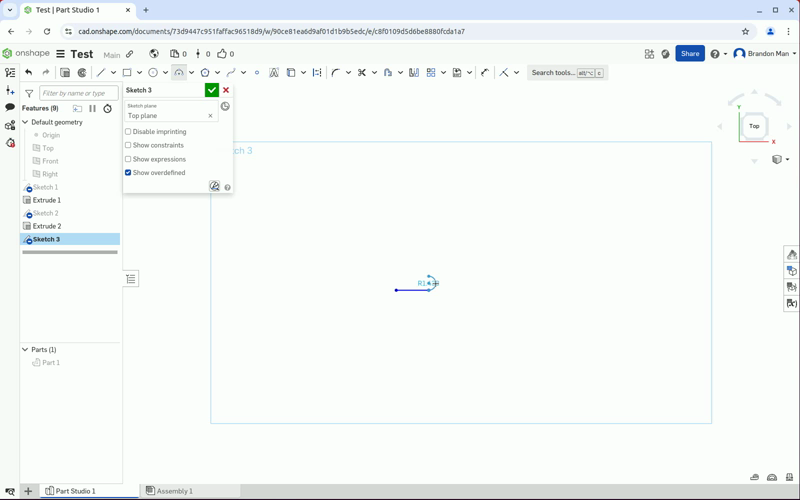
key_up(shift)
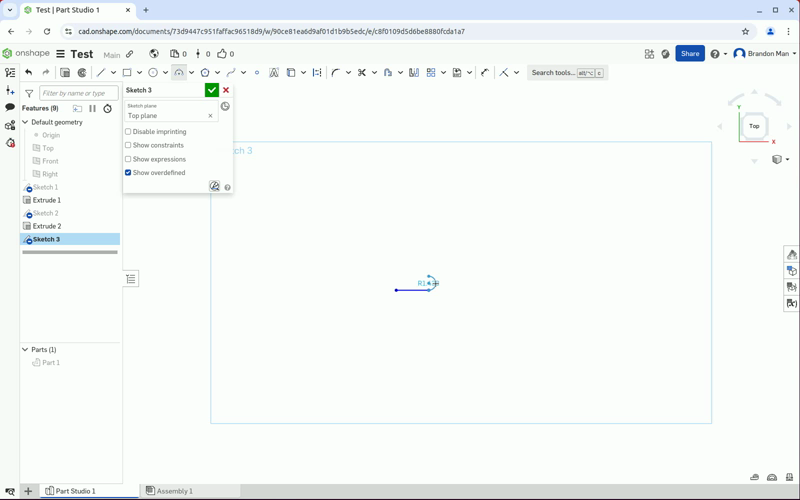
key(esc)
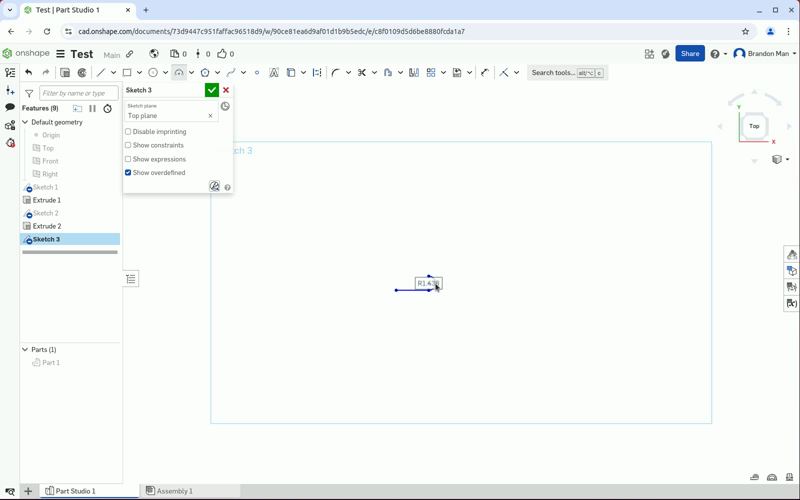
key(l)
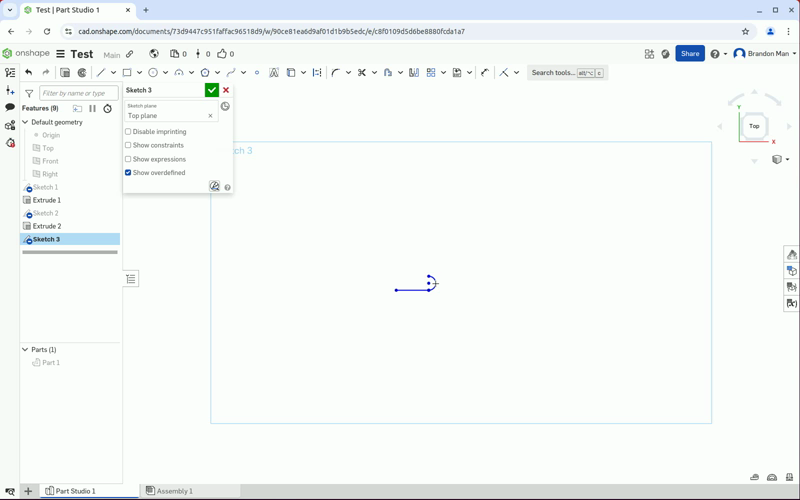
mouse_move(428, 276)
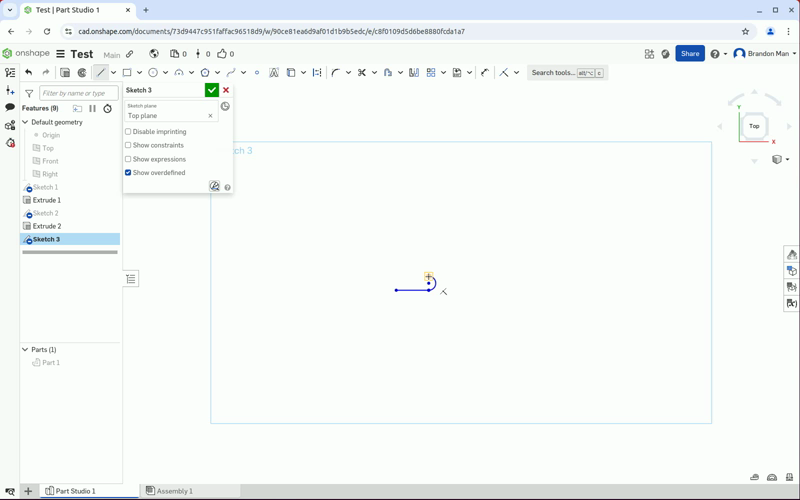
click(428, 276)
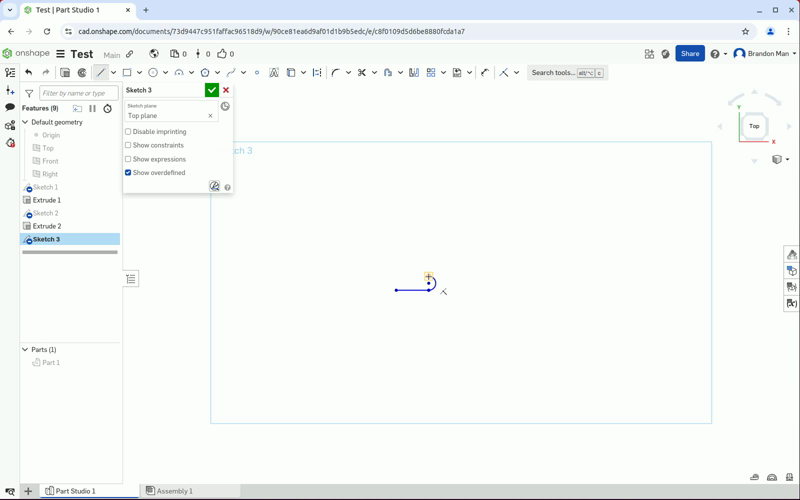
key_down(shift)
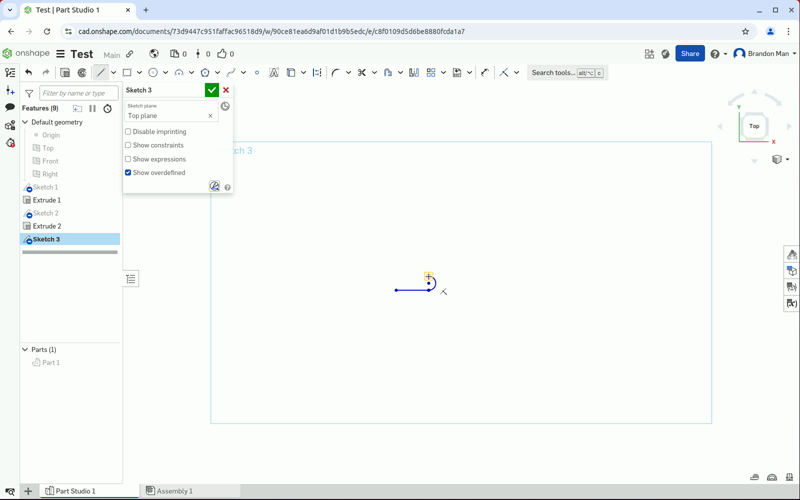
mouse_move(458, 276)
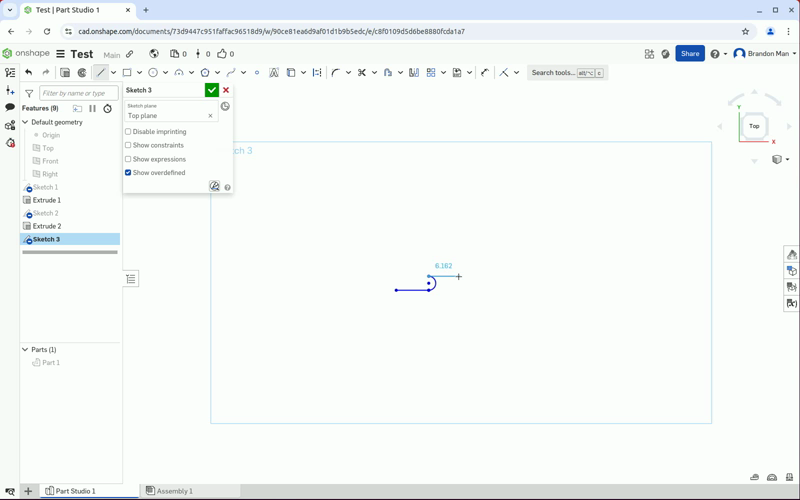
mouse_move(396, 276)
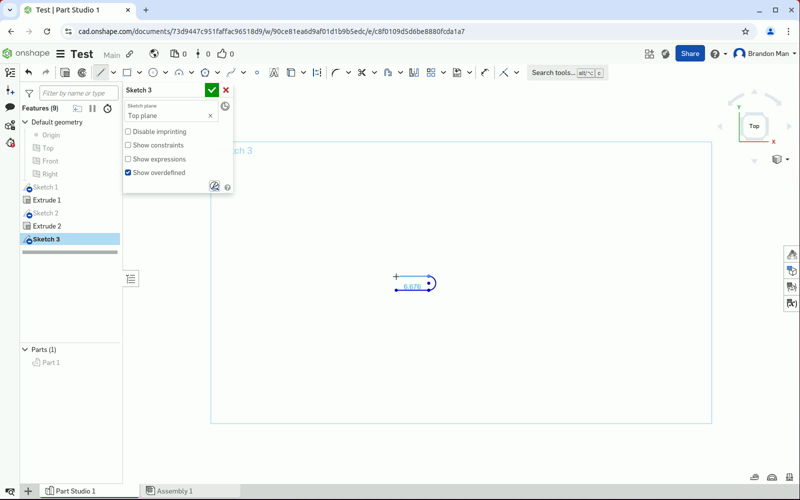
click(396, 276)
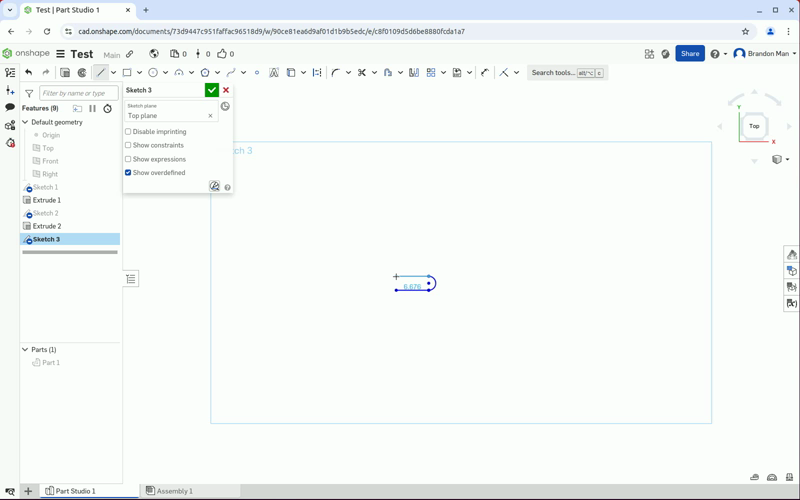
key_up(shift)
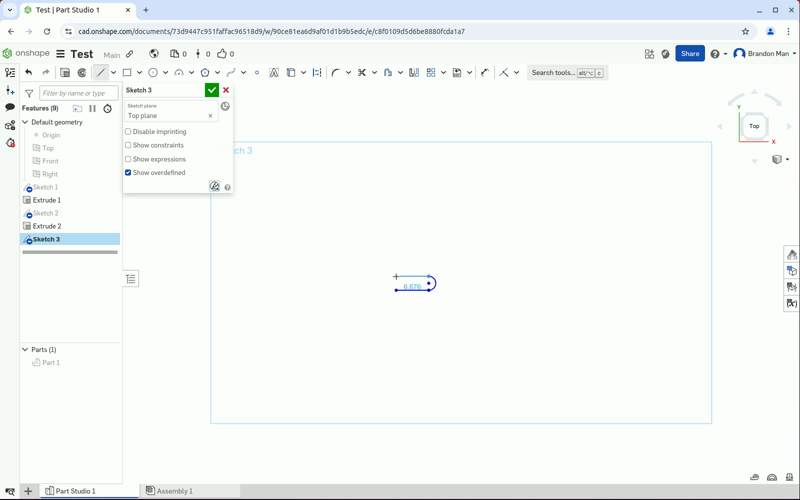
key(esc)
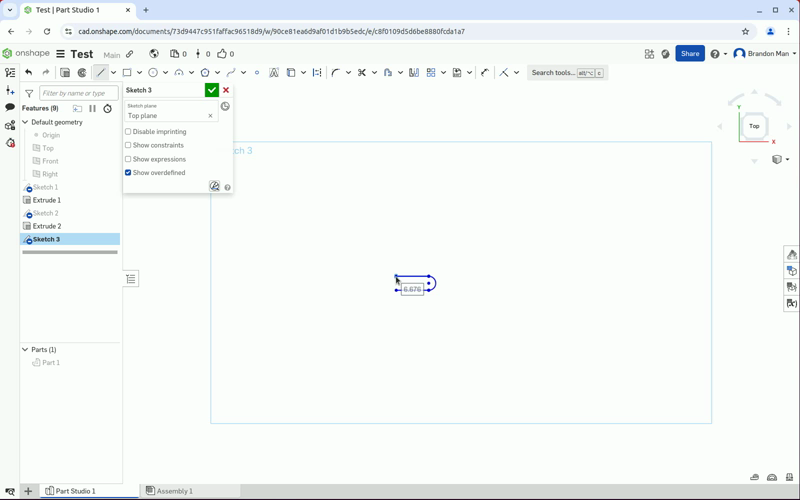
key(a)
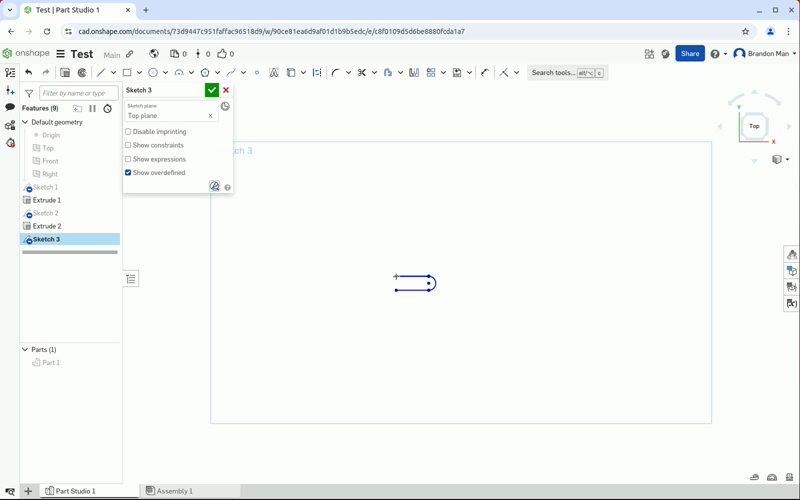
mouse_move(396, 276)
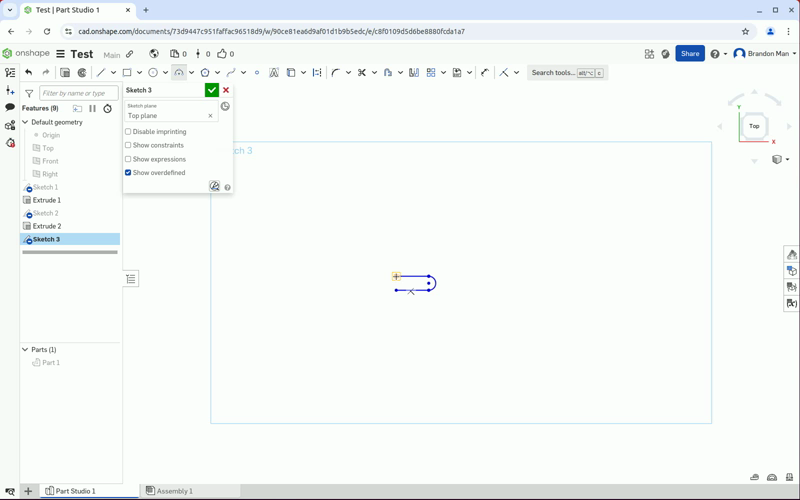
click(396, 276)
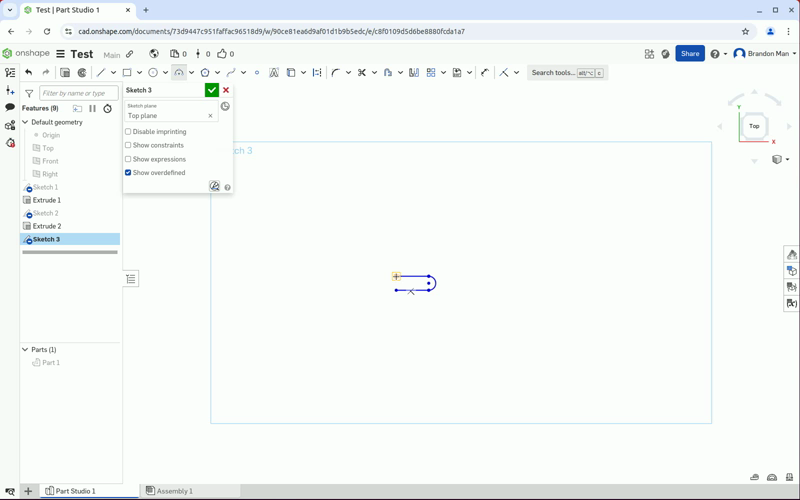
mouse_move(396, 290)
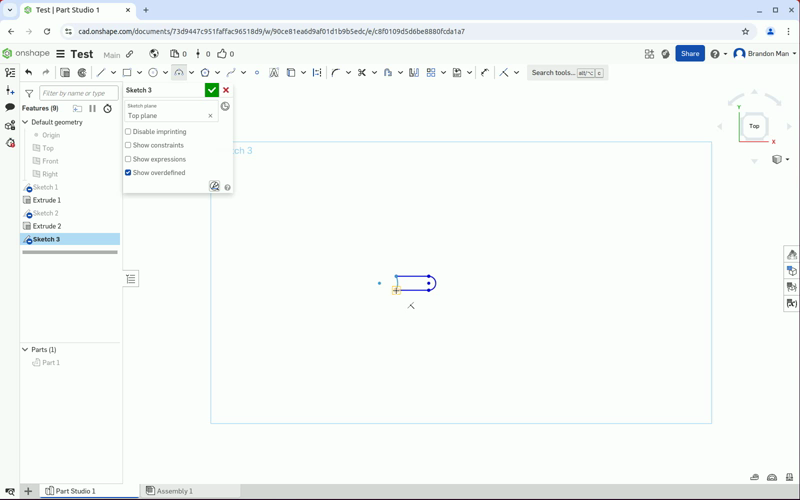
click(396, 290)
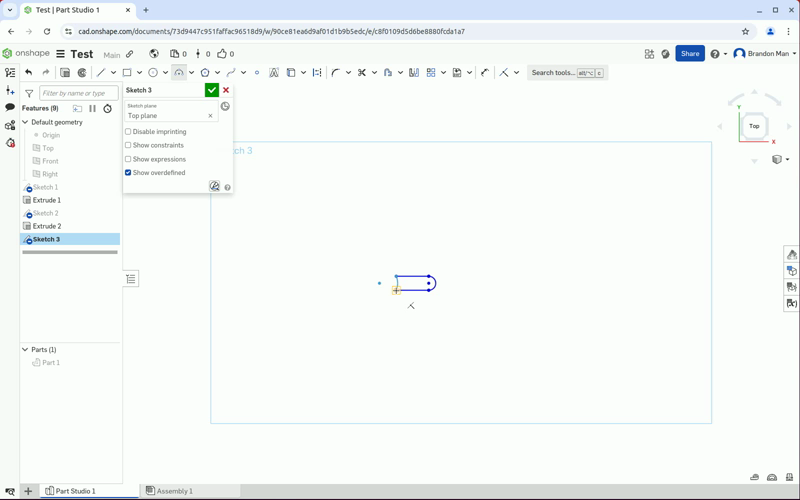
key_down(shift)
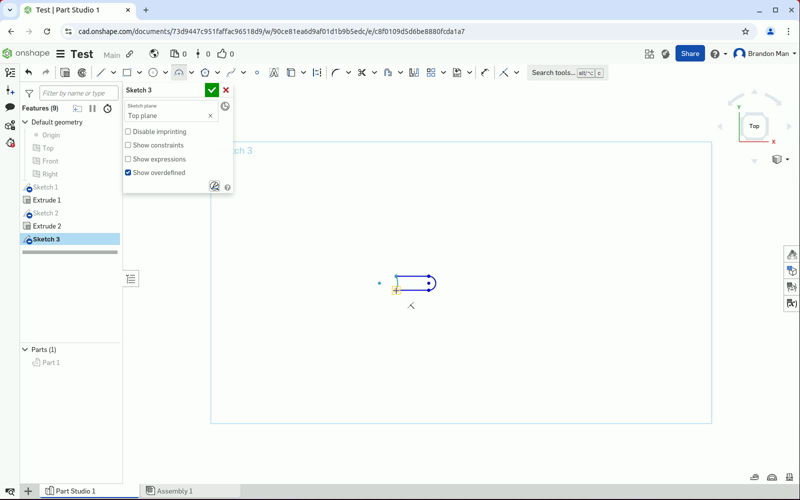
mouse_move(389, 283)
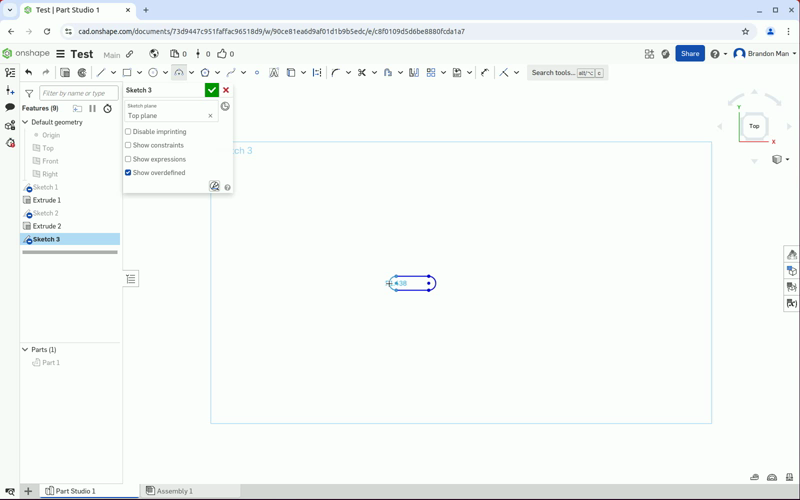
click(389, 283)
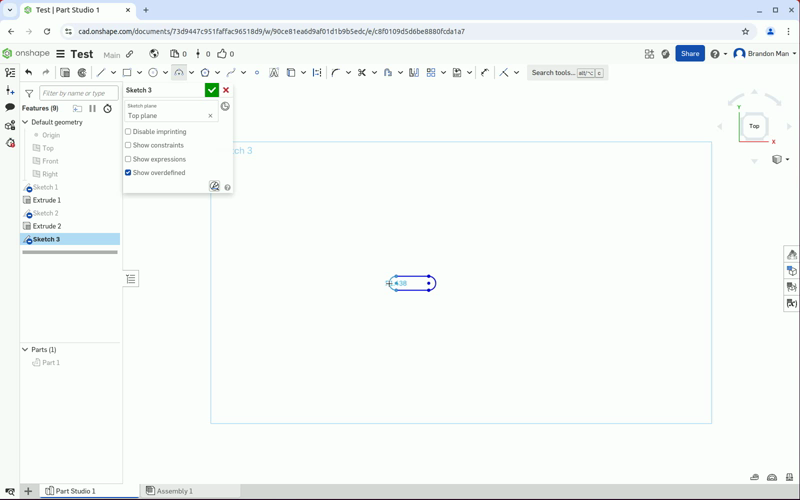
key_up(shift)
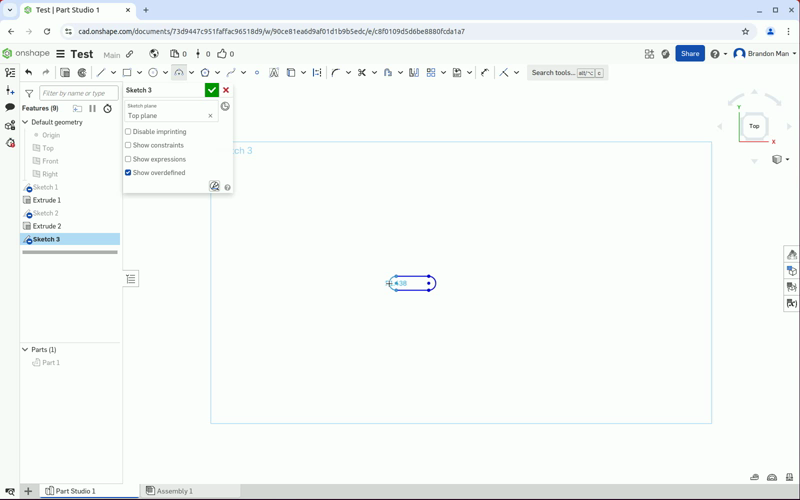
key(esc)
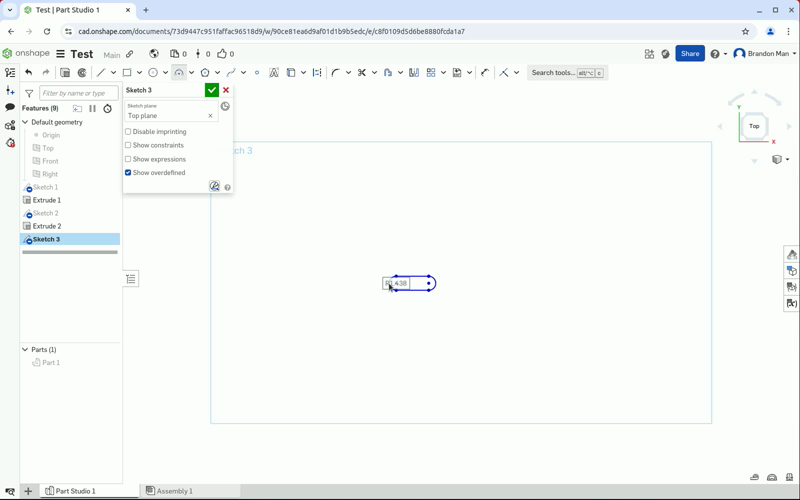
mouse_move(391, 279)
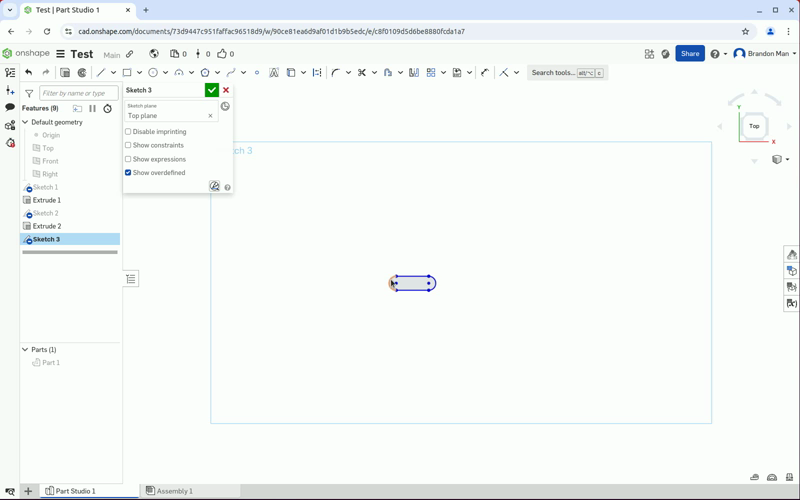
scroll(6)
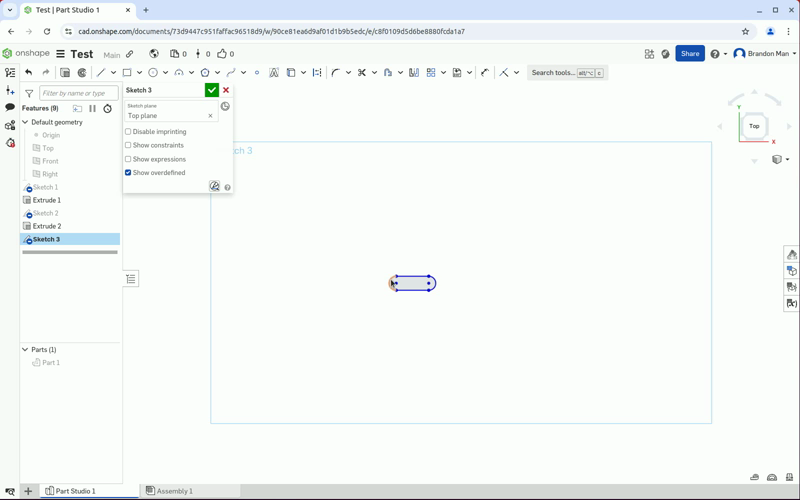
scroll(6)
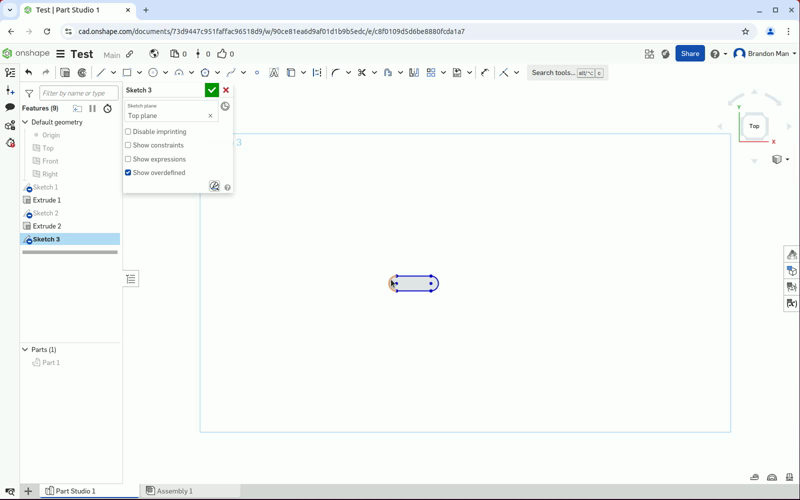
scroll(6)
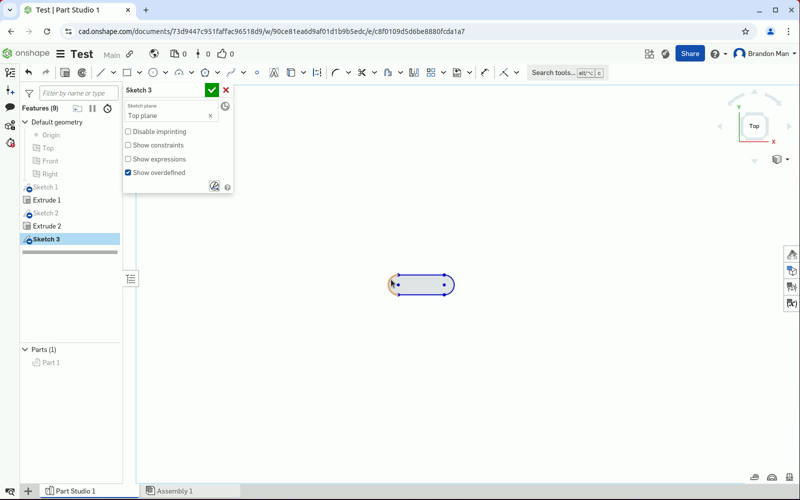
scroll(6)
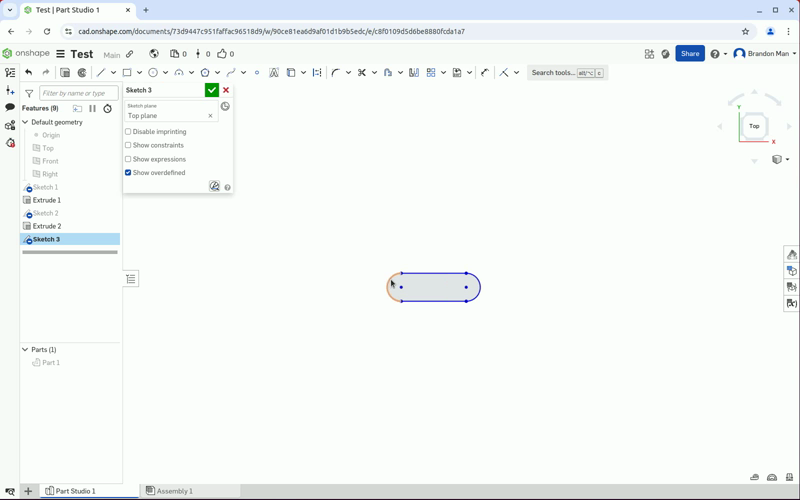
scroll(6)
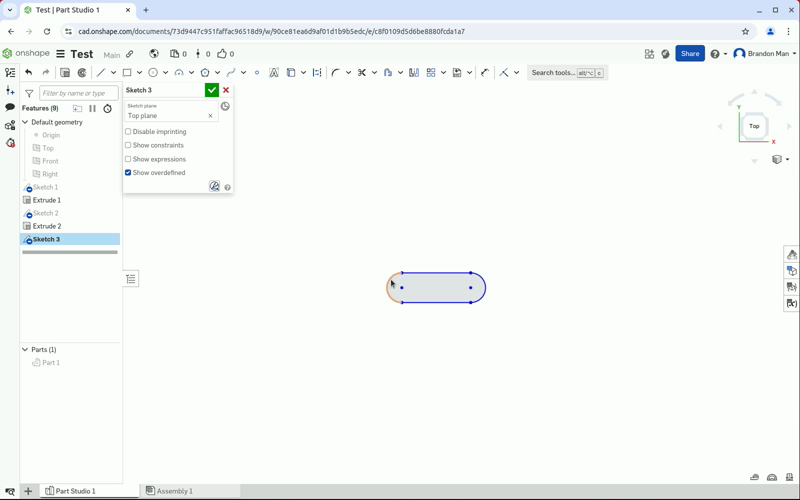
scroll(6)
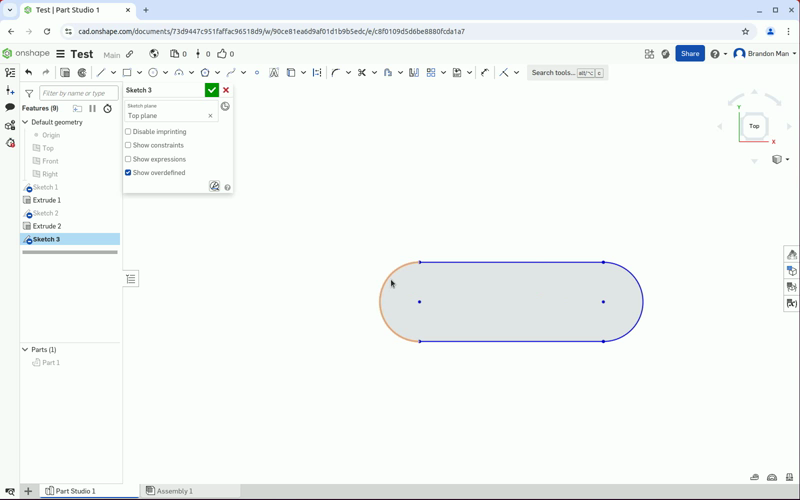
scroll(6)
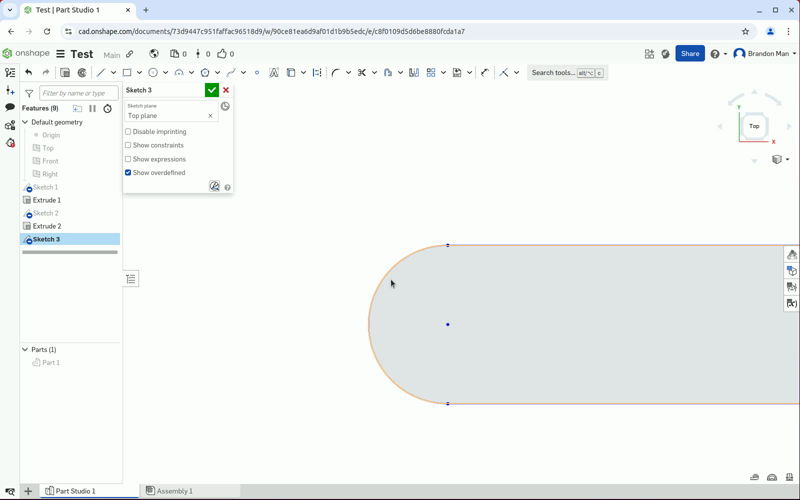
click(391, 279)
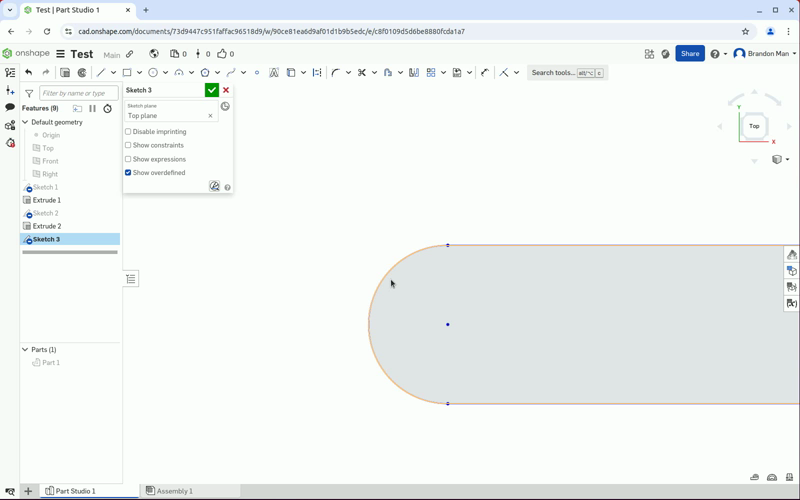
scroll(-6)
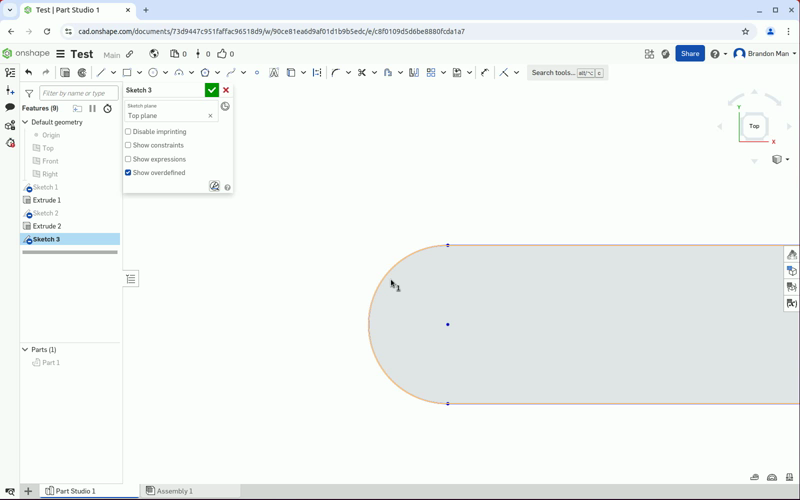
scroll(-6)
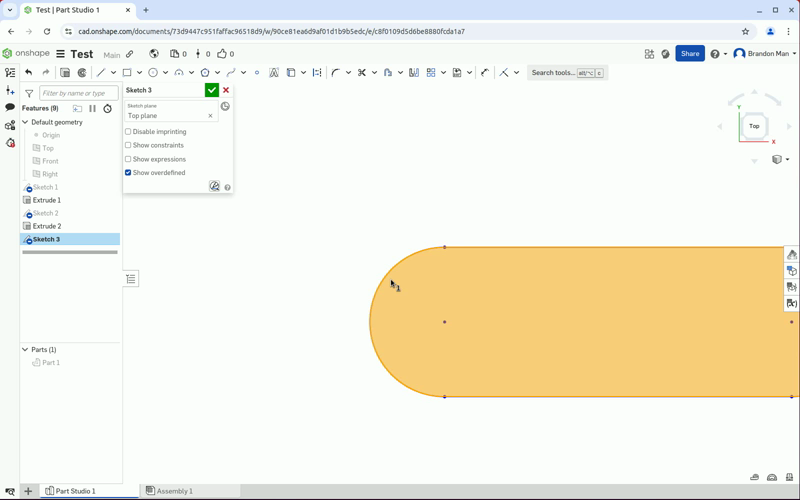
scroll(-6)
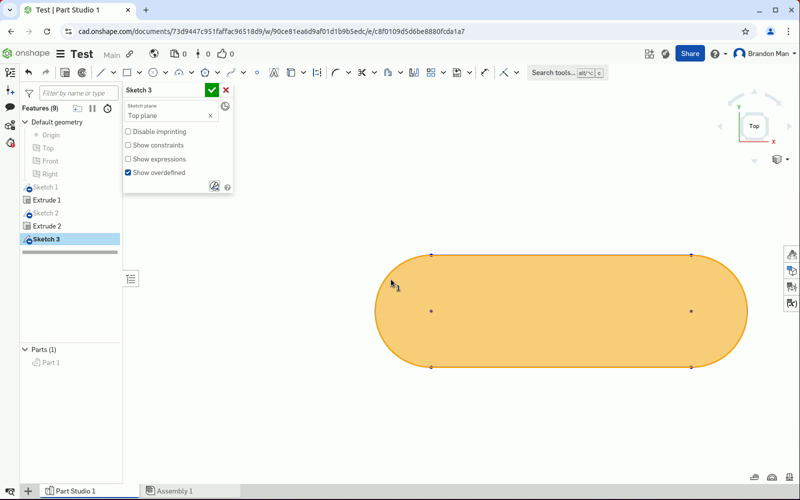
scroll(-6)
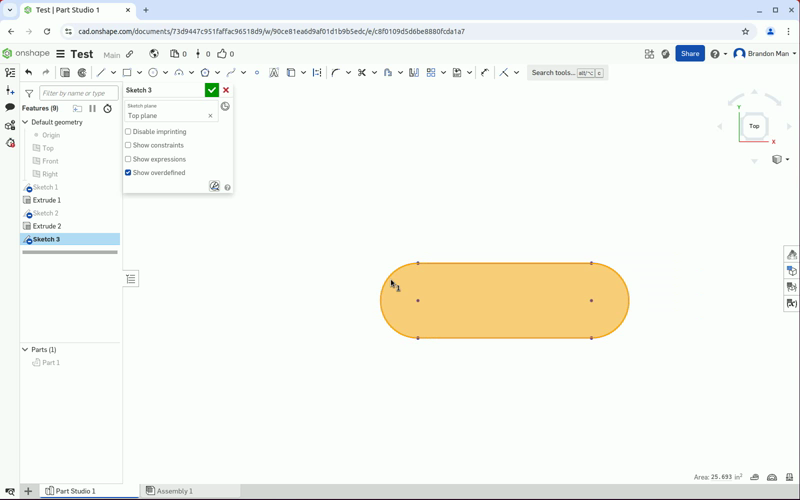
scroll(-6)
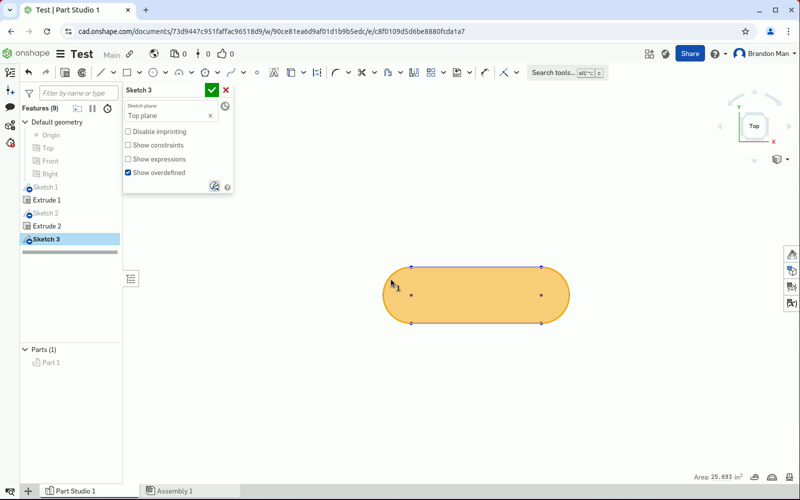
scroll(-6)
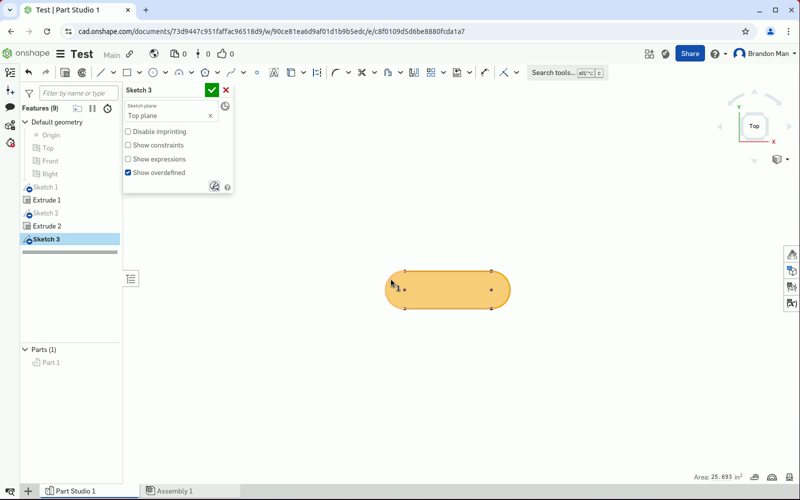
scroll(-6)
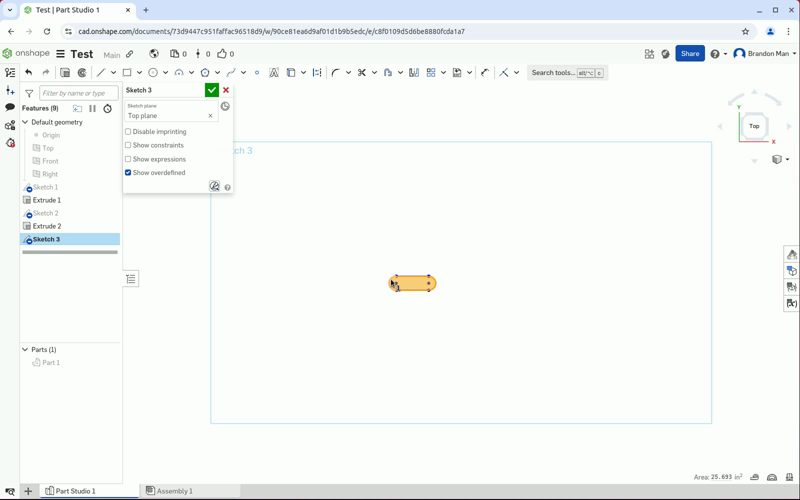
mouse_move(73, 352)
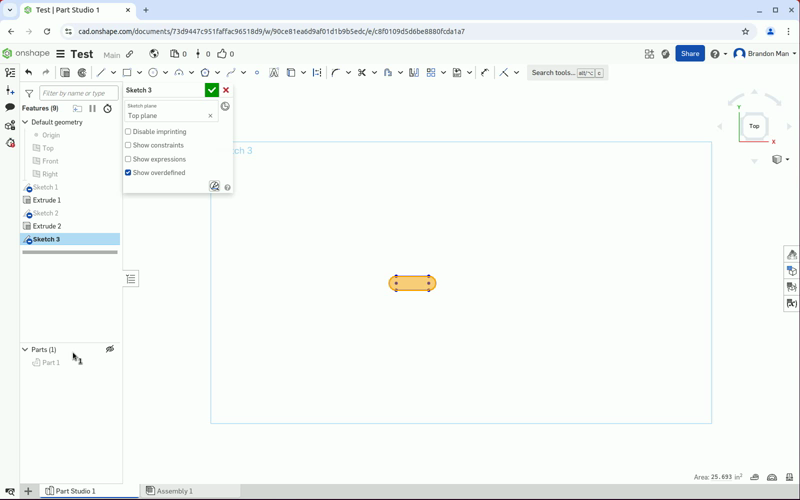
key(shift+y)
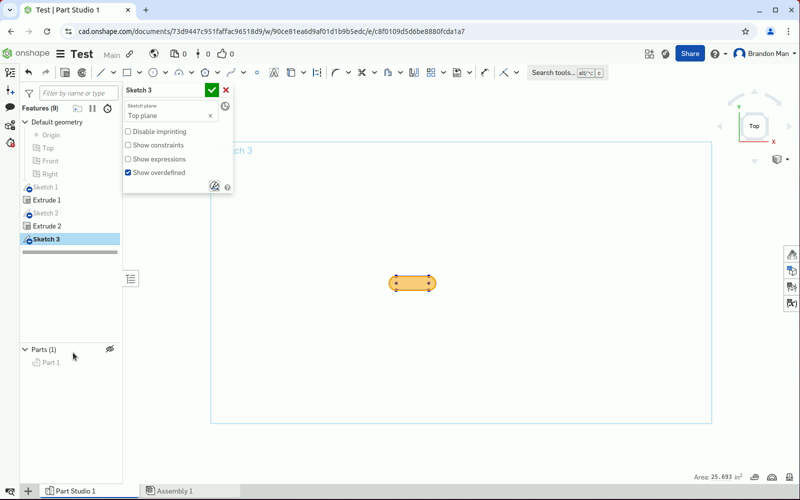
key(shift+e)
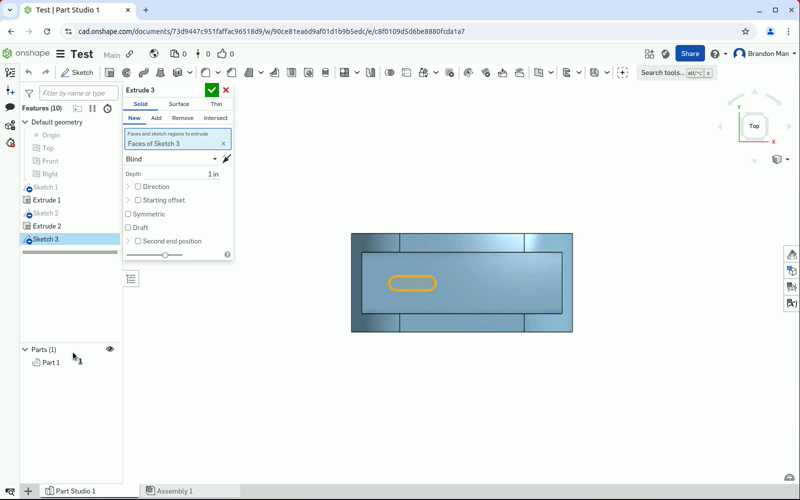
mouse_move(143, 106)
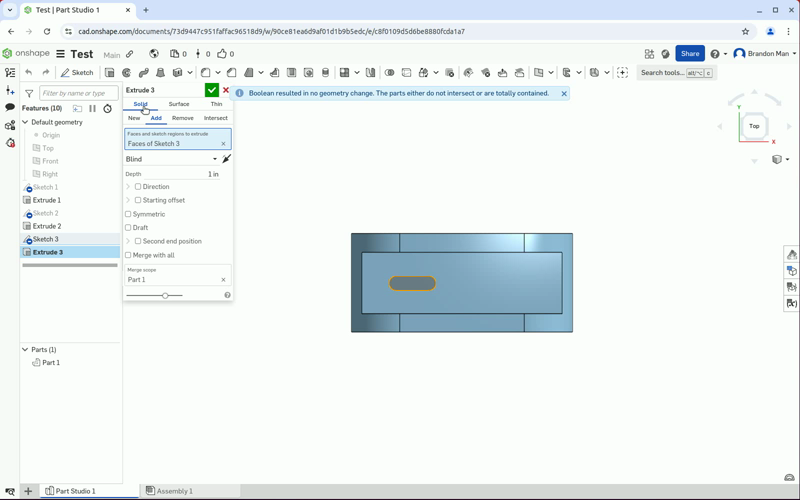
click(143, 106)
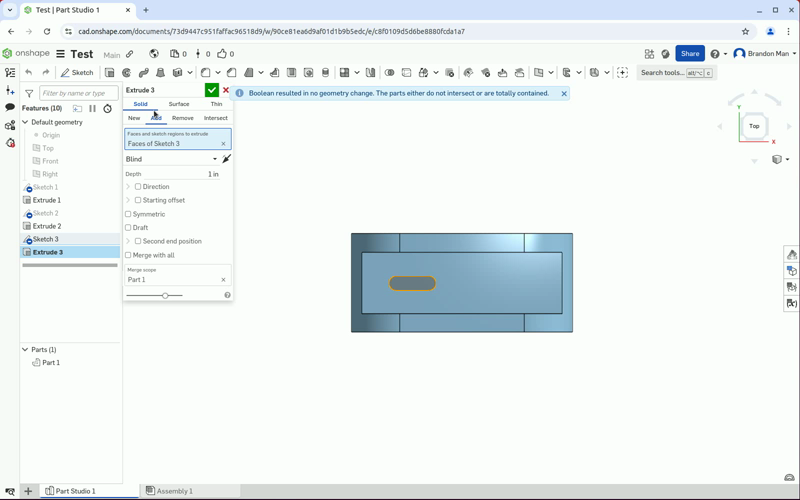
mouse_move(186, 120)
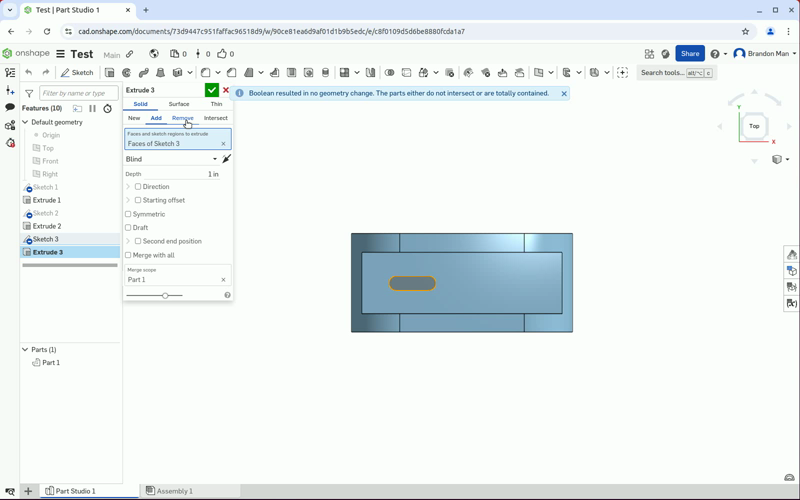
click(186, 120)
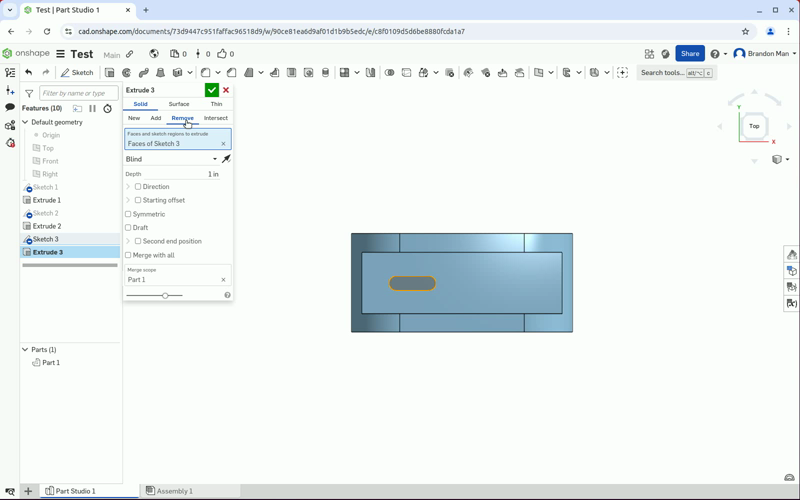
key(tab, 4)
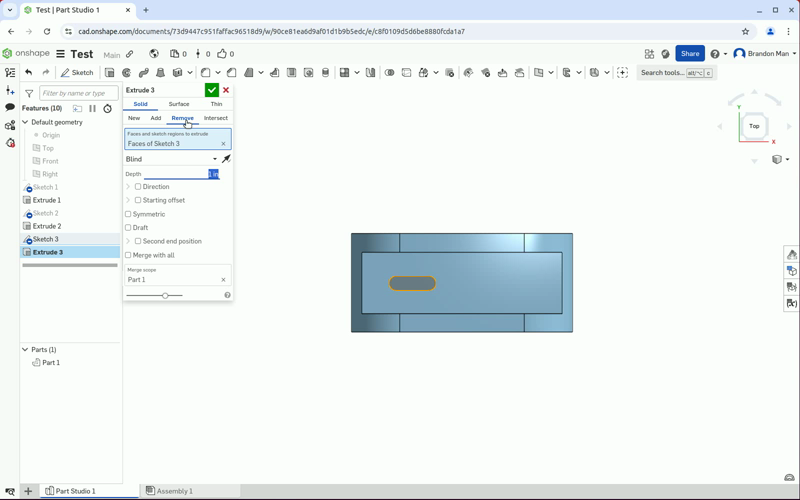
text(35.144)
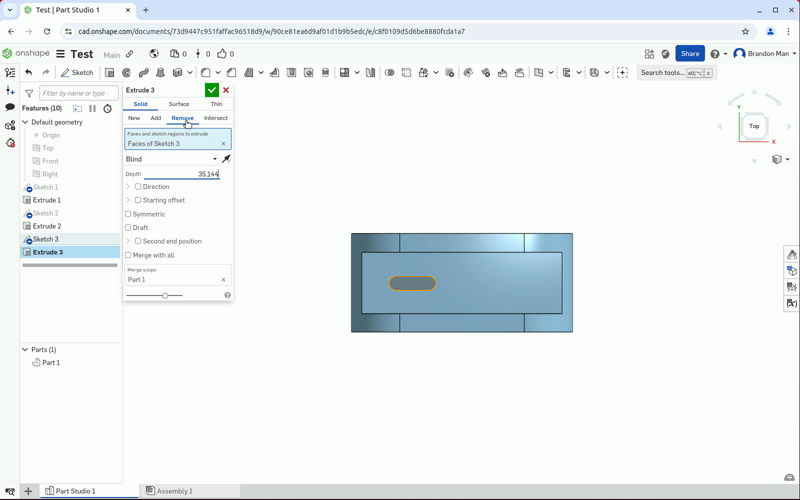
key(tab, 3)
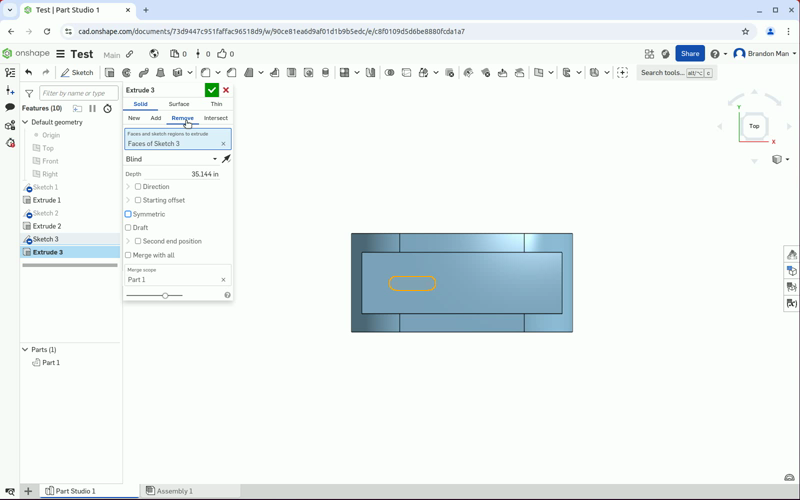
key(space)
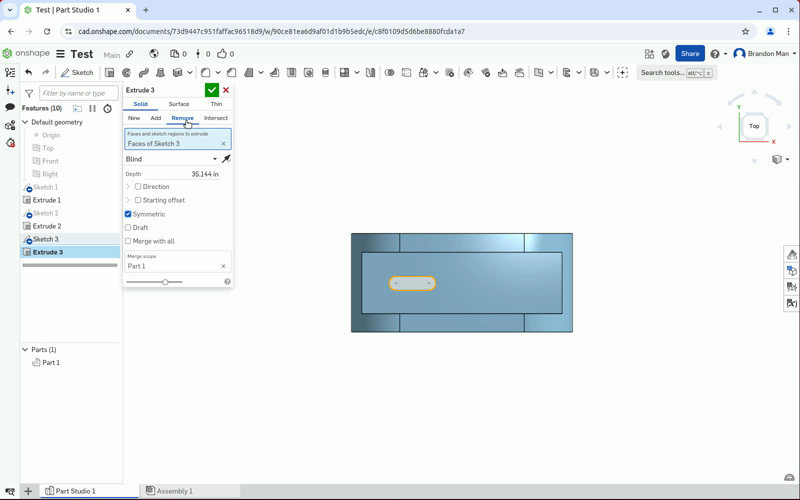
key(tab, 2)
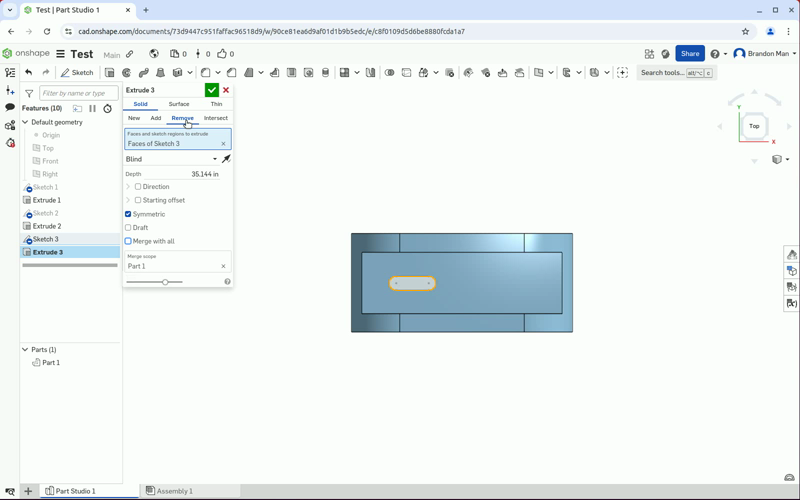
key(space)
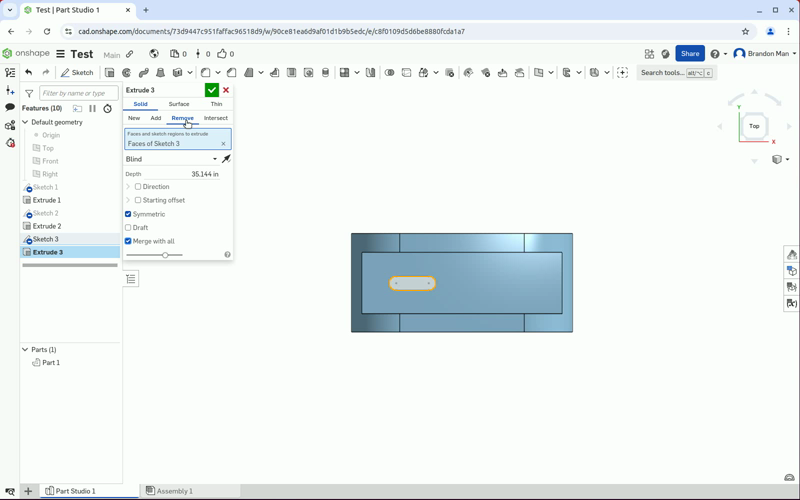
key(enter)
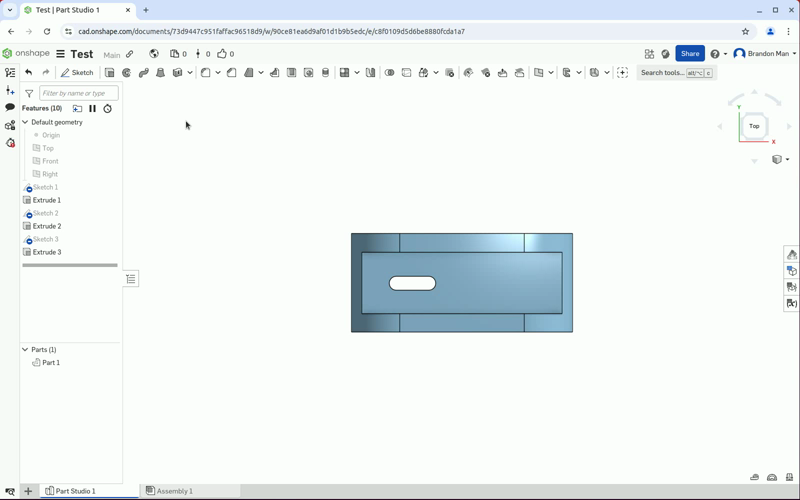
key(shift+h)
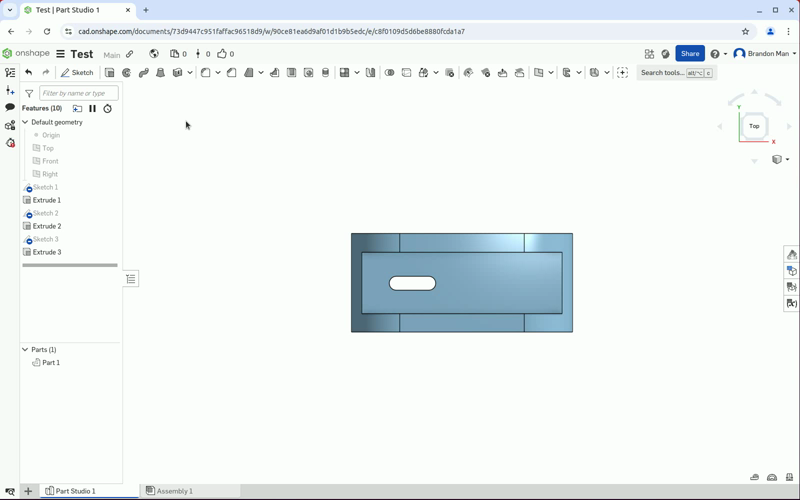
key(shift+h)
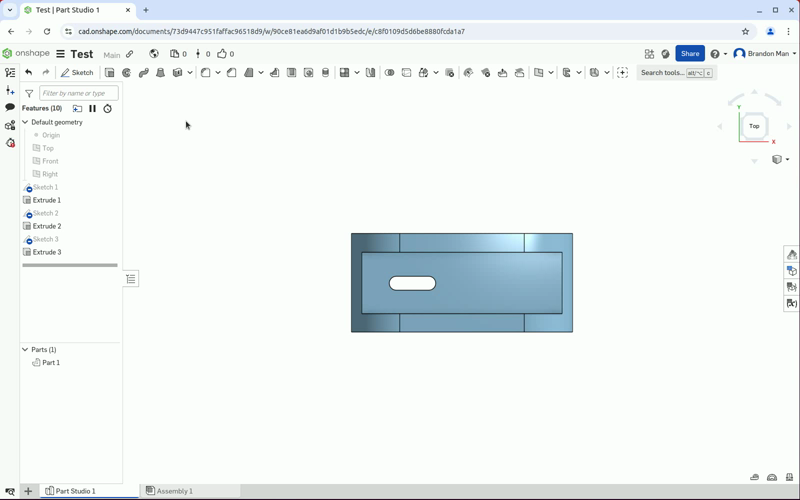
mouse_move(73, 189)
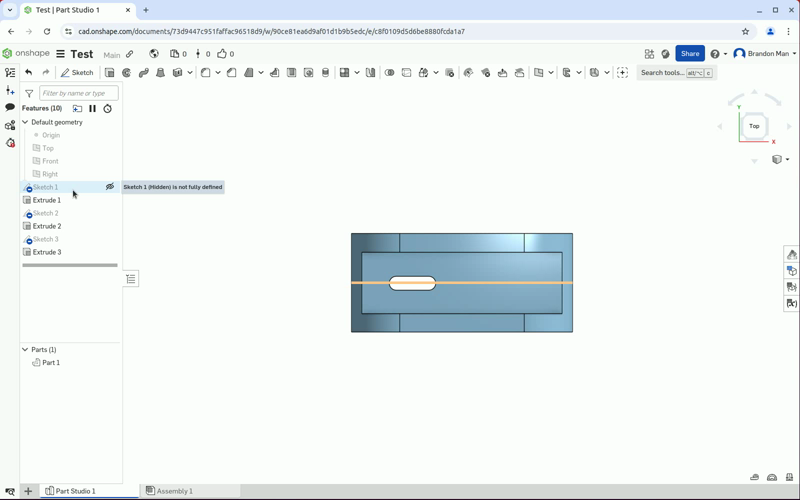
click(73, 189)
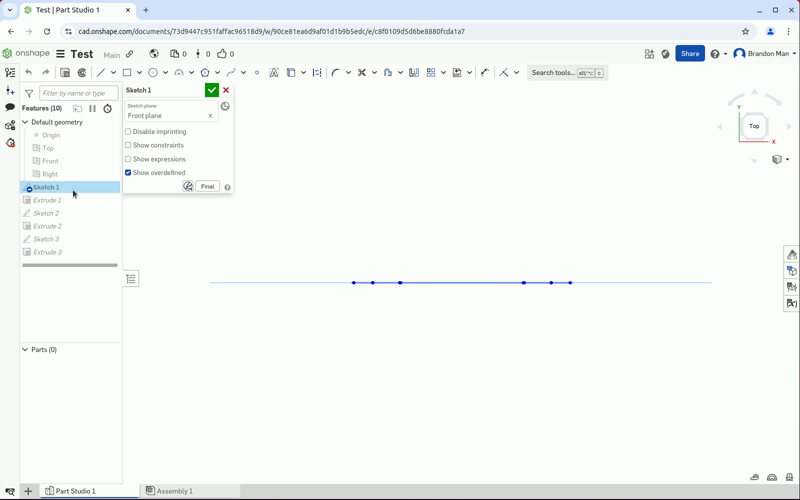
mouse_move(229, 92)
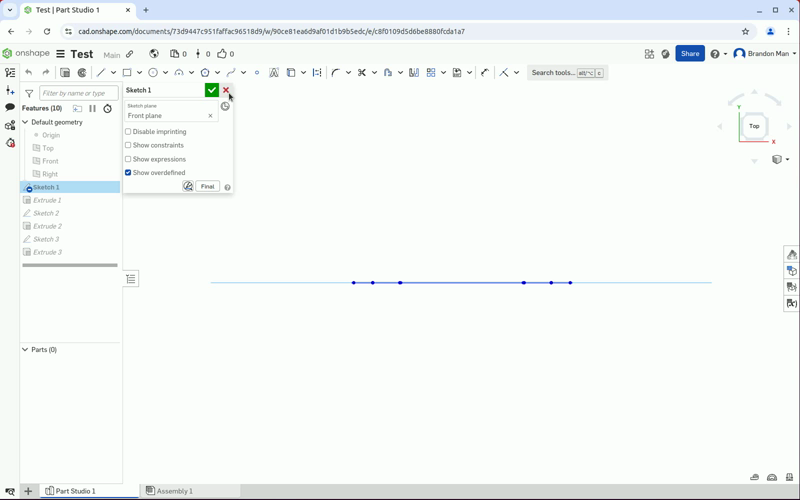
click(229, 92)
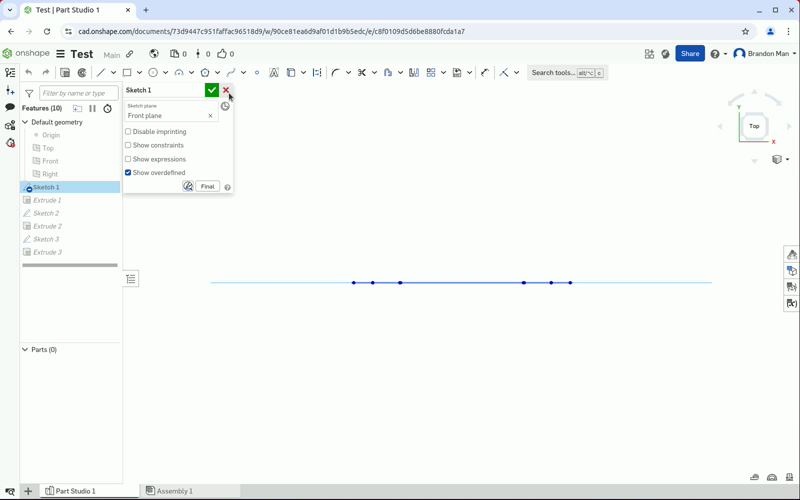
key(shift+s)
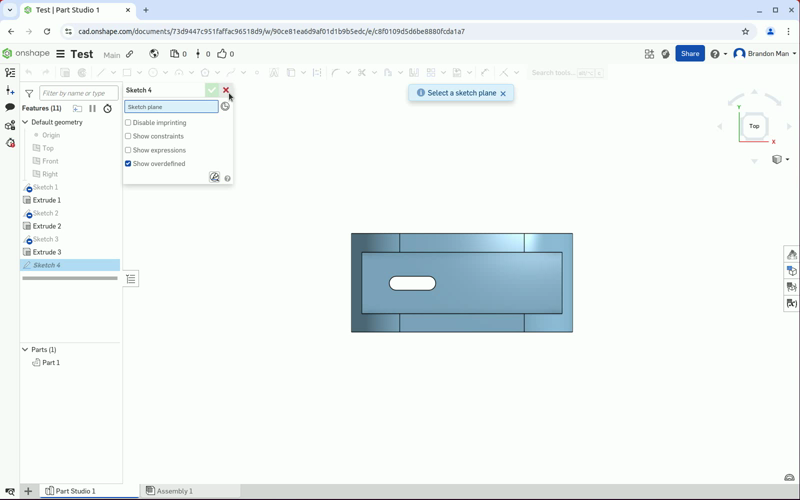
mouse_move(73, 150)
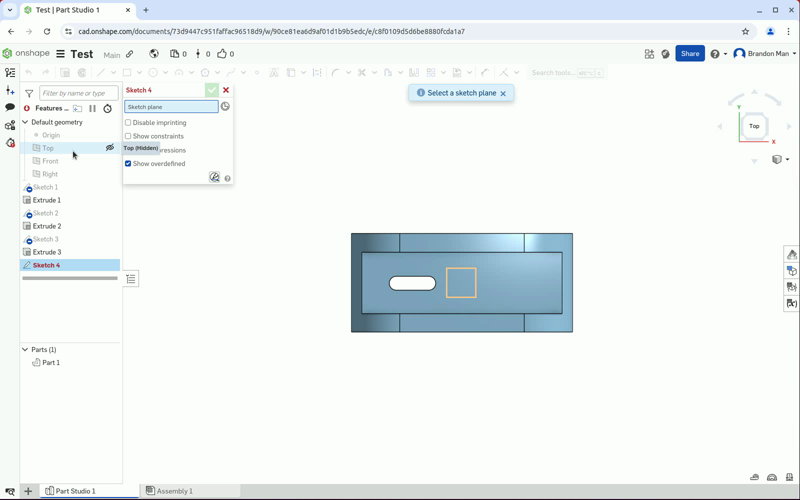
click(73, 150)
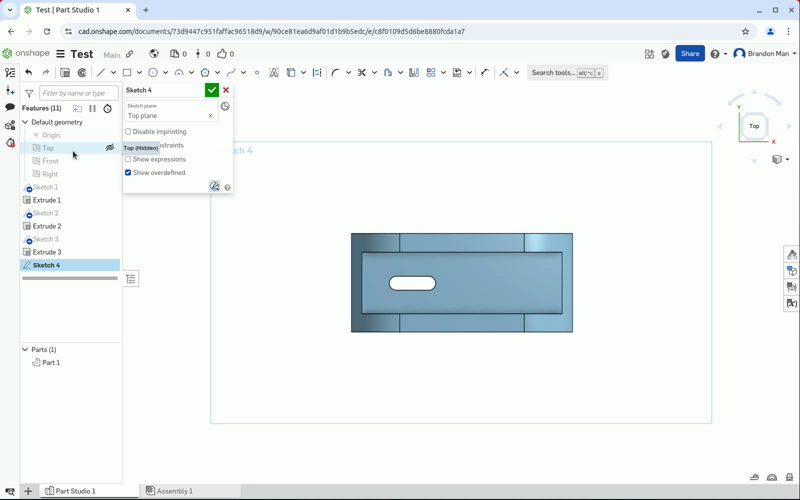
mouse_move(73, 352)
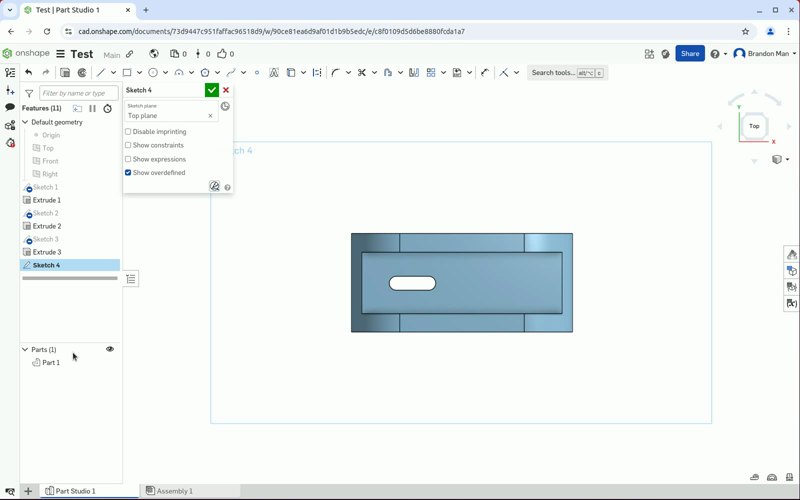
key(y)
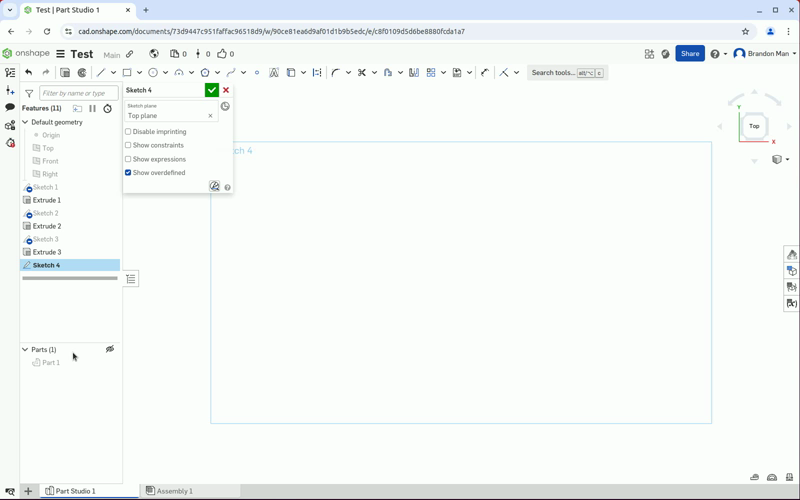
key(l)
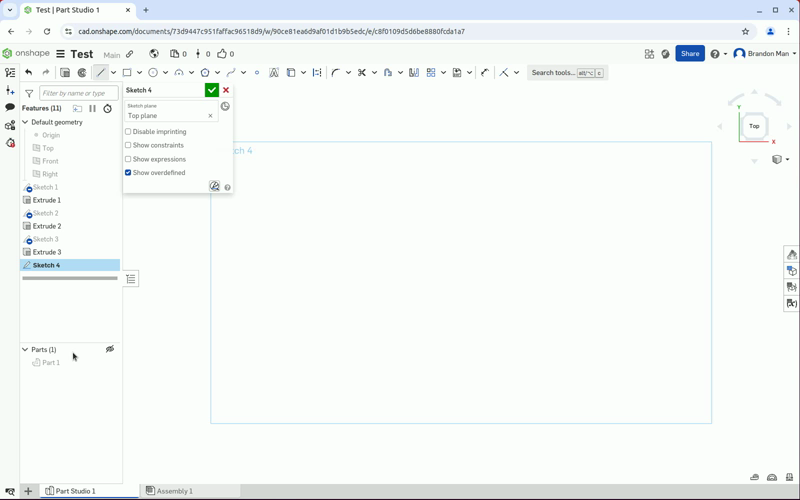
key_down(shift)
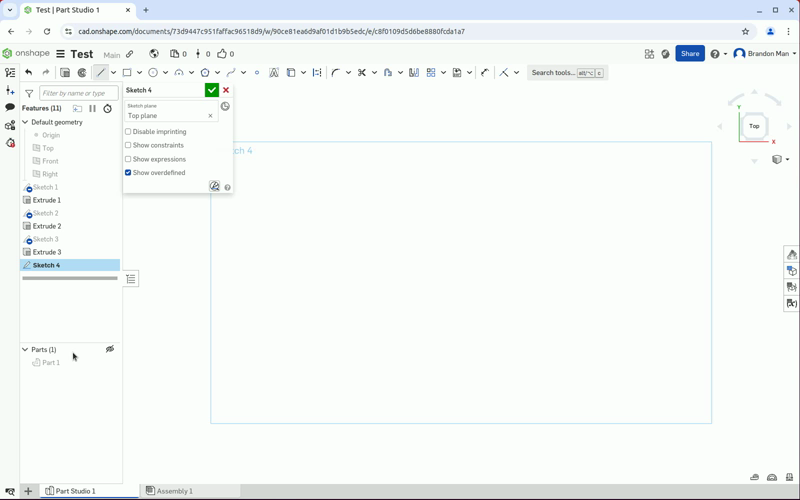
mouse_move(495, 290)
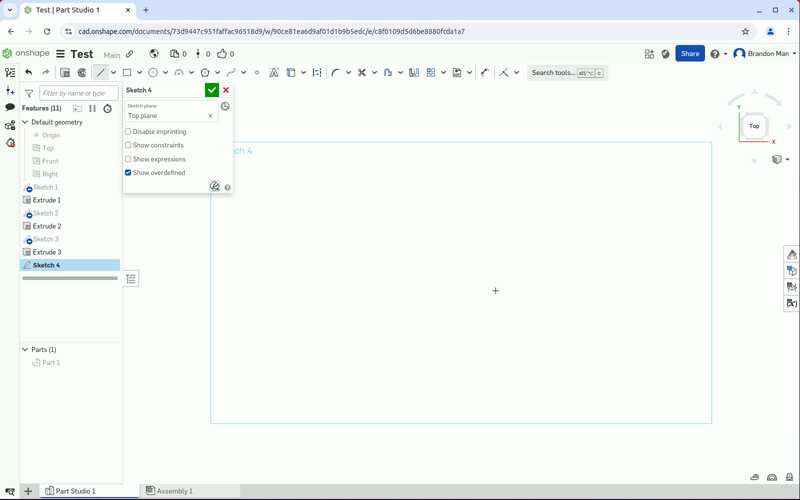
click(495, 290)
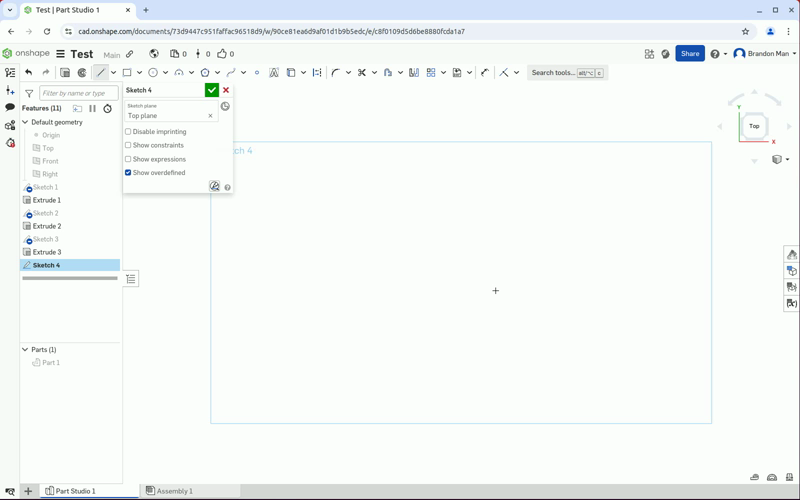
key_up(shift)
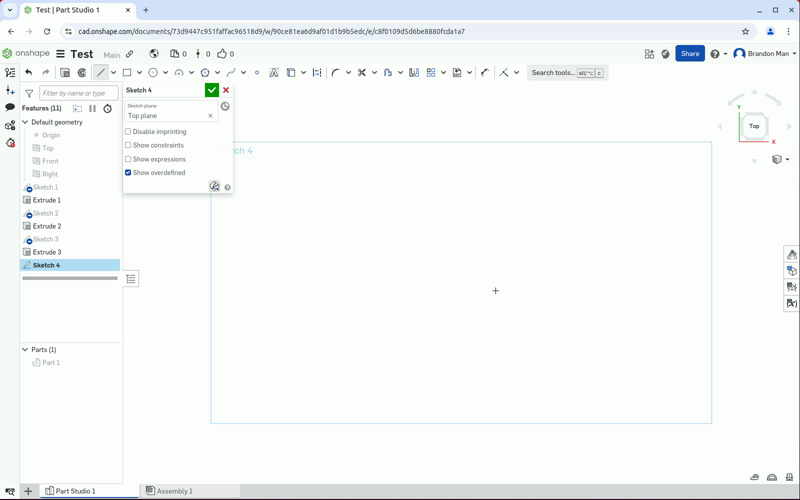
key_down(shift)
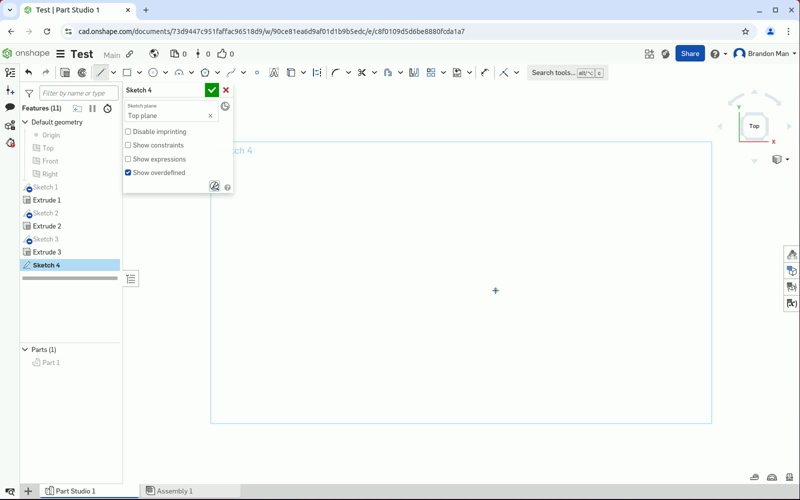
mouse_move(525, 290)
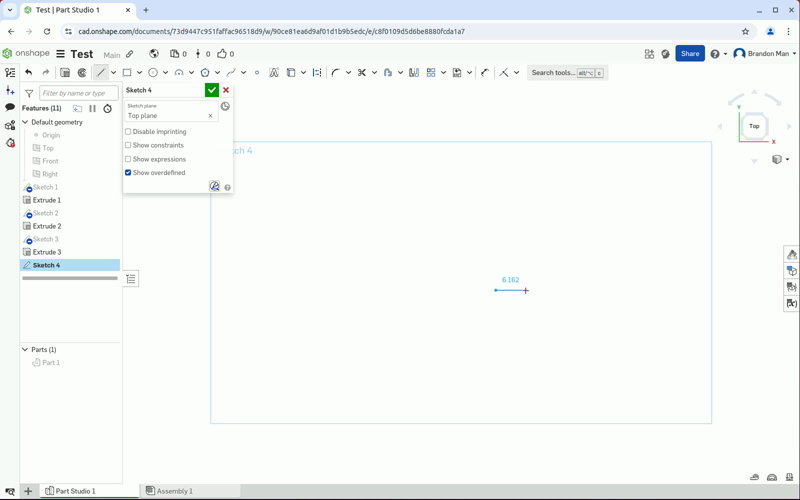
mouse_move(528, 290)
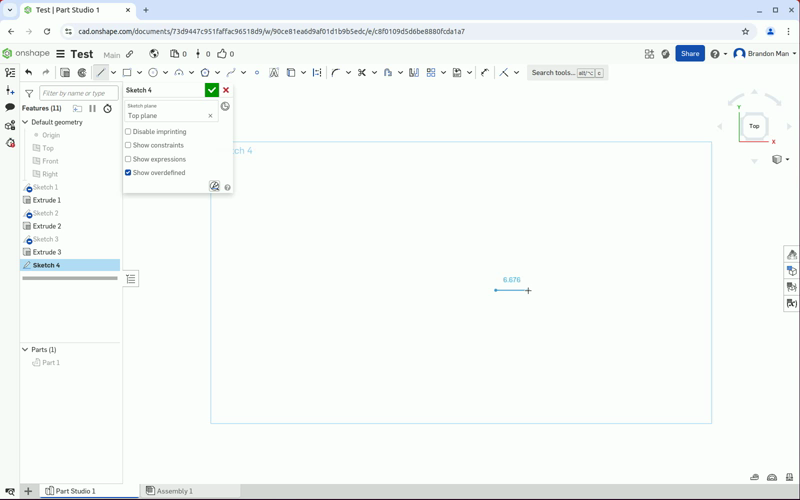
click(528, 290)
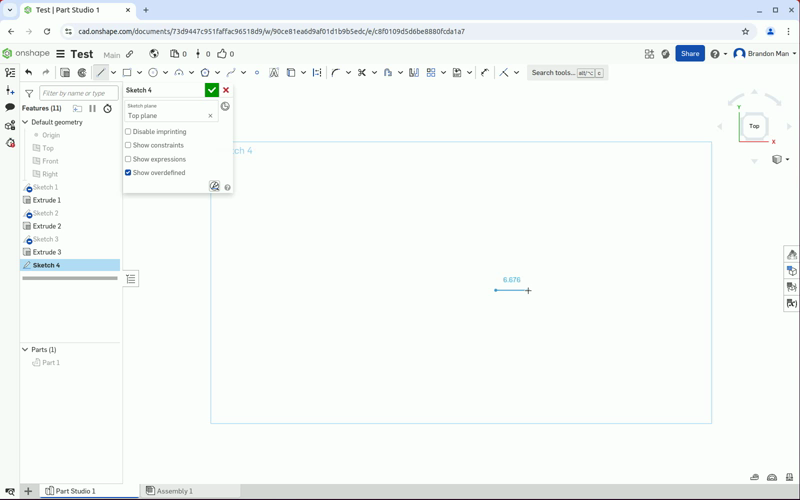
key_up(shift)
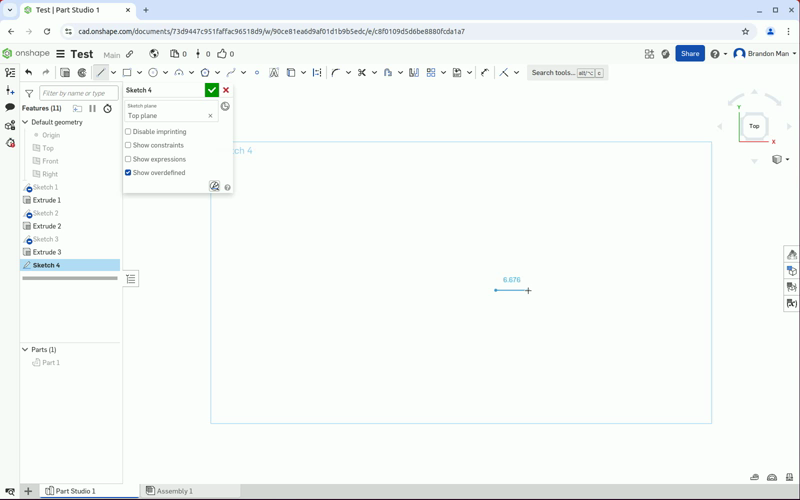
key(esc)
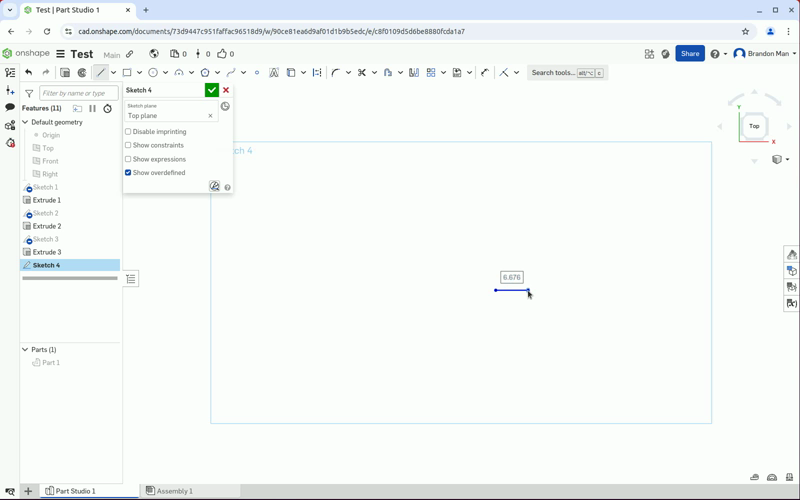
key(a)
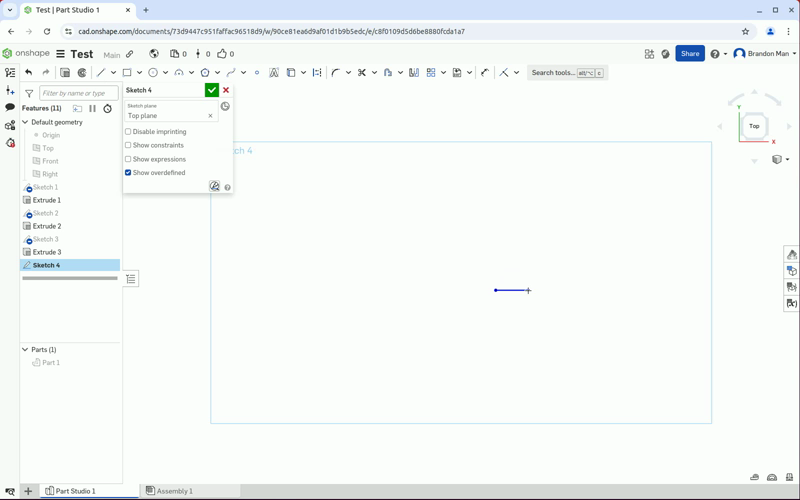
mouse_move(528, 290)
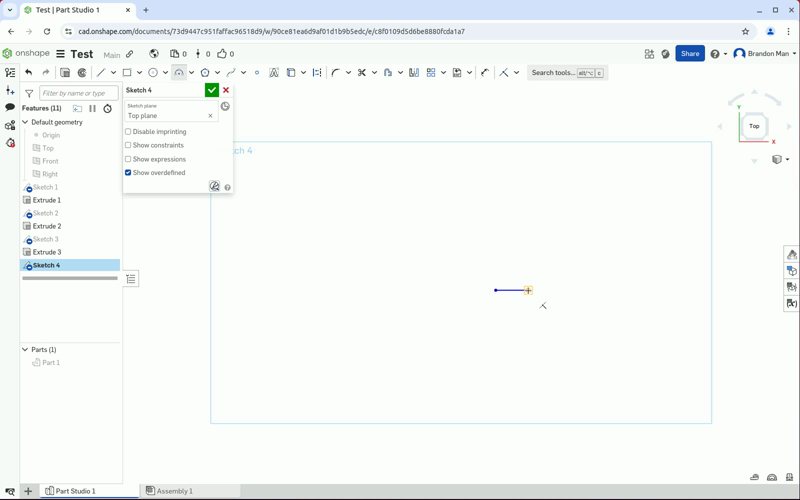
click(528, 290)
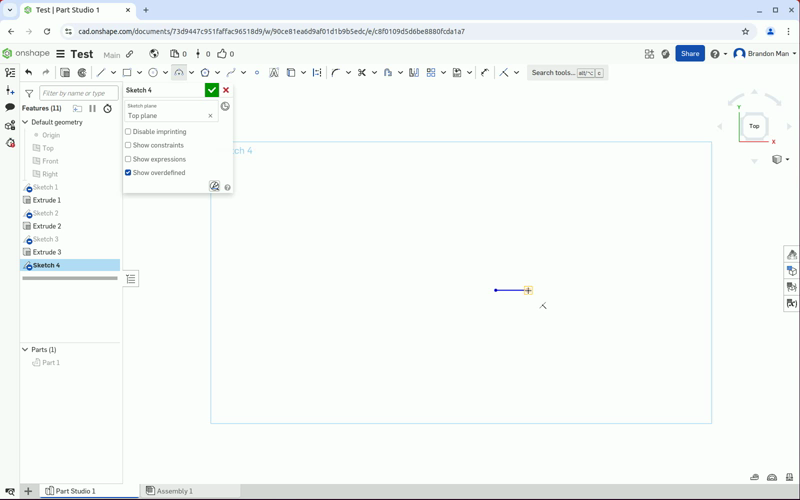
key_down(shift)
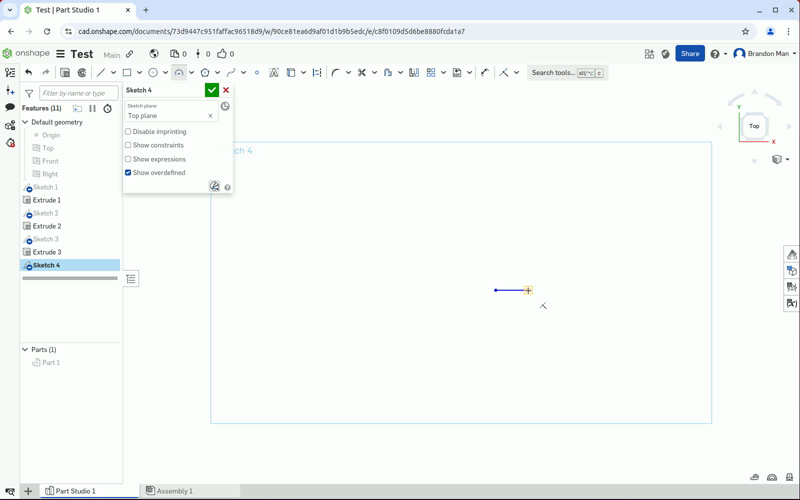
mouse_move(528, 276)
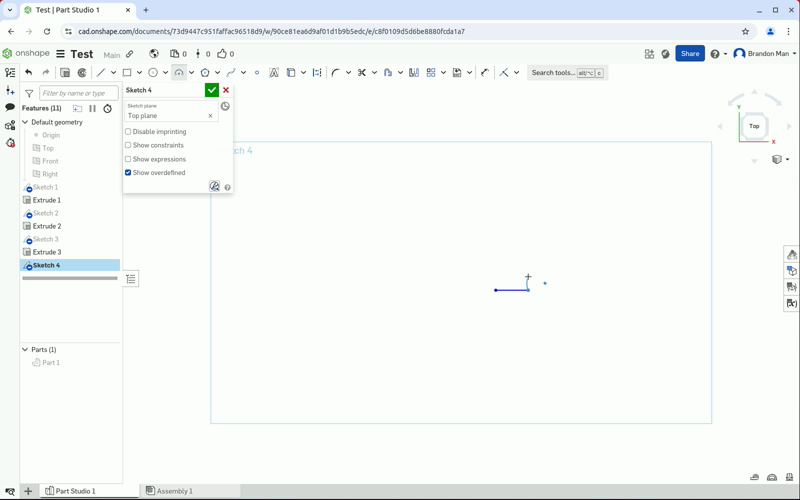
click(528, 276)
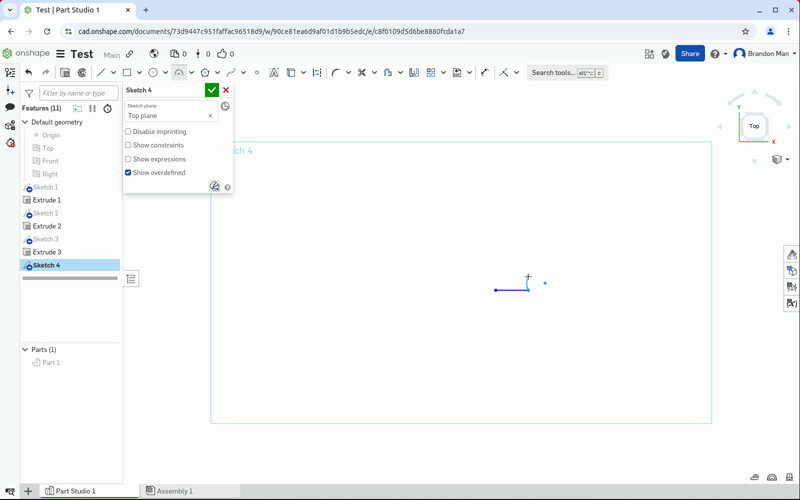
mouse_move(535, 283)
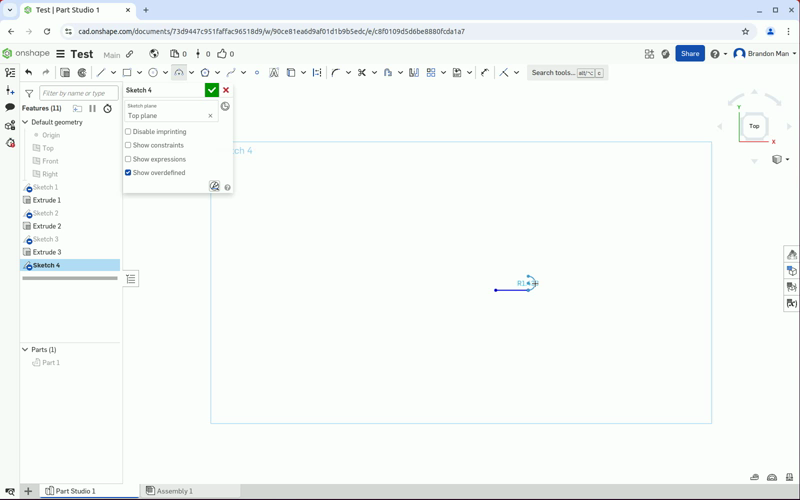
click(535, 283)
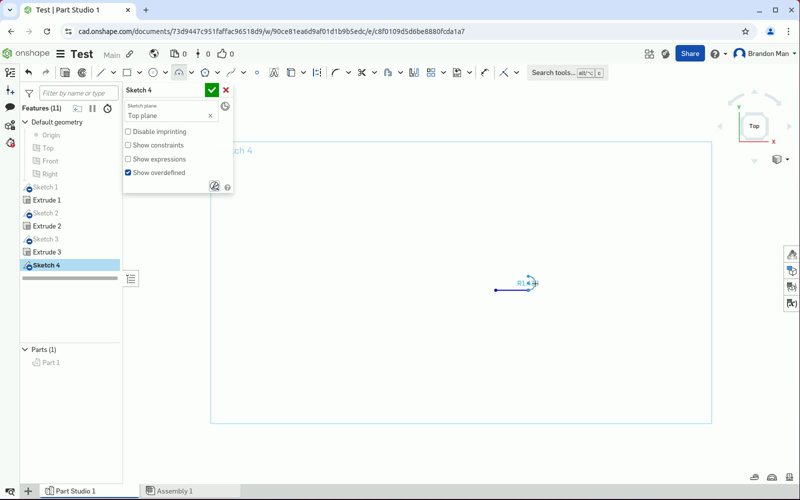
key_up(shift)
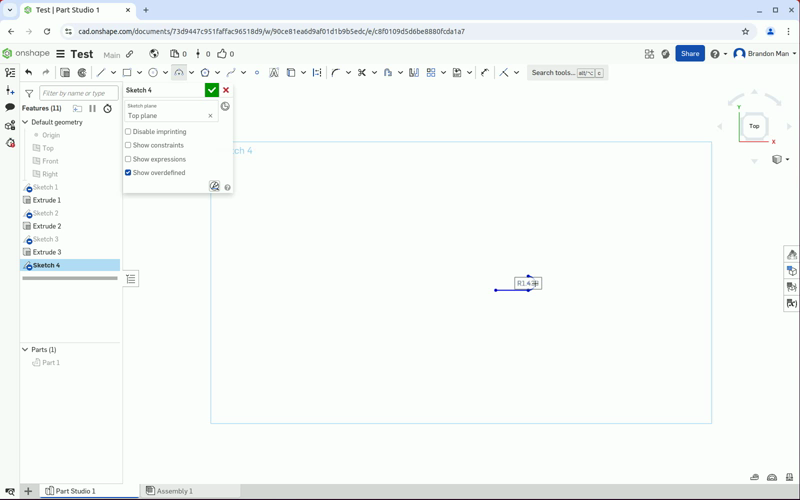
key(esc)
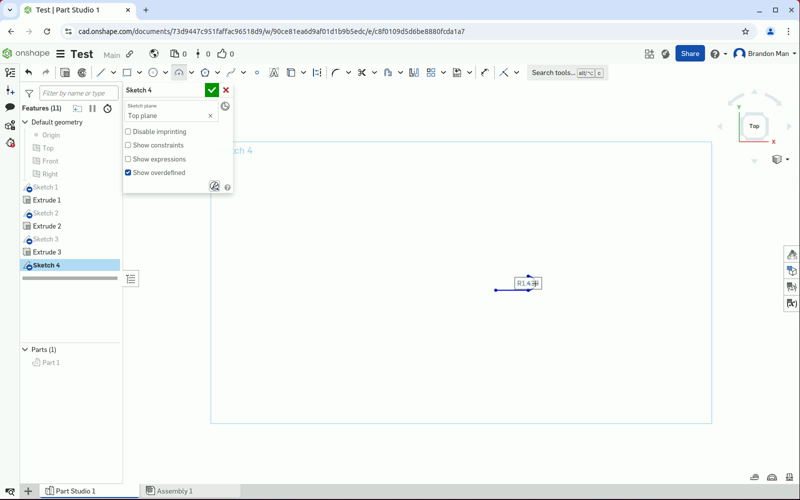
key(l)
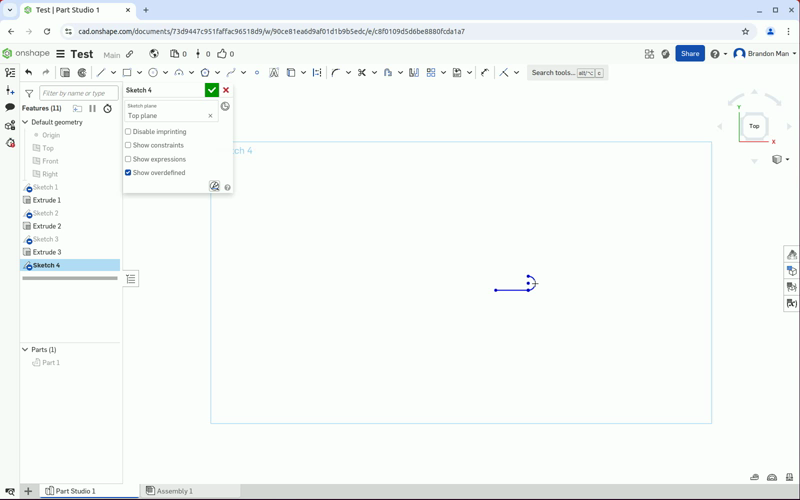
mouse_move(528, 276)
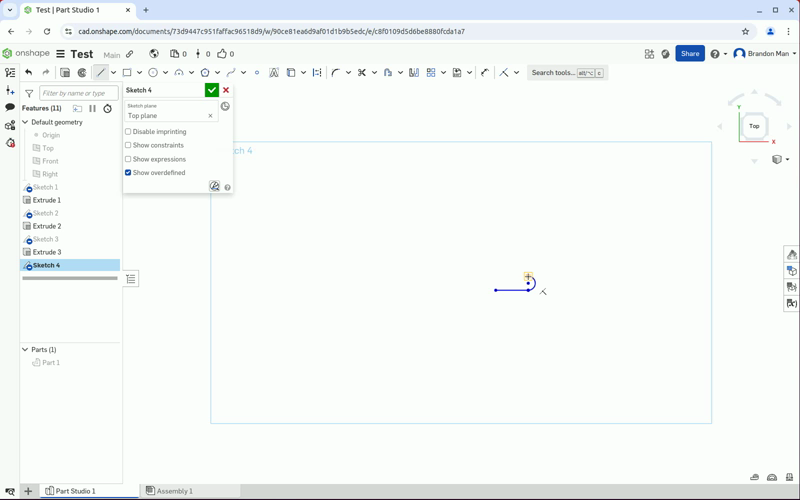
click(528, 276)
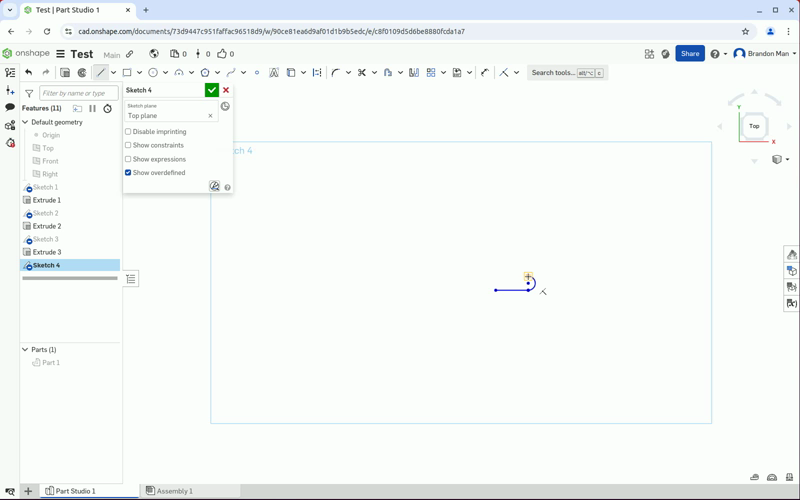
key_down(shift)
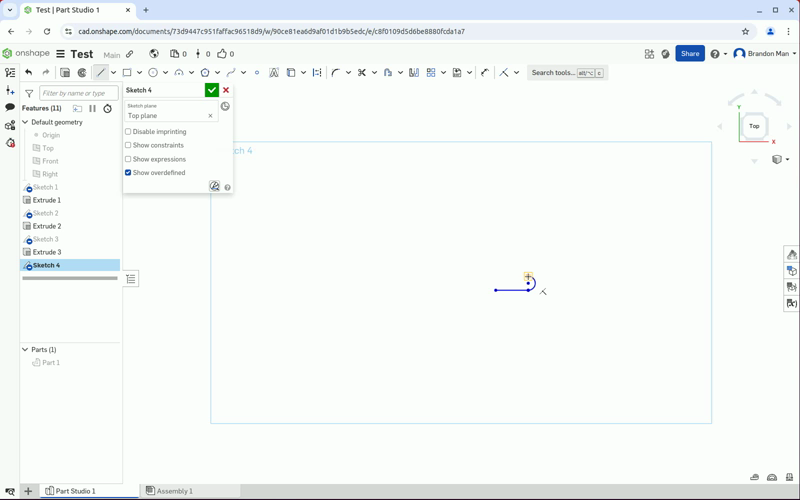
mouse_move(558, 276)
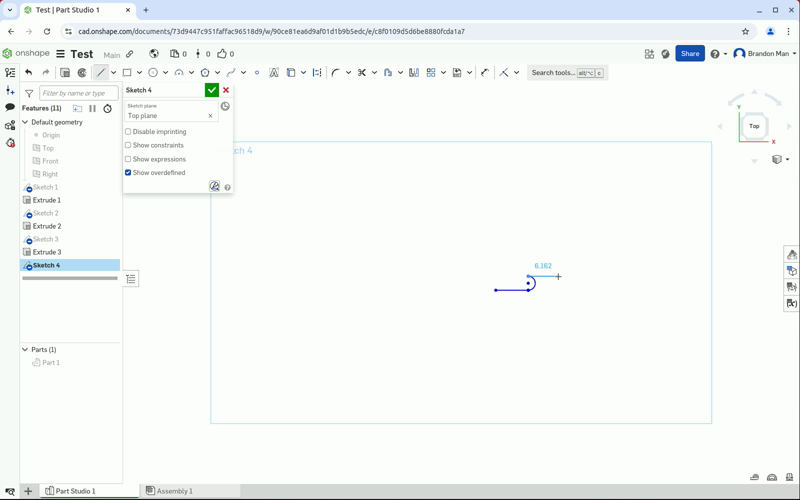
mouse_move(495, 276)
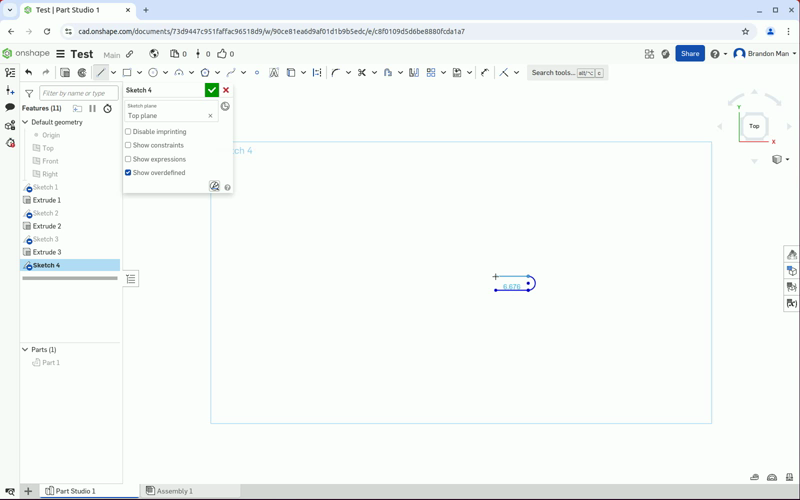
click(495, 276)
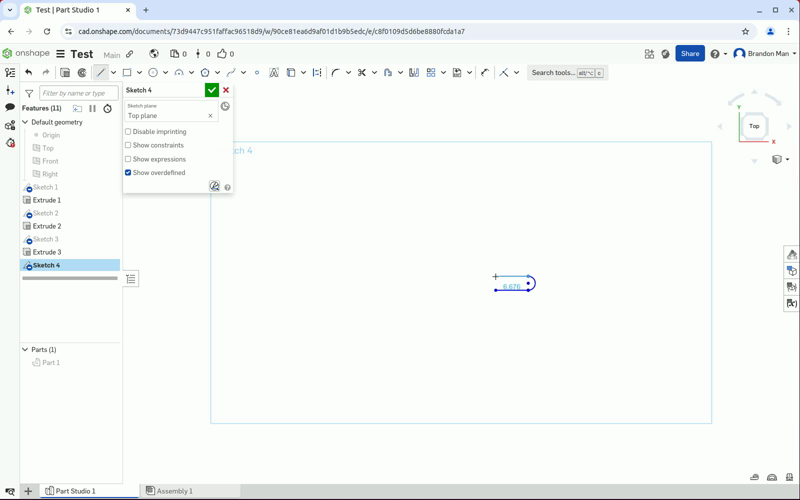
key_up(shift)
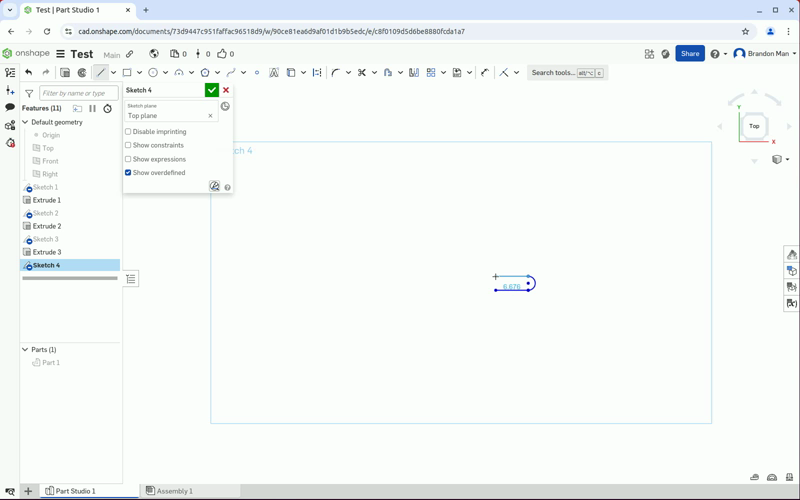
key(esc)
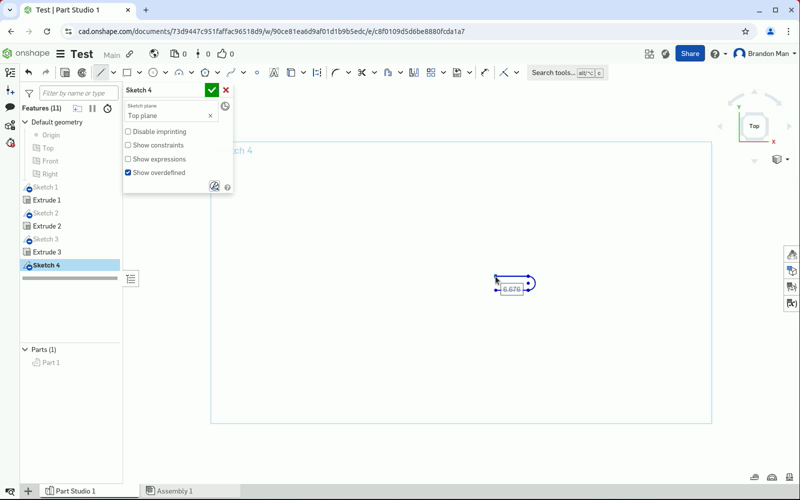
key(a)
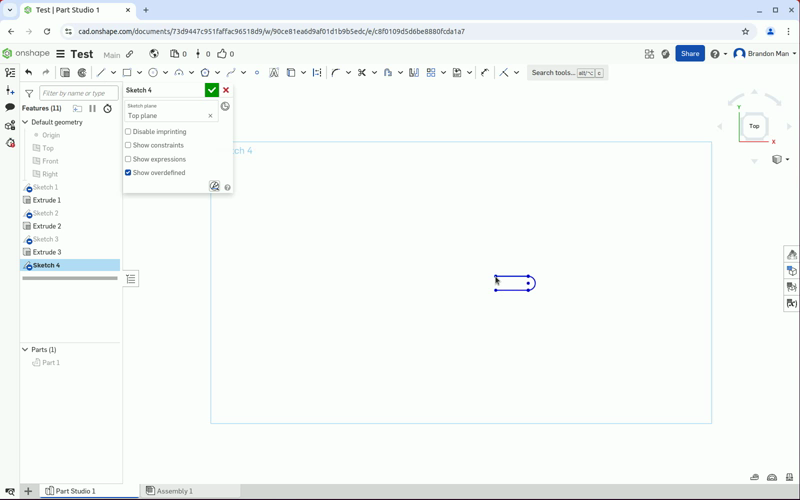
mouse_move(495, 276)
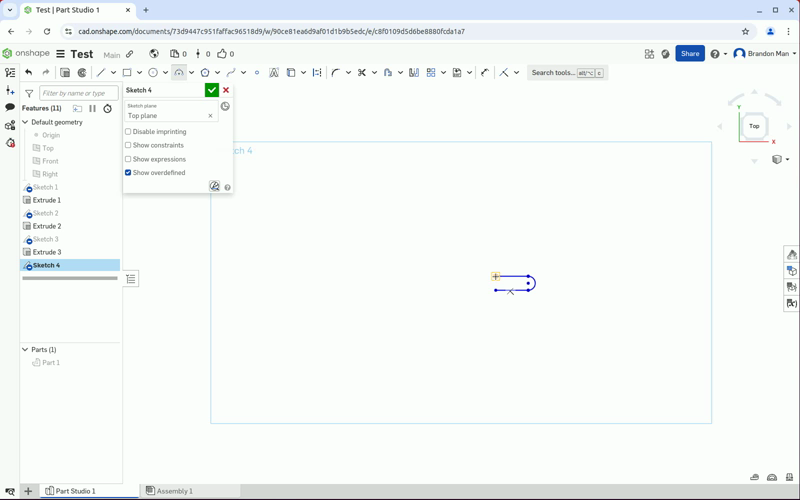
click(495, 276)
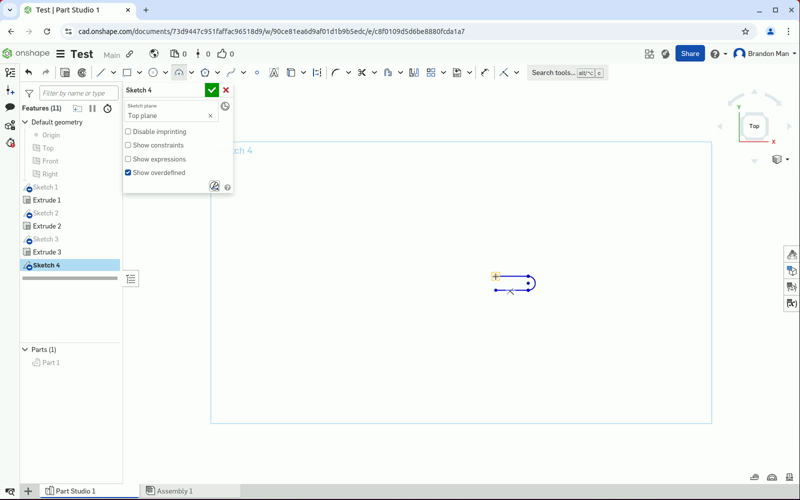
mouse_move(495, 290)
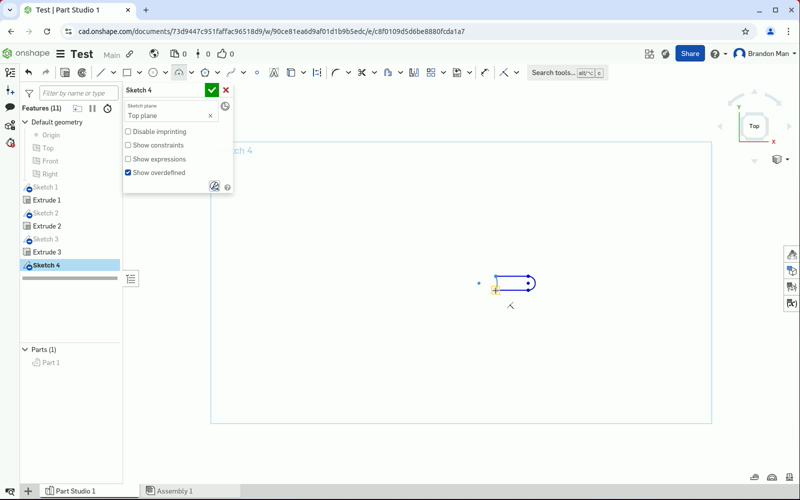
click(495, 290)
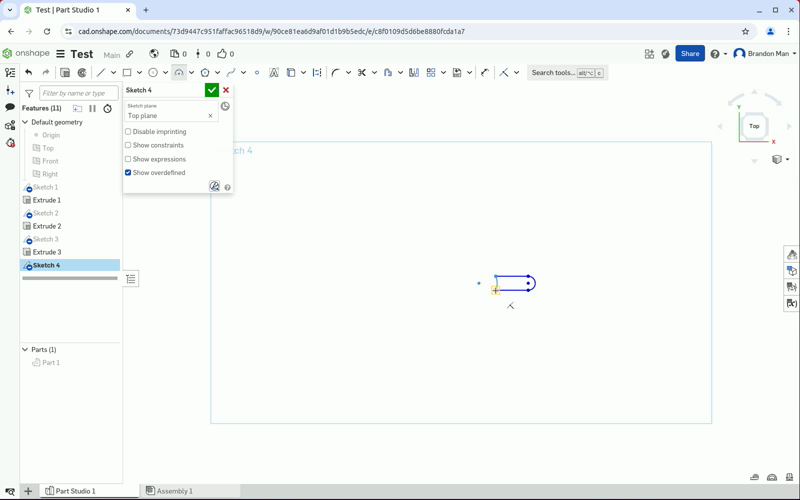
key_down(shift)
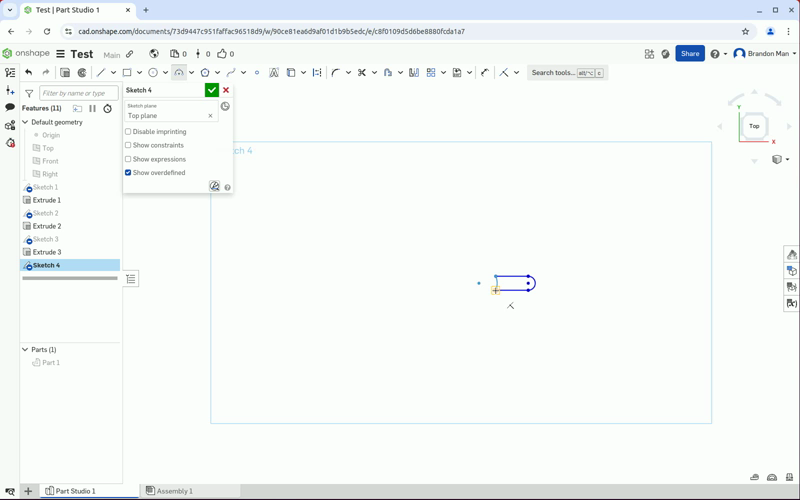
mouse_move(489, 283)
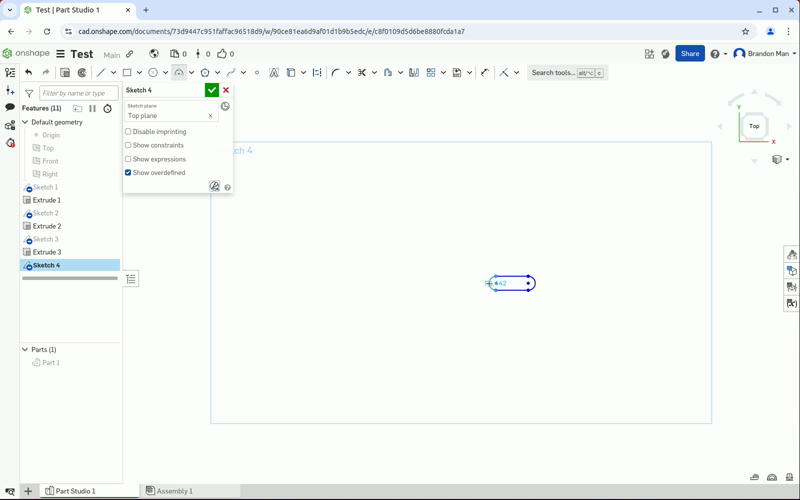
click(489, 283)
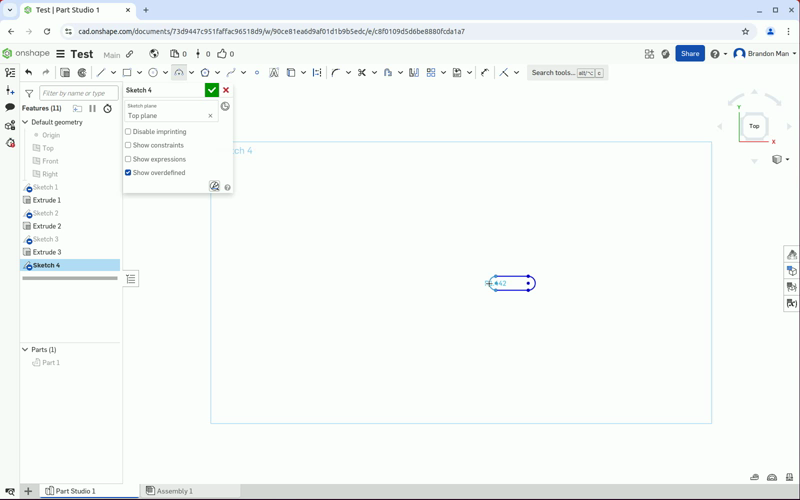
key_up(shift)
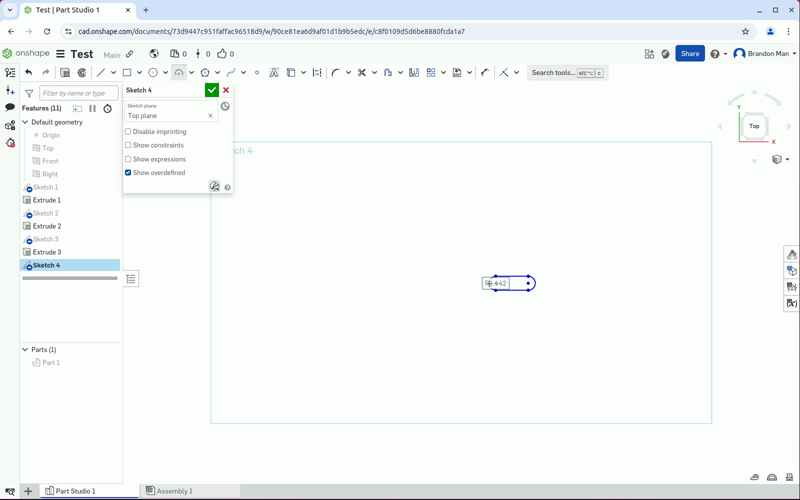
key(esc)
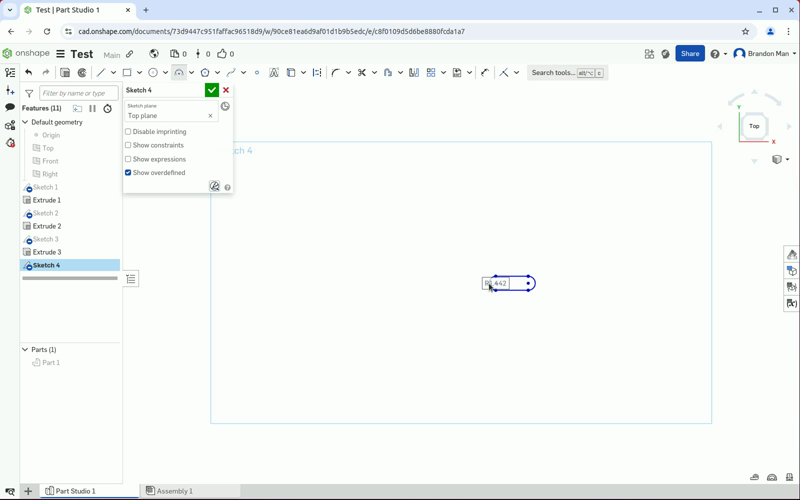
mouse_move(531, 279)
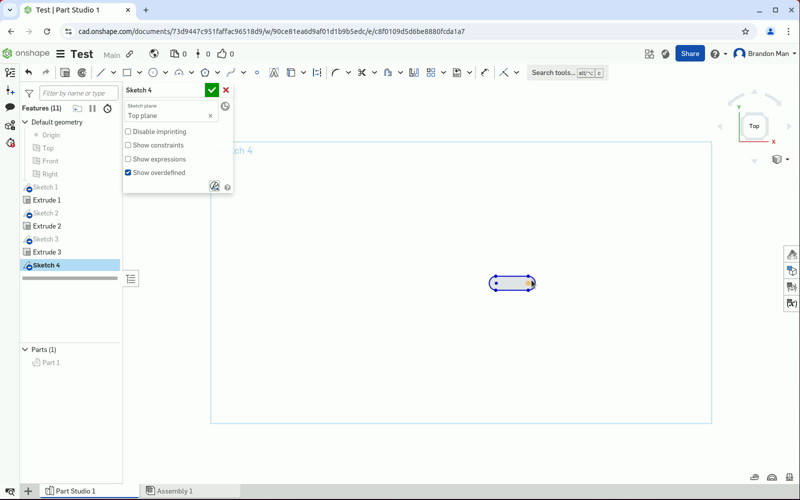
scroll(6)
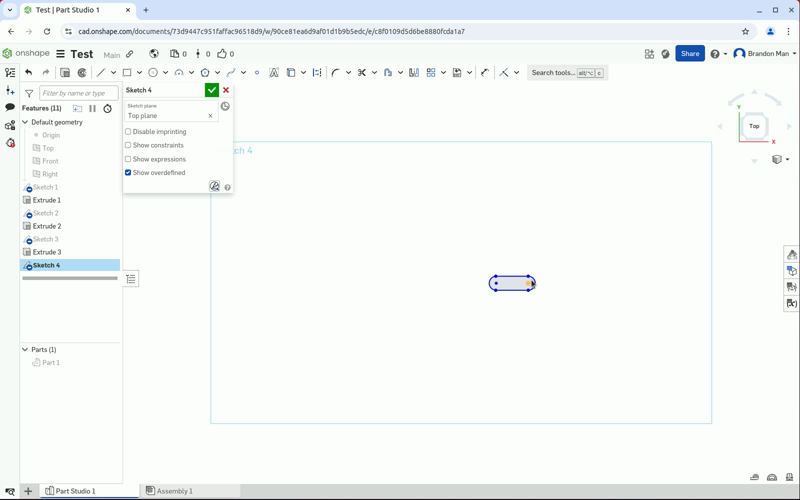
scroll(6)
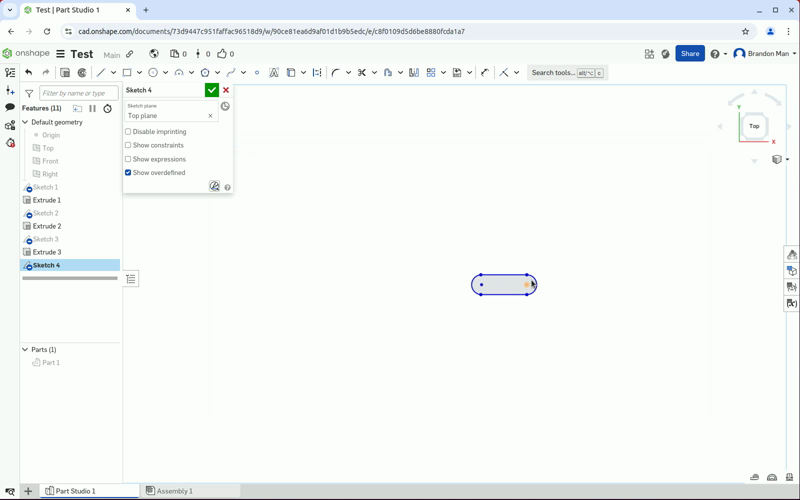
scroll(6)
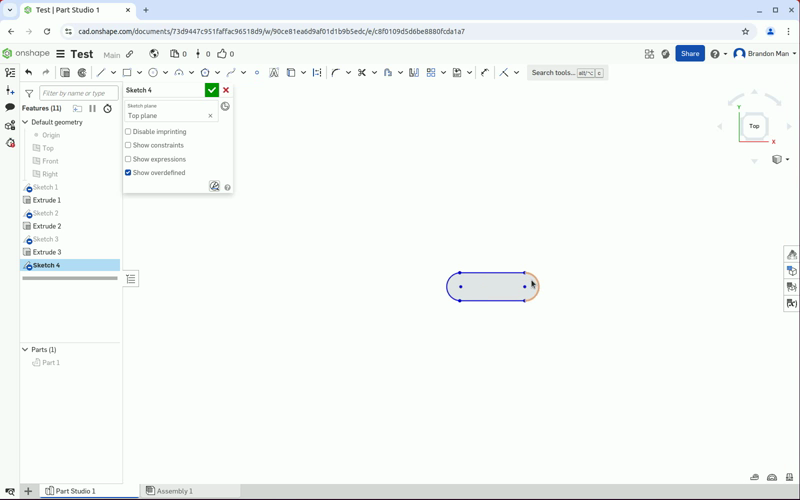
scroll(6)
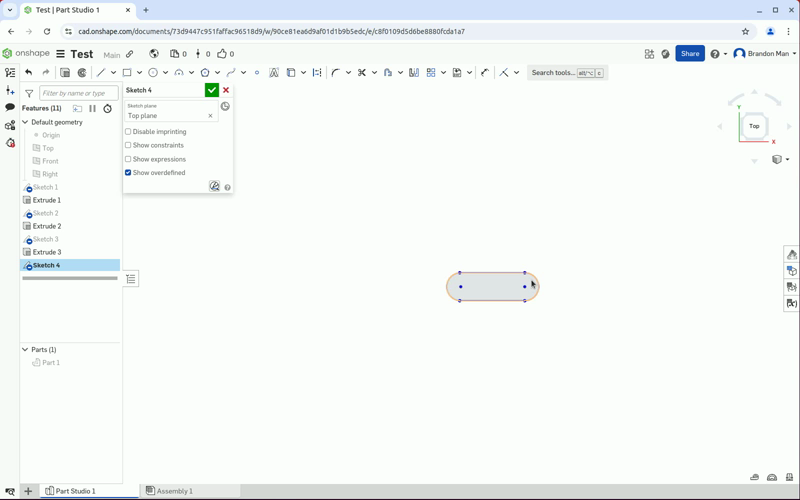
scroll(6)
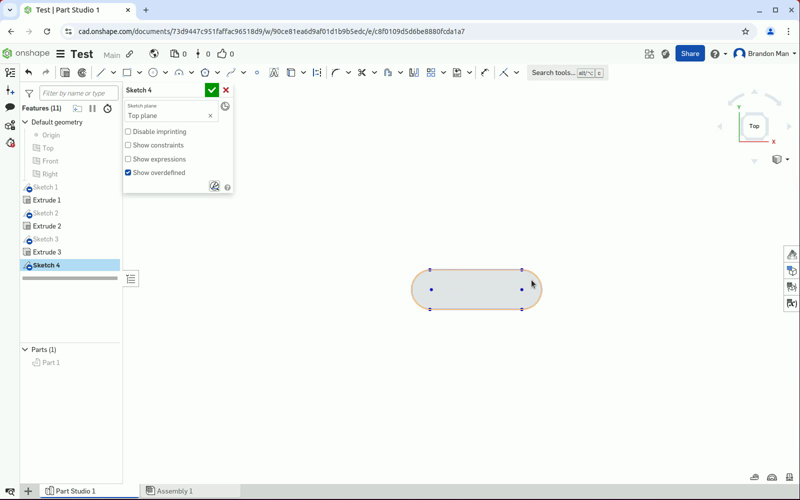
scroll(6)
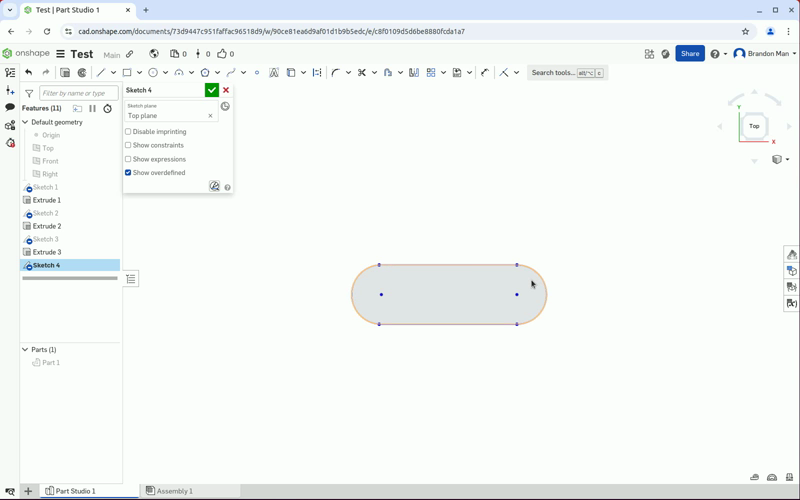
scroll(6)
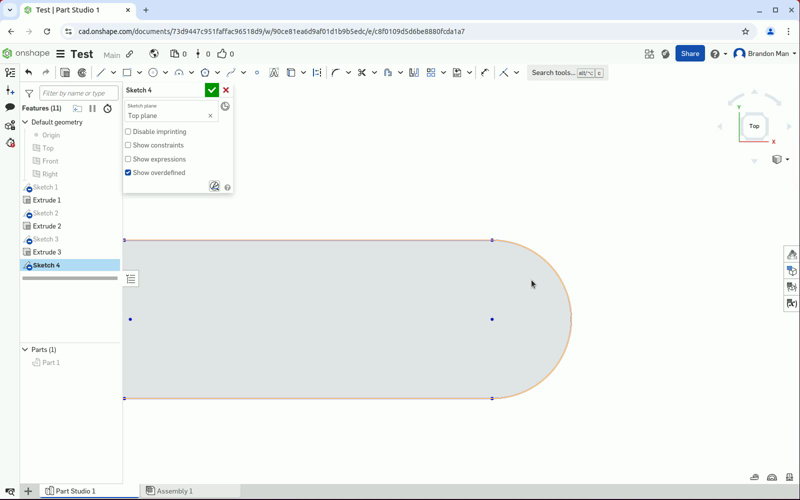
click(531, 279)
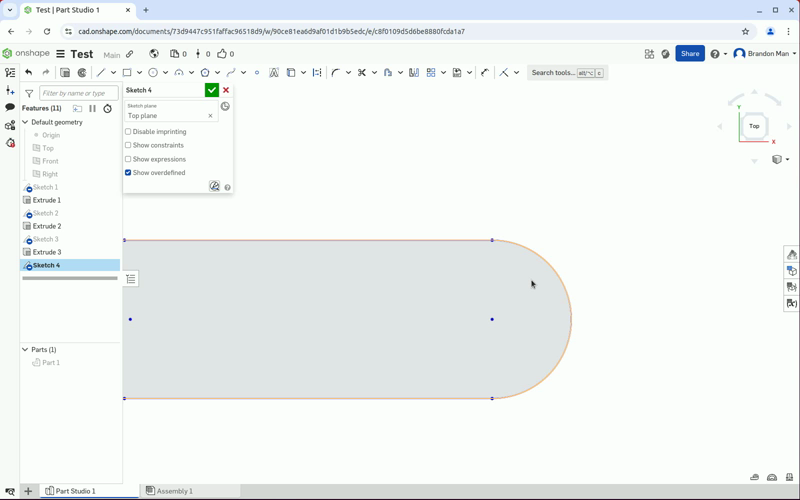
scroll(-6)
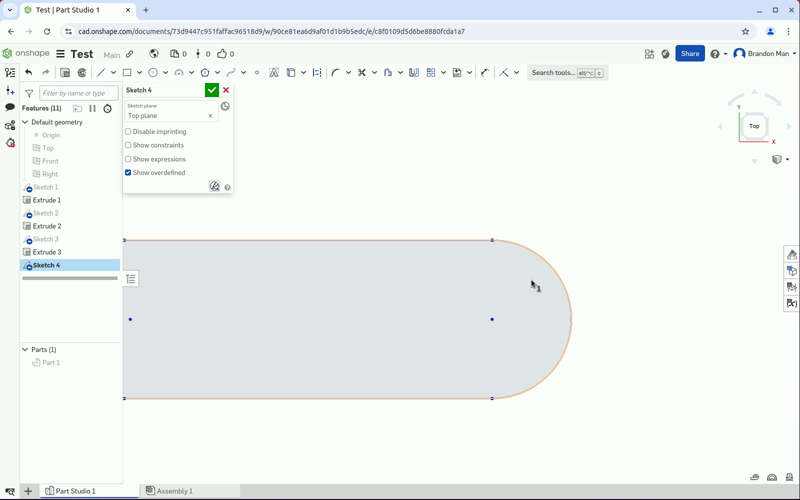
scroll(-6)
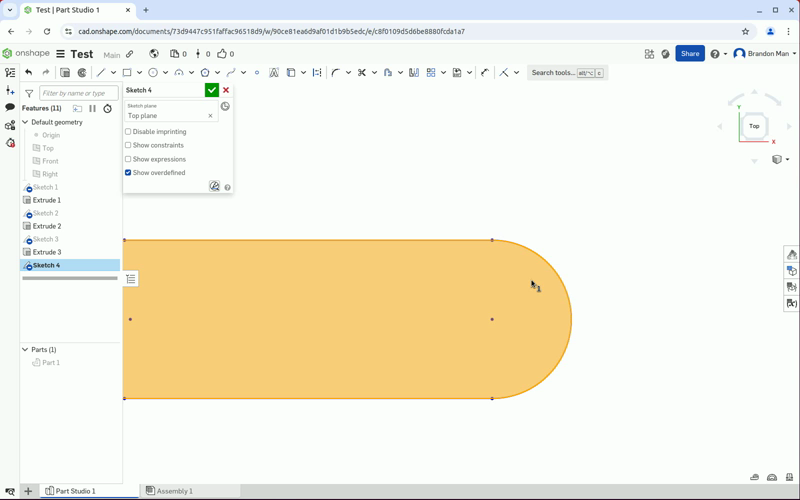
scroll(-6)
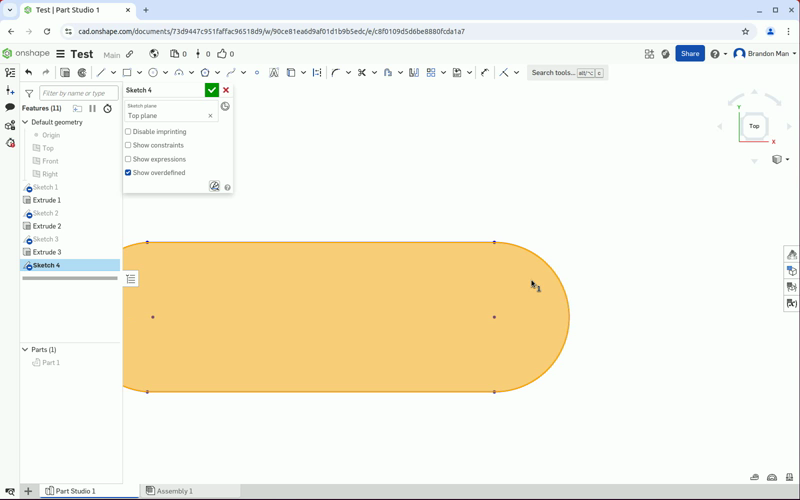
scroll(-6)
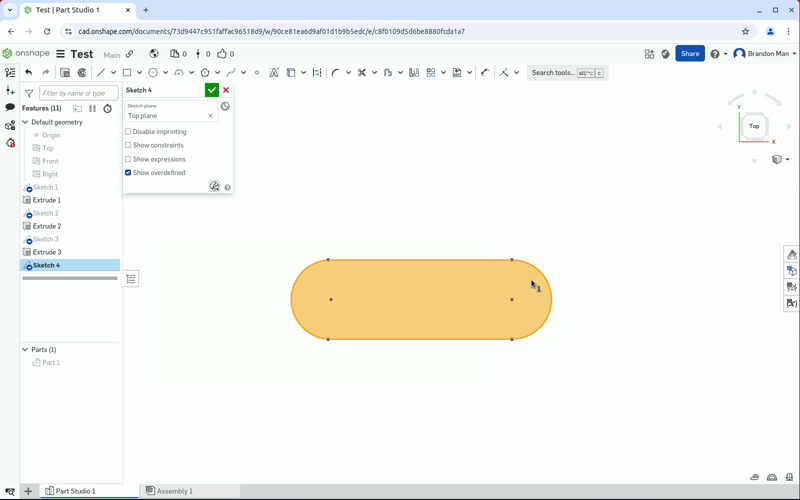
scroll(-6)
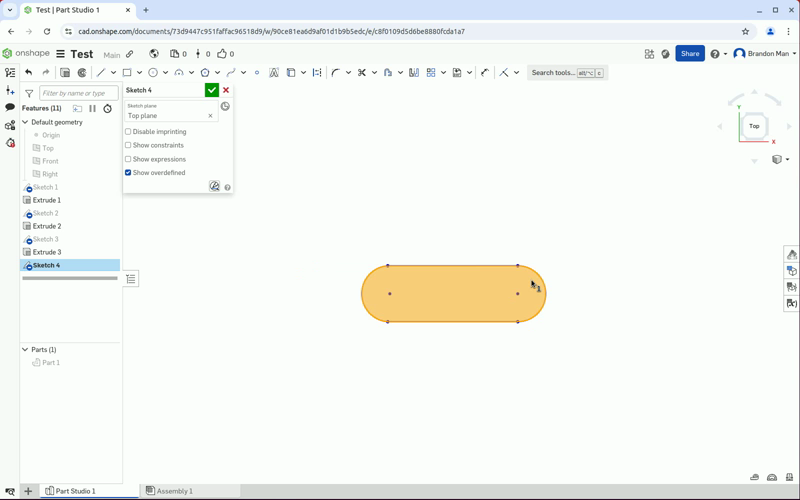
scroll(-6)
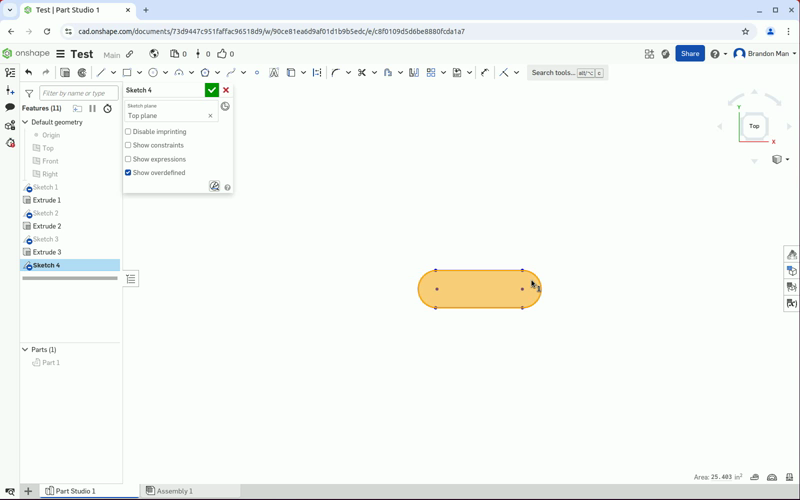
scroll(-6)
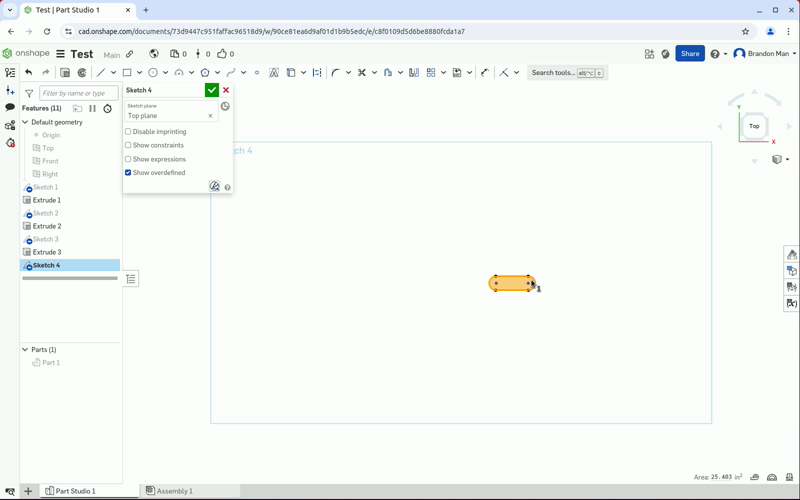
mouse_move(73, 352)
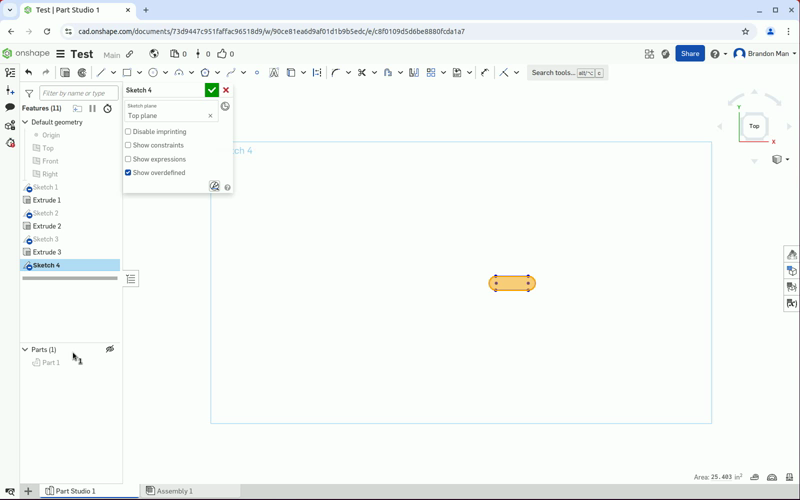
key(shift+y)
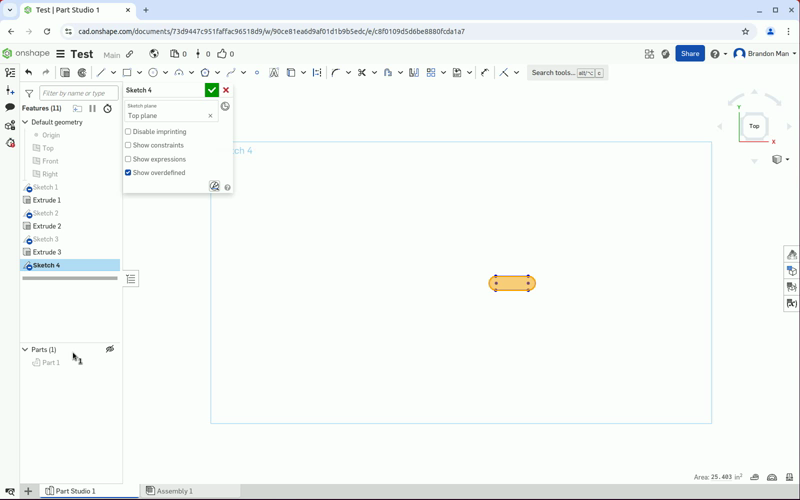
key(shift+e)
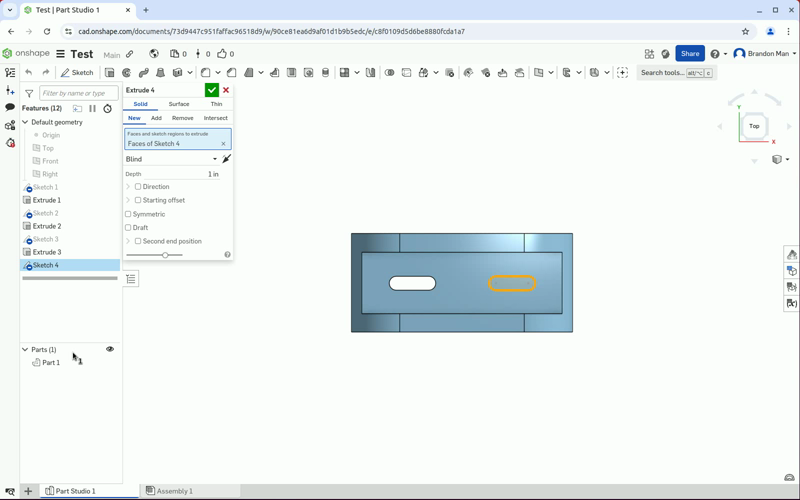
mouse_move(143, 106)
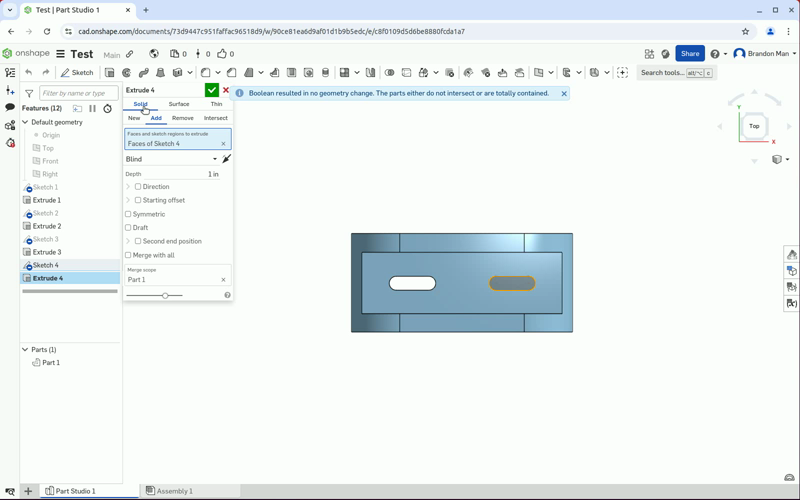
click(143, 106)
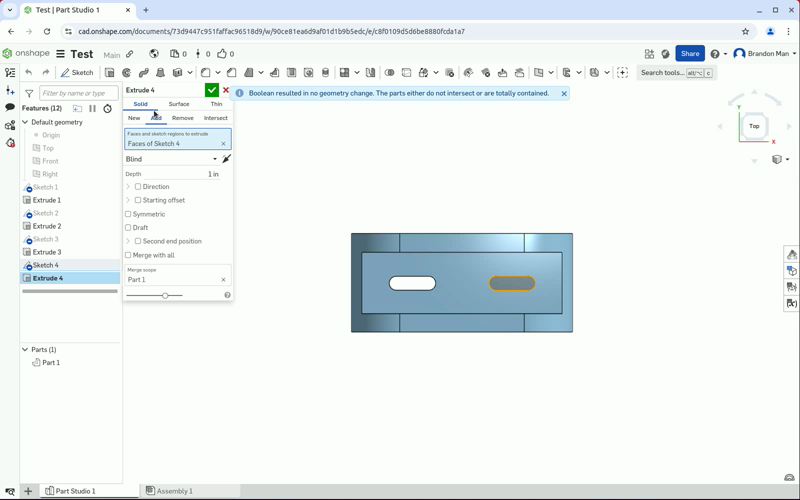
mouse_move(186, 120)
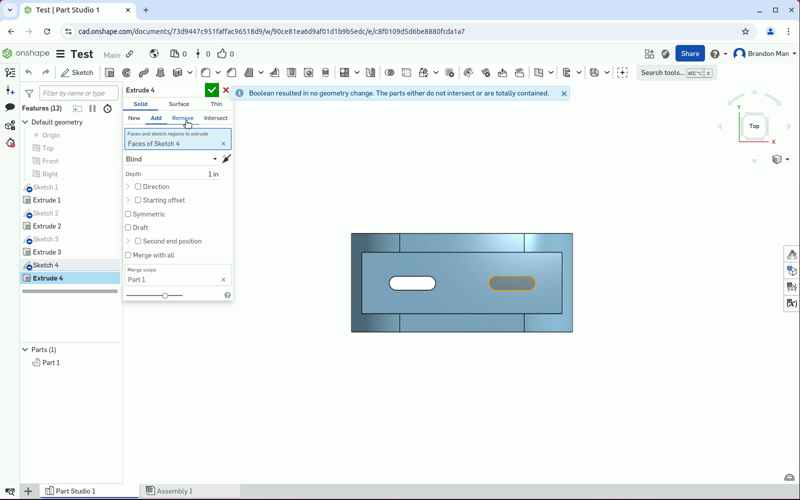
click(186, 120)
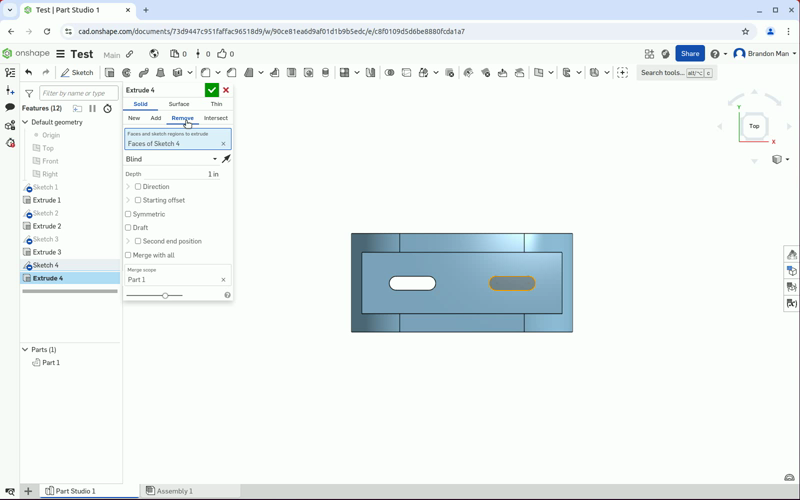
key(tab, 4)
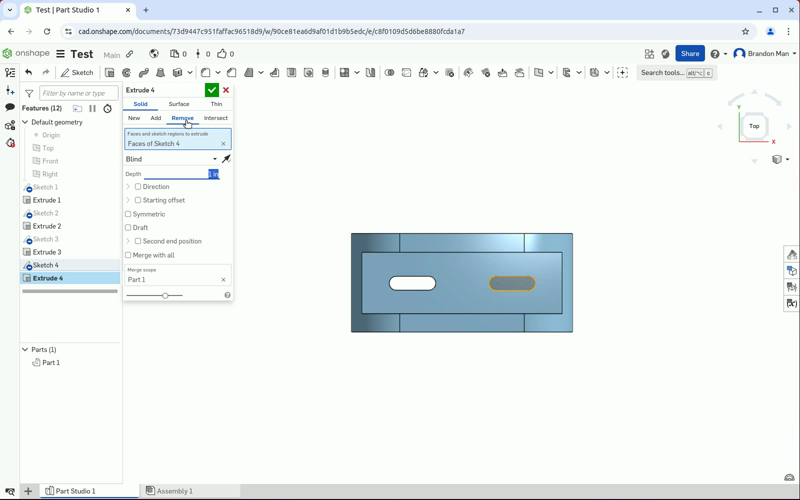
text(35.144)
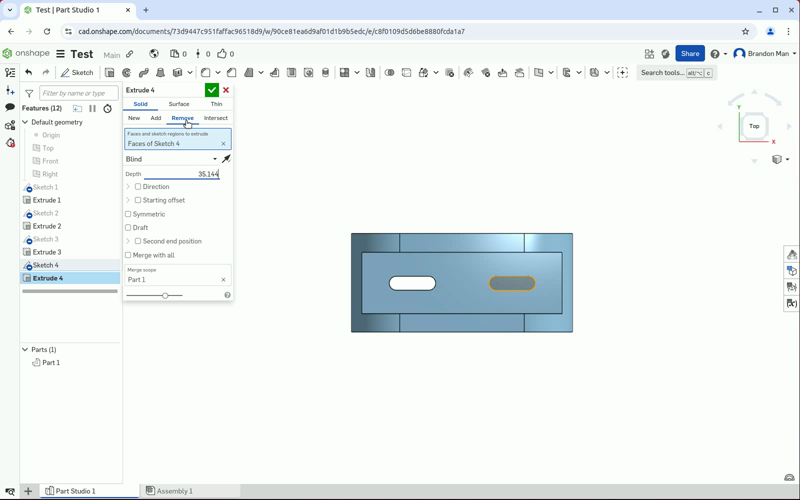
key(tab, 3)
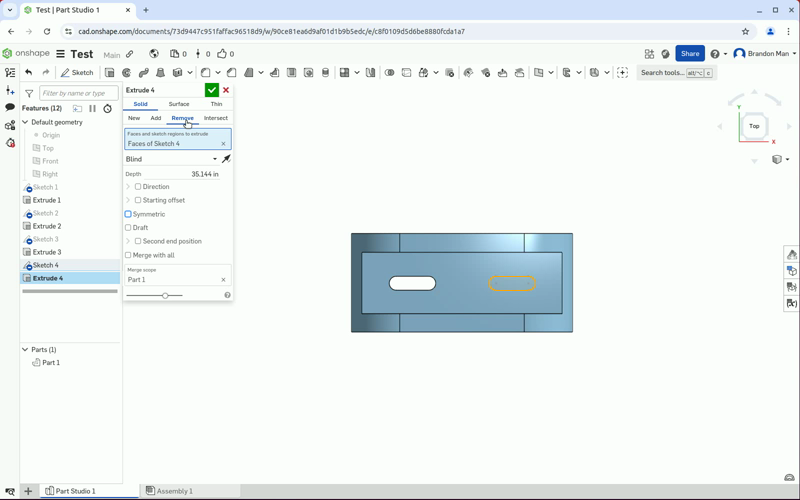
key(space)
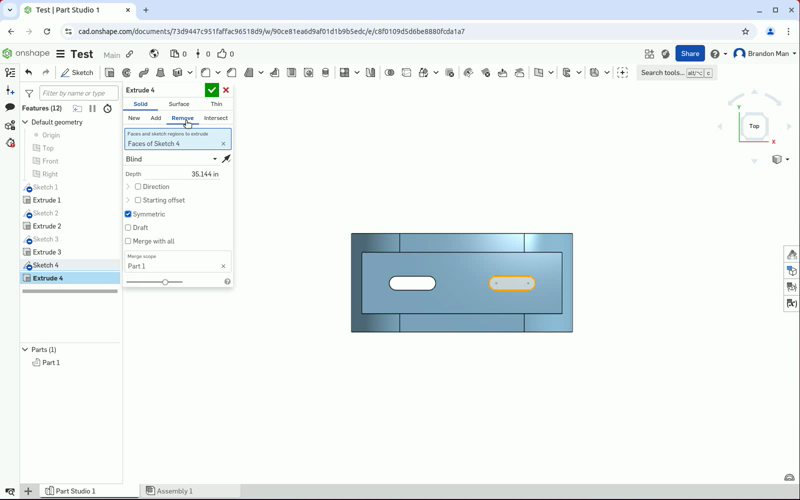
key(tab, 2)
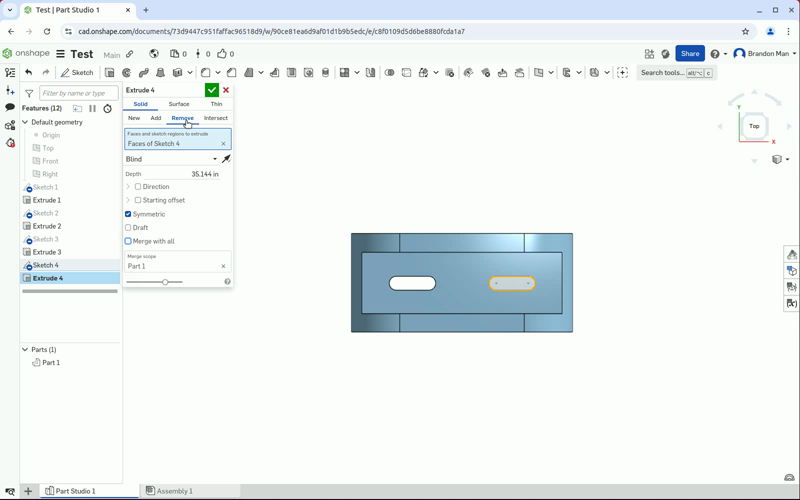
key(space)
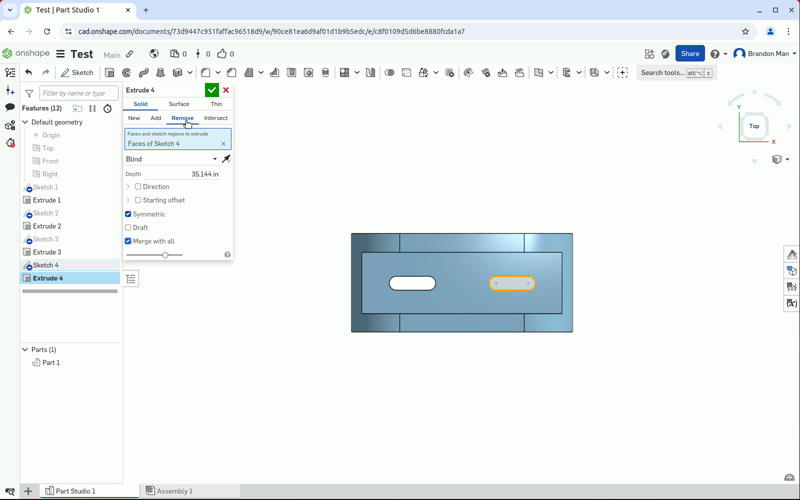
key(enter)
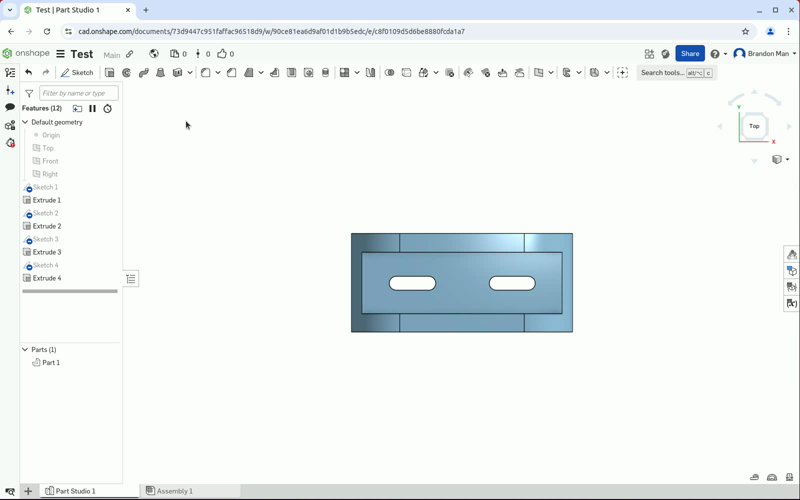
key(shift+h)
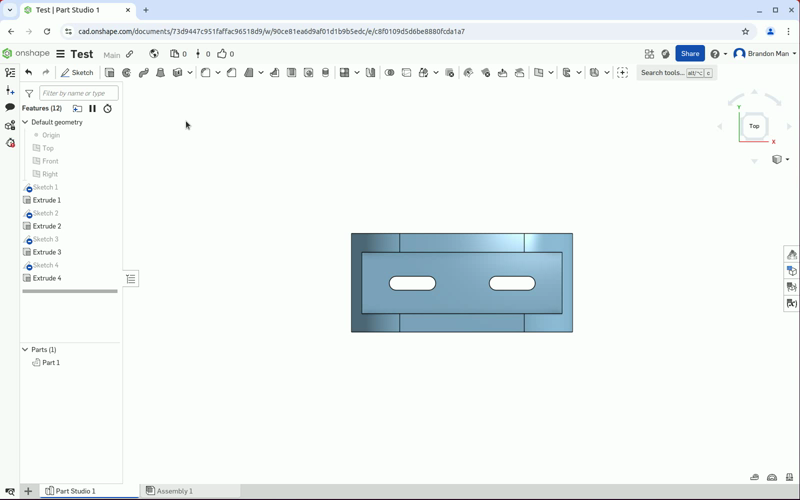
key(shift+h)
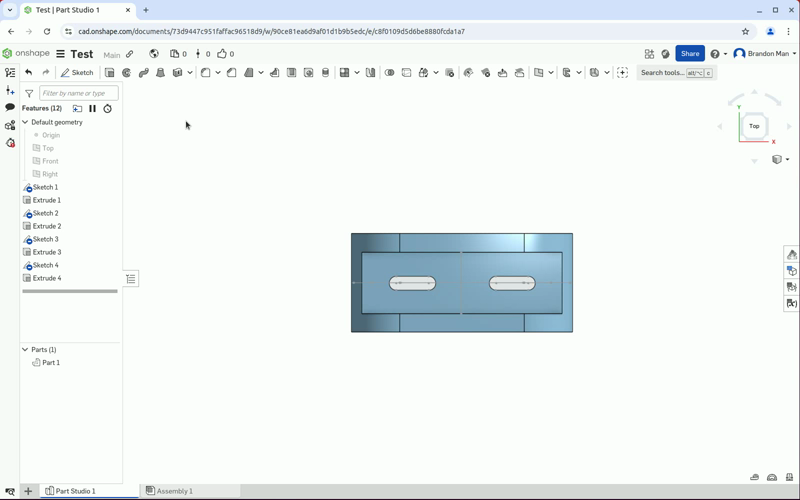
key(shift+7)
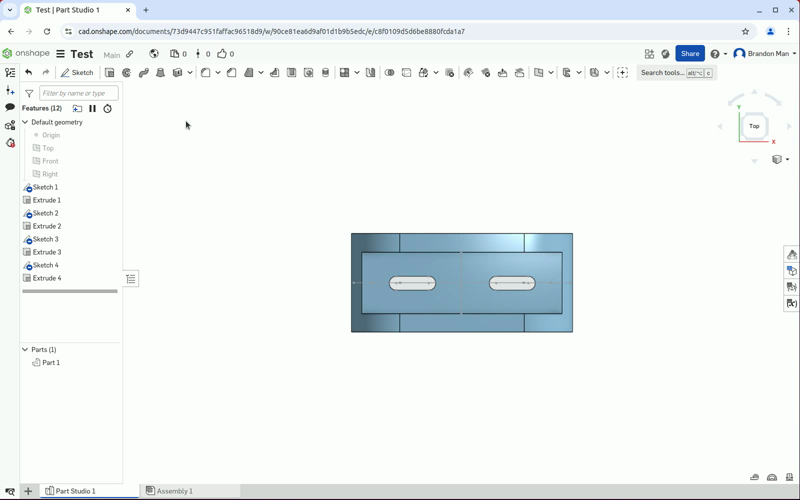
key(up, 3)
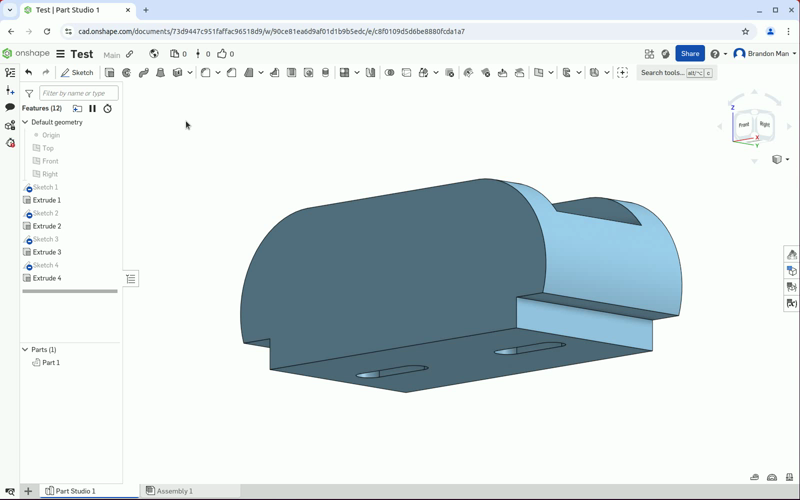
key(left, 3)
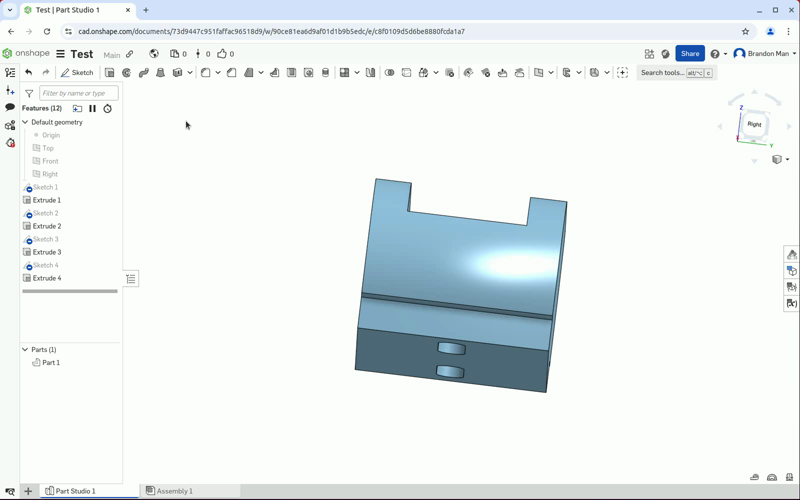
key(right, 3)
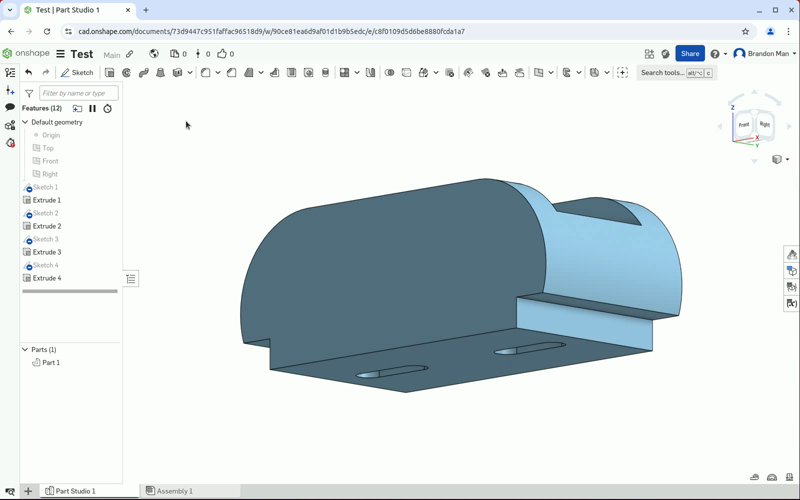
key(down, 3)
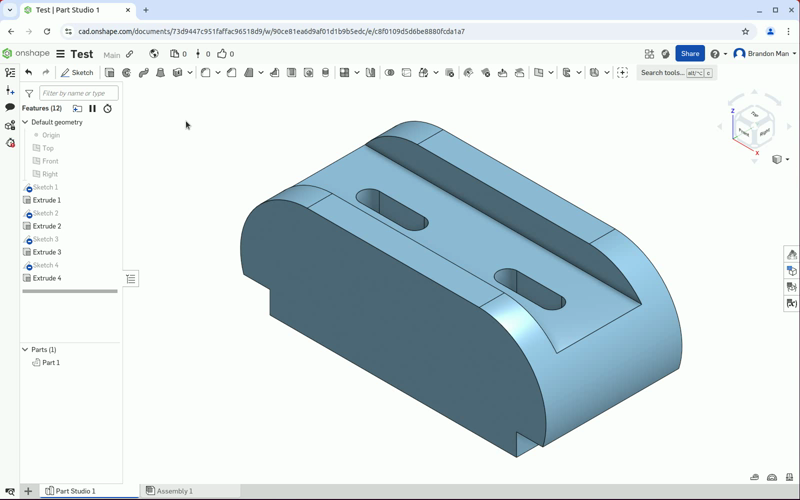
mouse_move(73, 189)
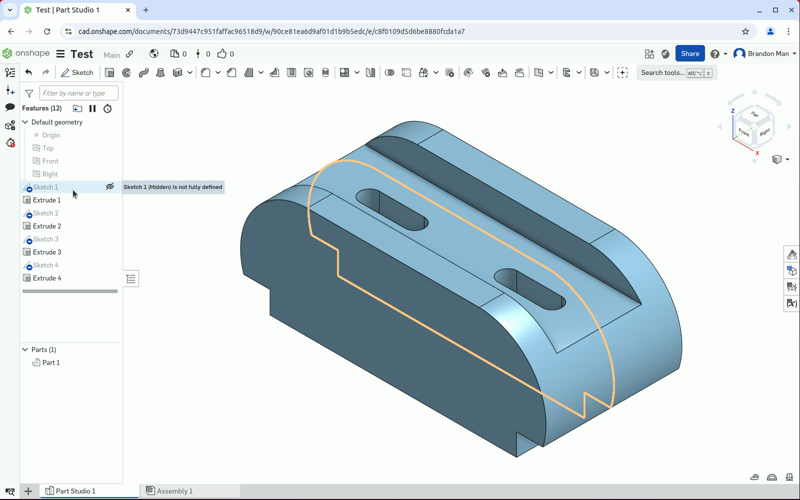
click(73, 189)